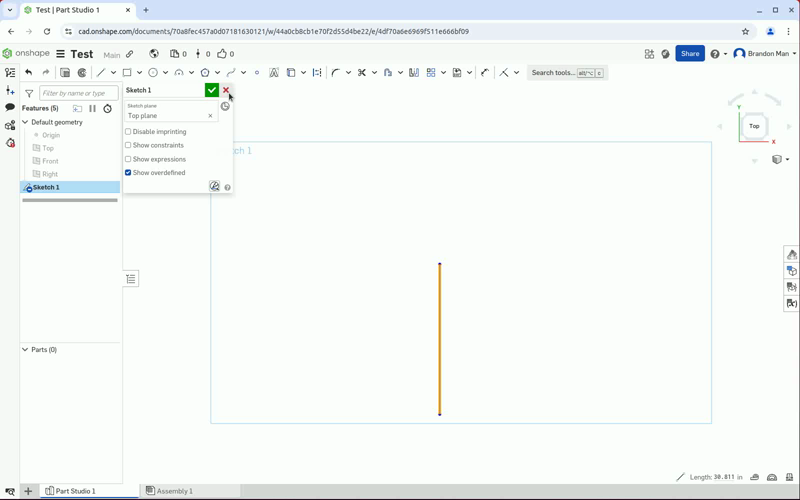
key(shift+h)
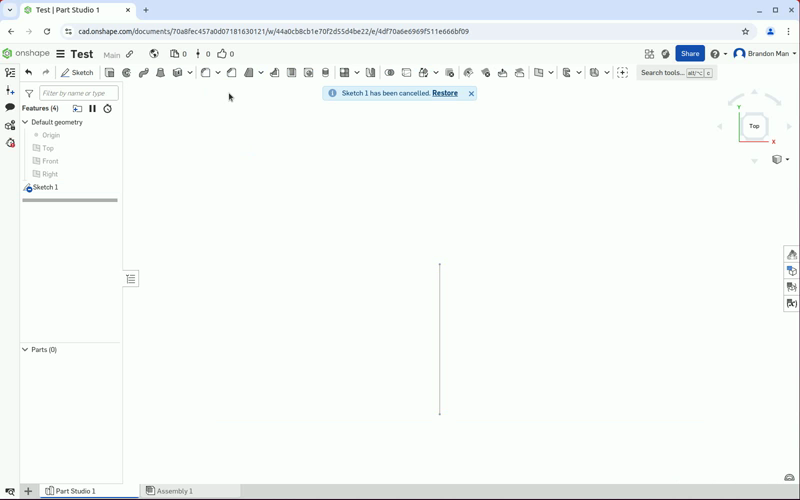
mouse_move(73, 352)
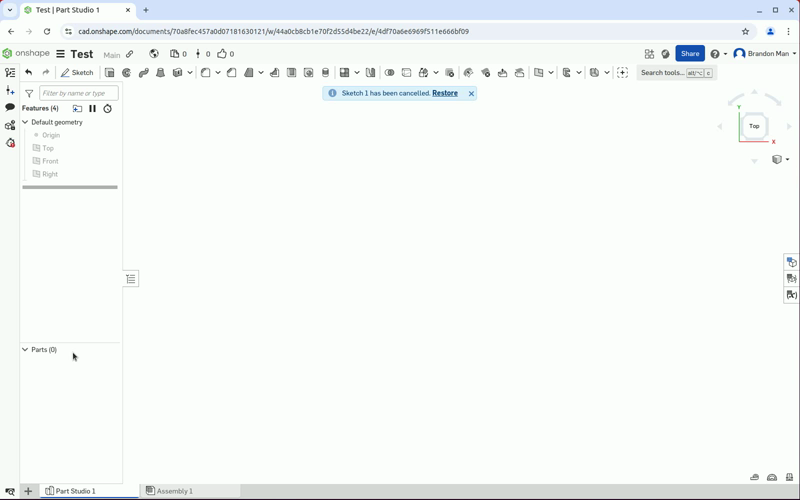
key(y)
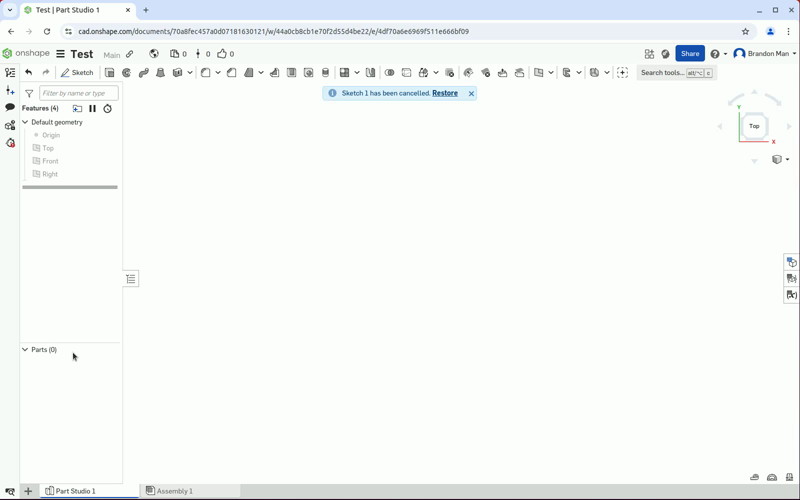
key(shift+p)
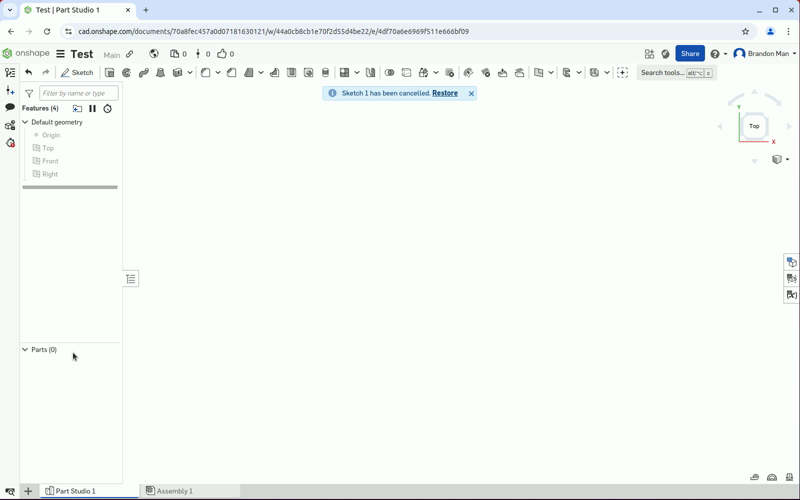
key(space)
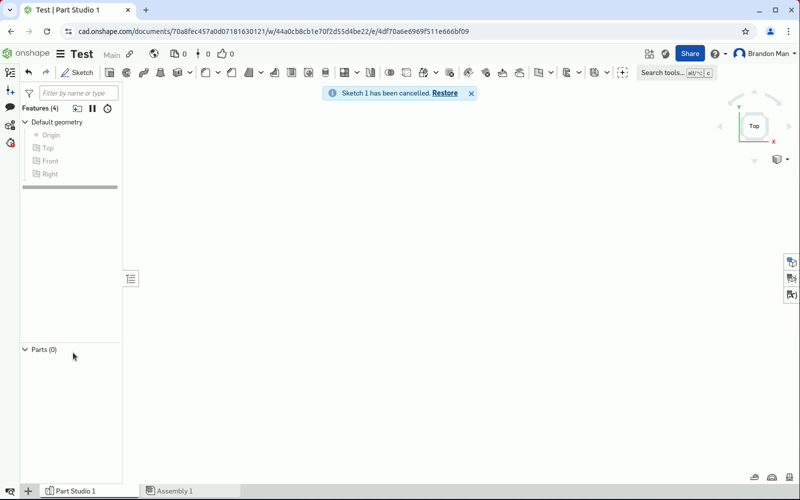
key_down(shift)
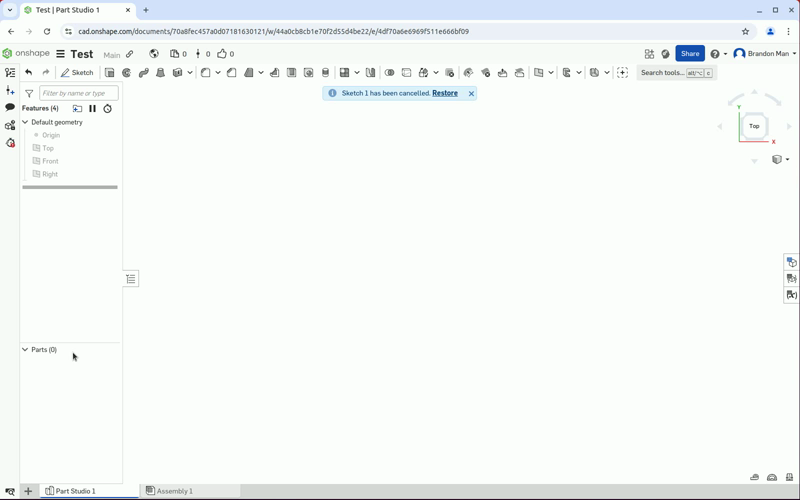
key(up)
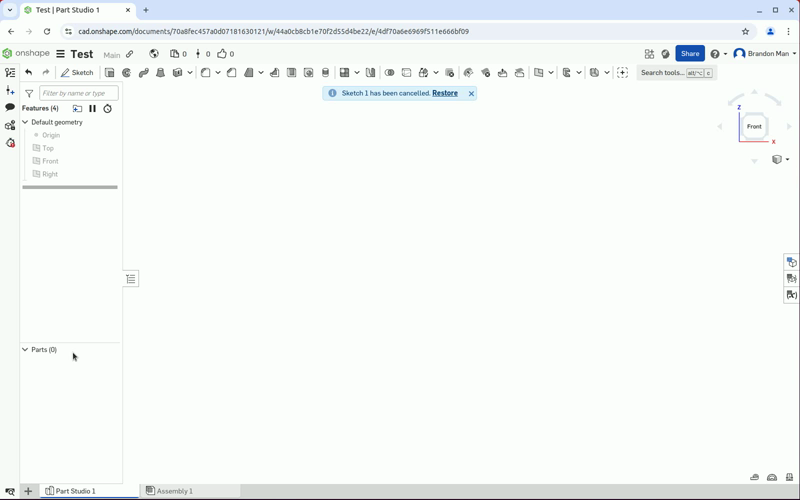
key_up(shift)
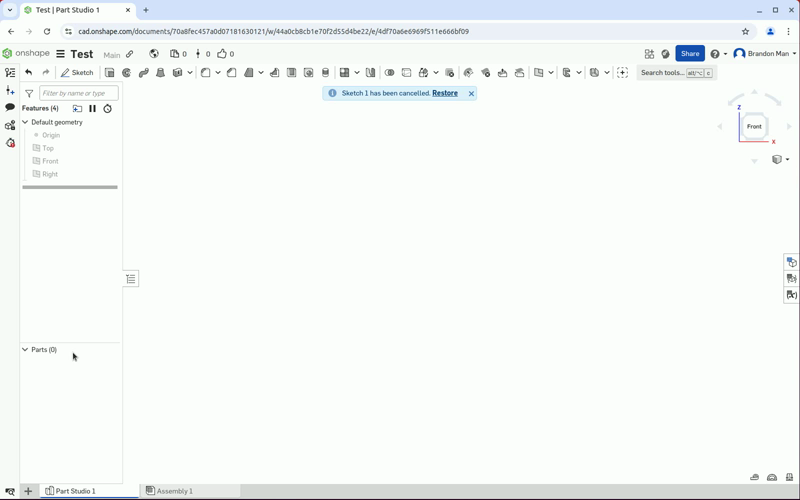
mouse_move(73, 352)
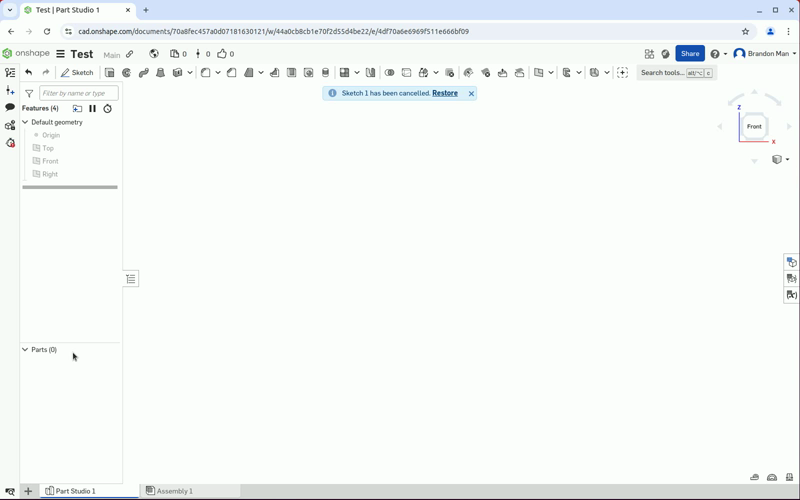
key(shift+y)
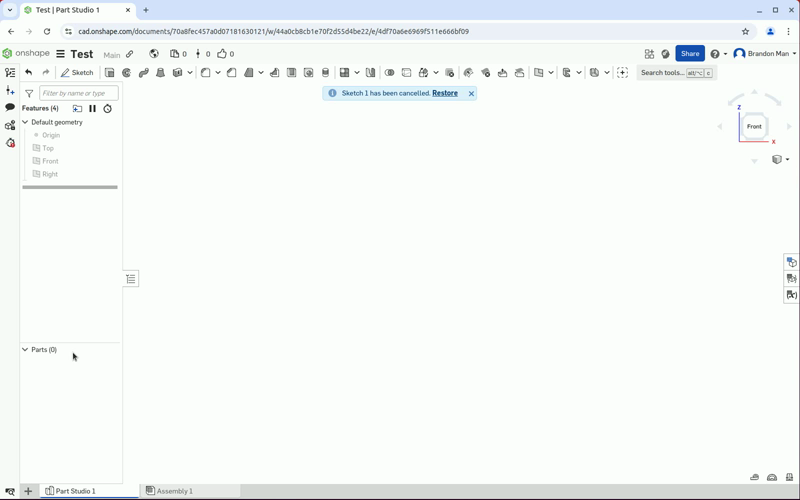
key(shift+s)
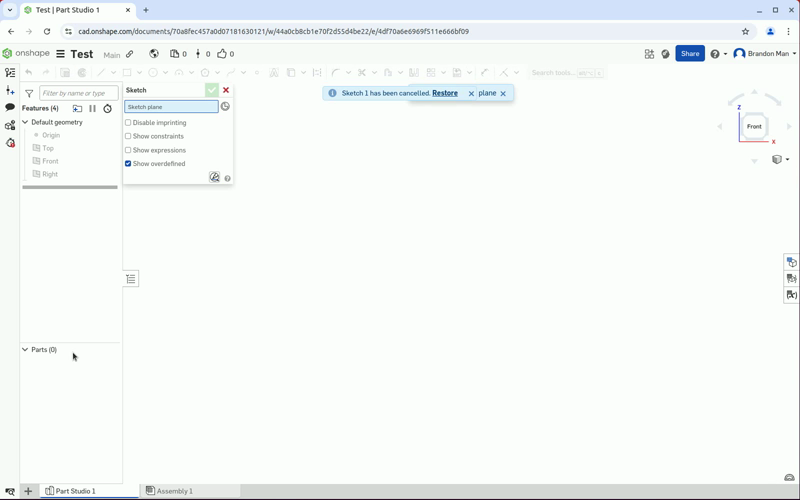
mouse_move(73, 163)
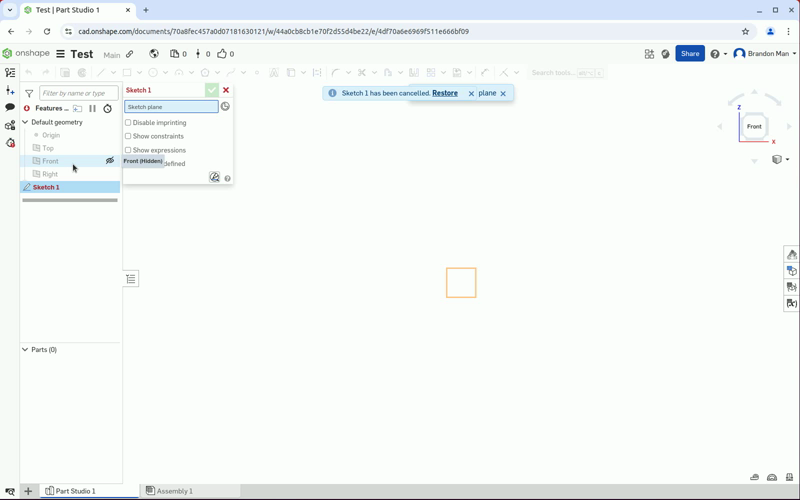
click(73, 163)
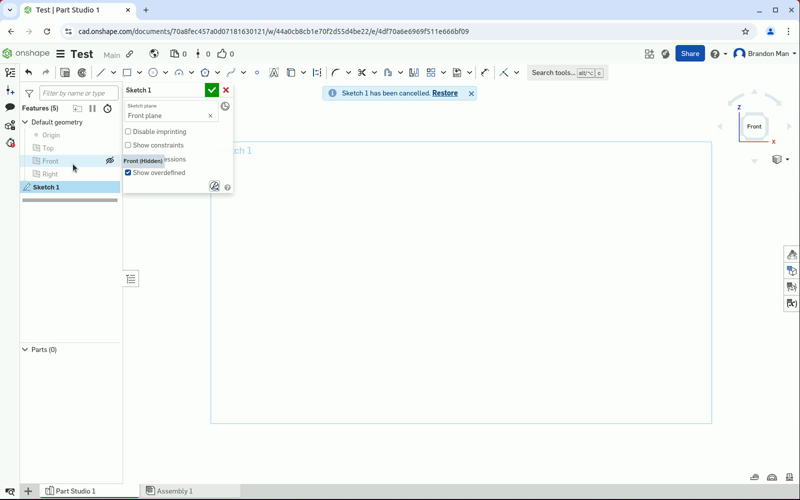
mouse_move(73, 352)
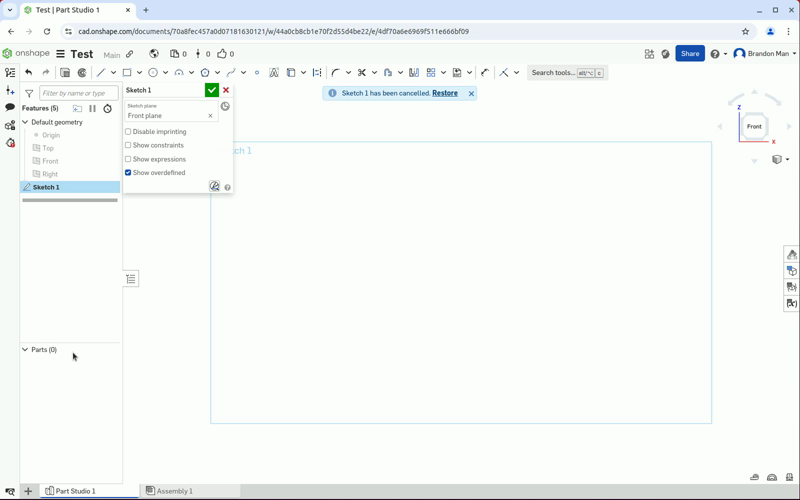
key(y)
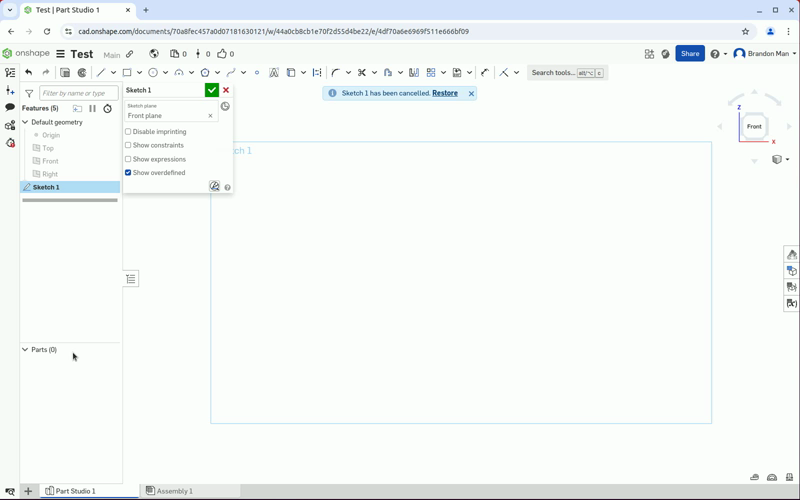
key(l)
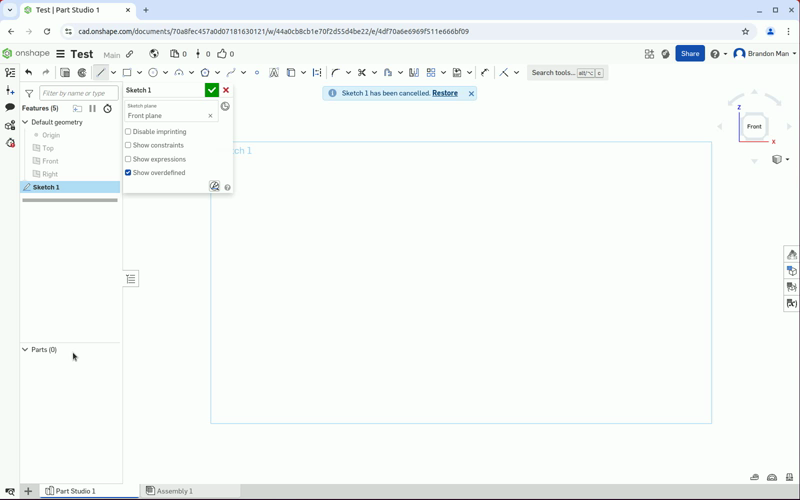
key_down(shift)
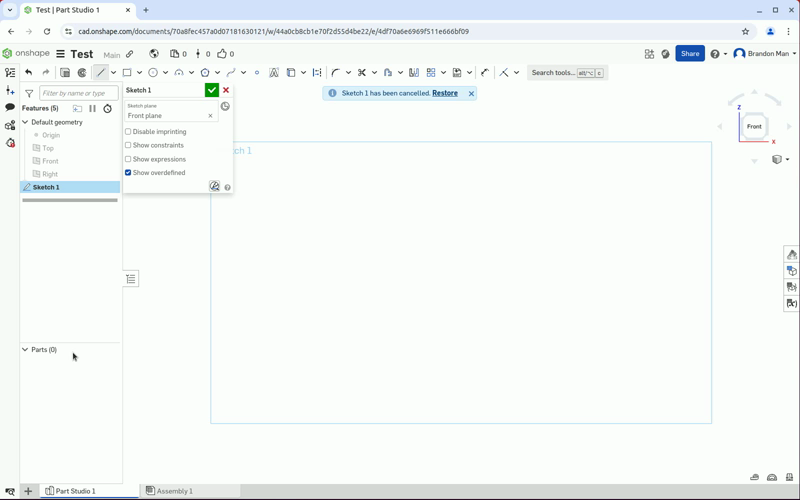
mouse_move(375, 395)
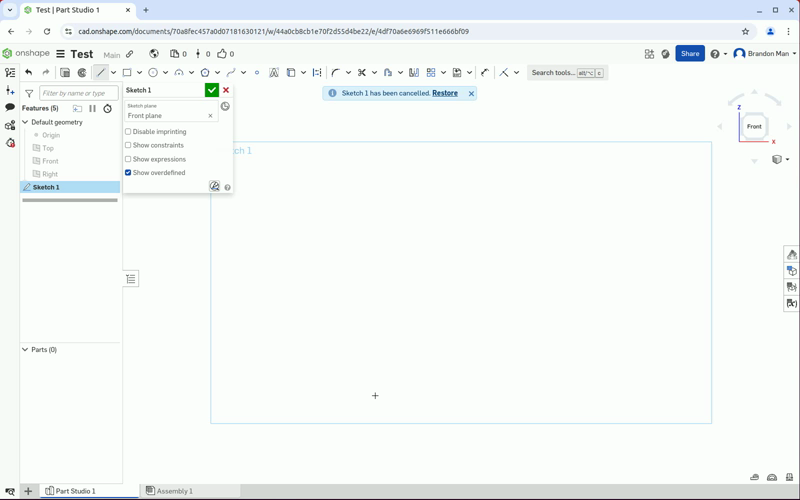
click(375, 395)
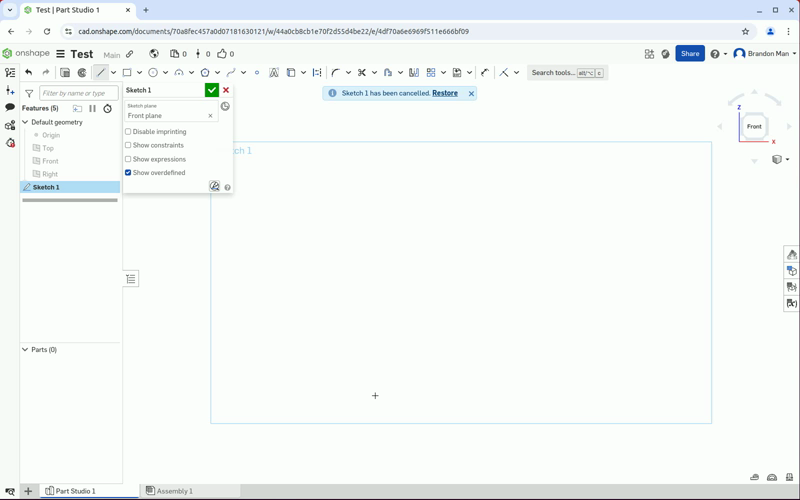
key_up(shift)
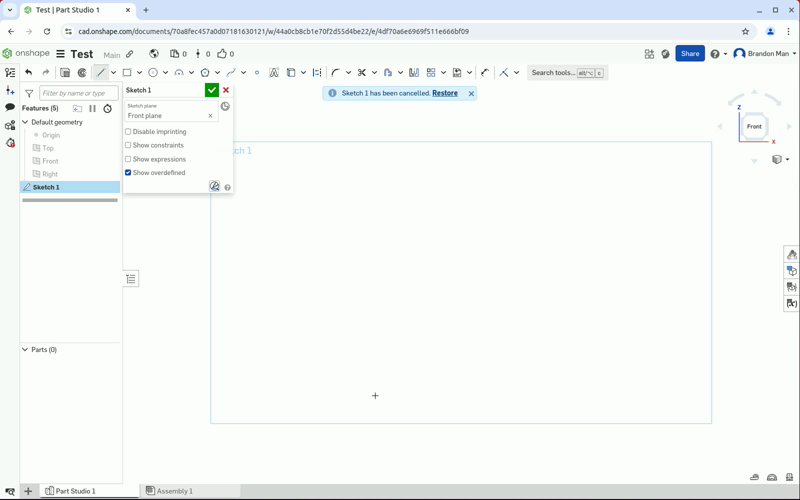
key_down(shift)
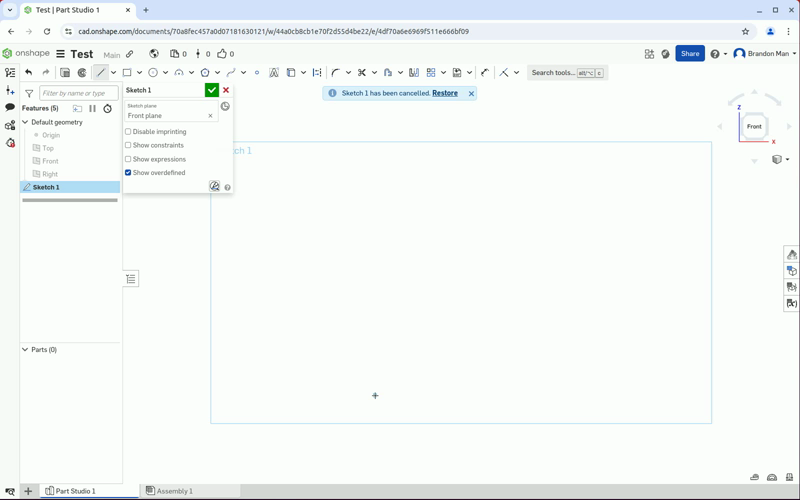
mouse_move(467, 395)
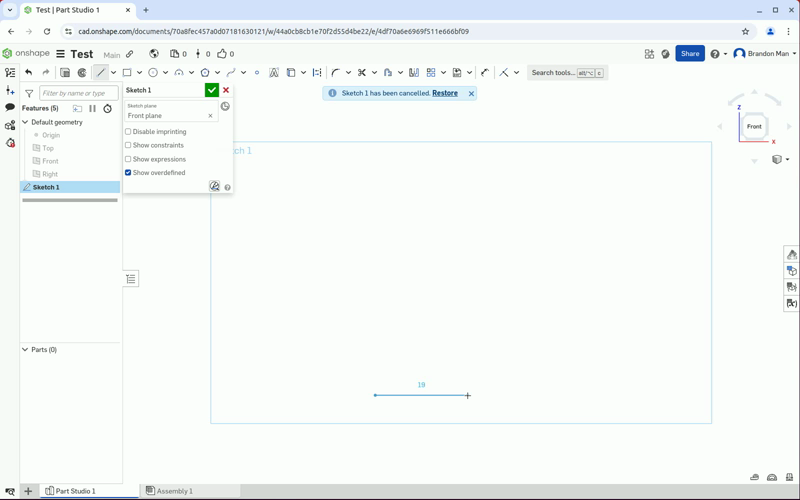
click(467, 395)
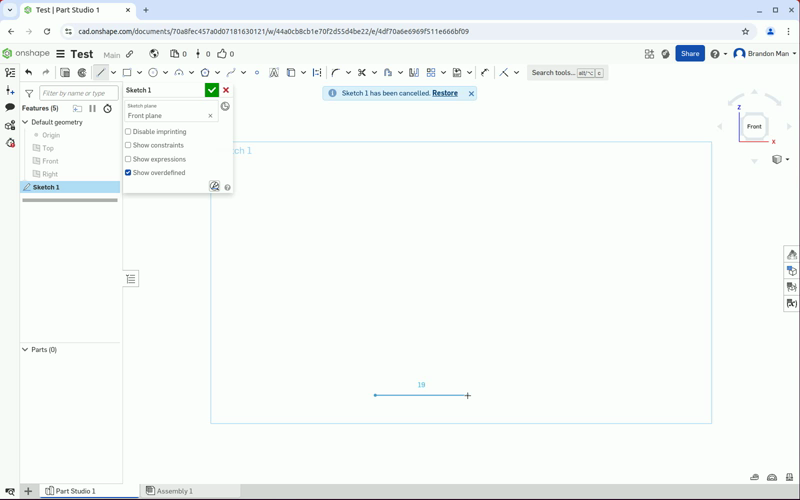
key_up(shift)
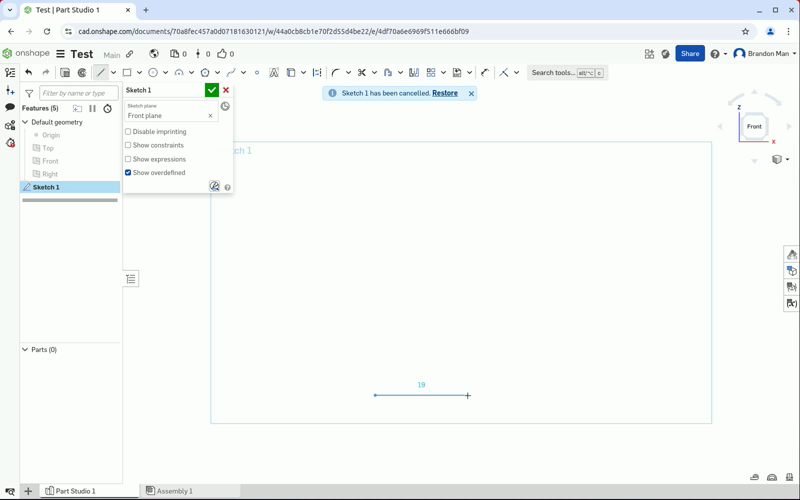
key_down(shift)
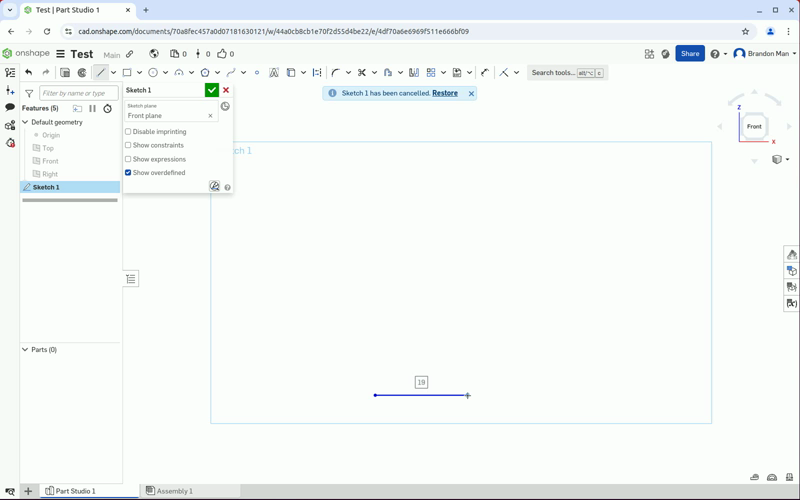
mouse_move(467, 176)
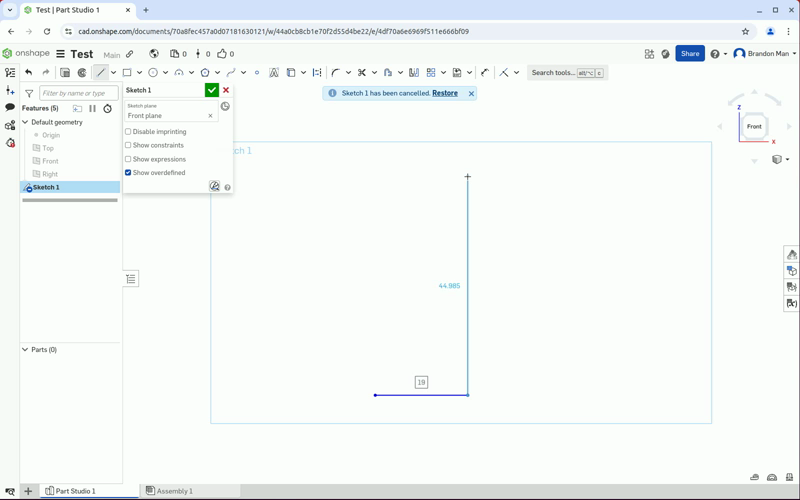
click(467, 176)
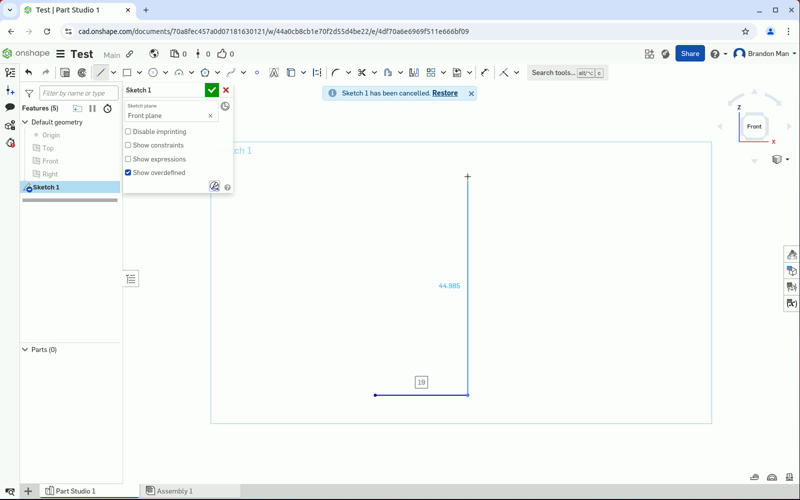
key_up(shift)
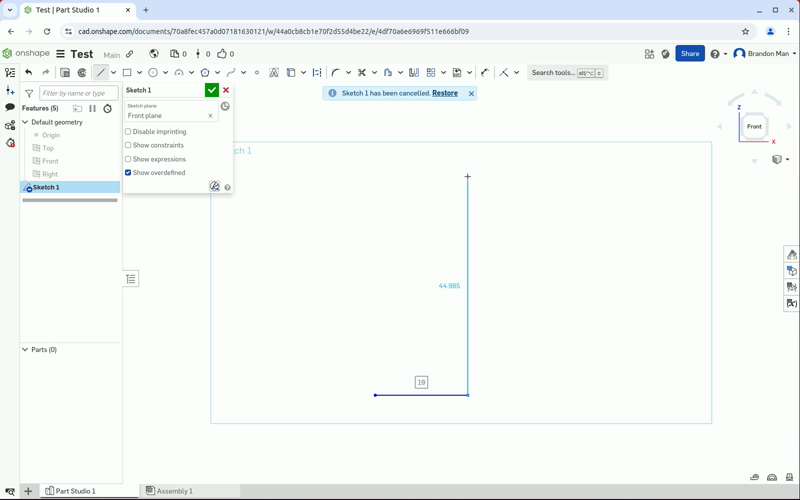
key_down(shift)
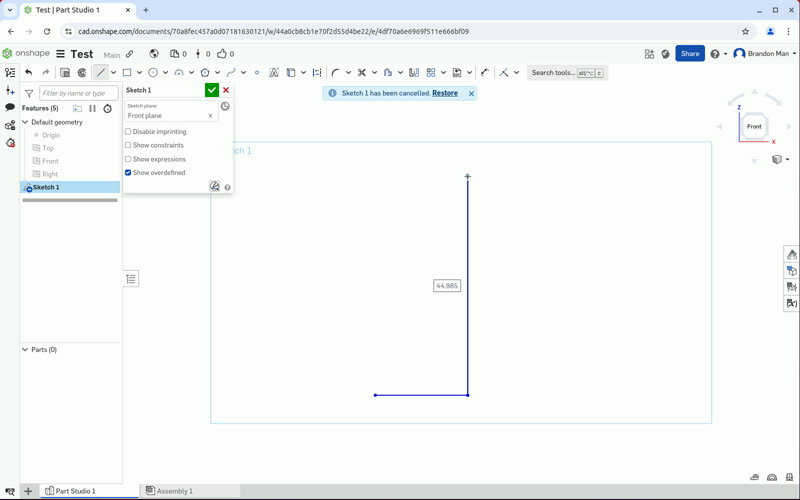
mouse_move(375, 176)
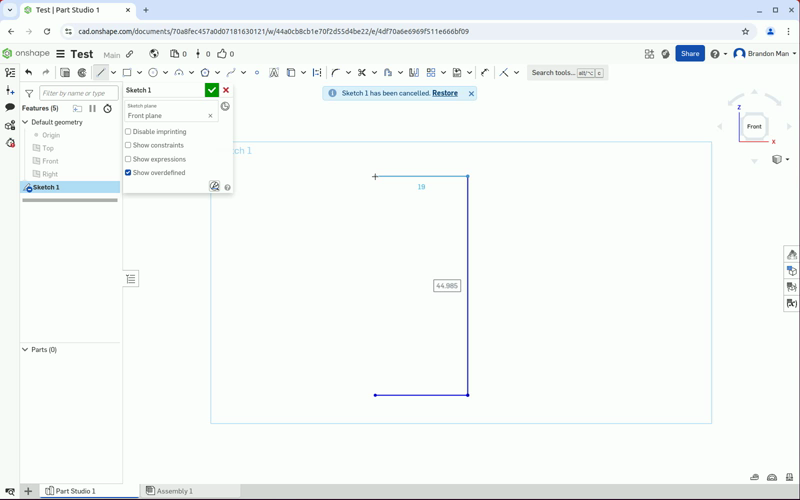
click(375, 176)
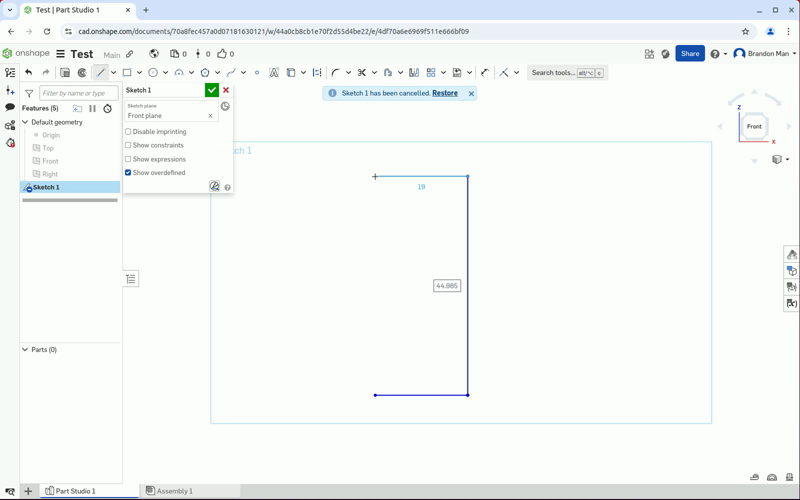
key_up(shift)
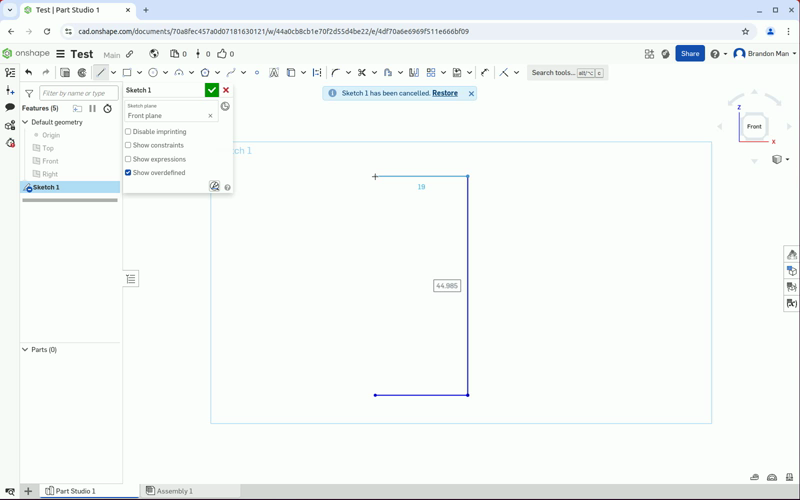
key_down(shift)
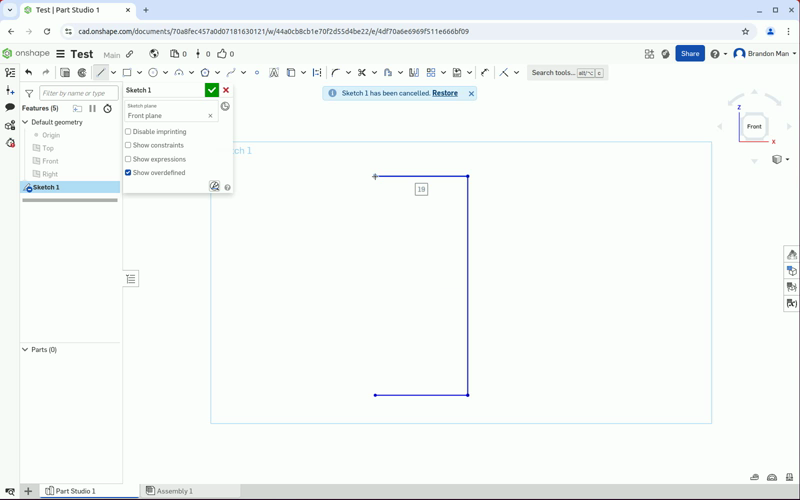
mouse_move(375, 395)
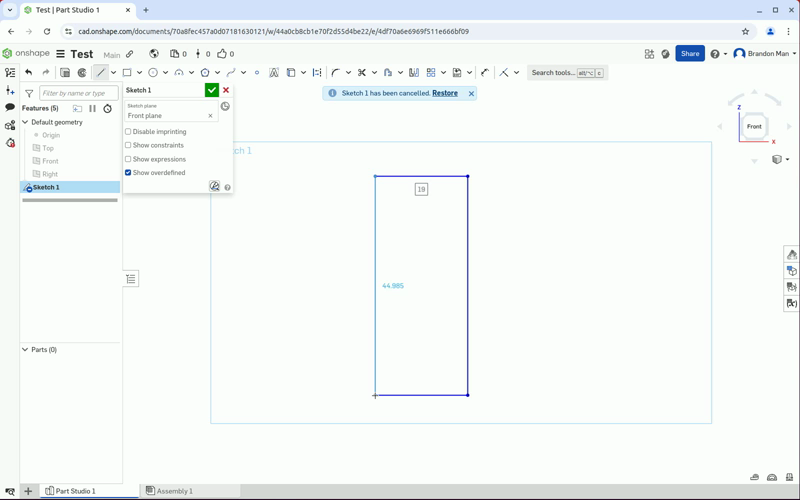
key_up(shift)
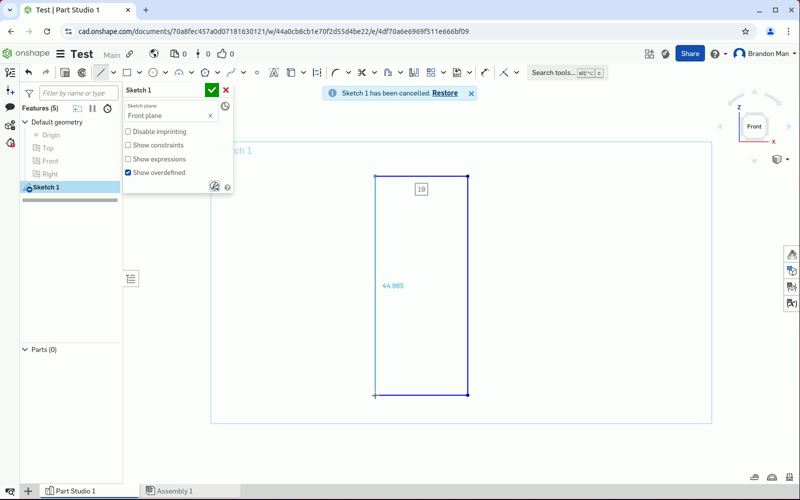
click(375, 395)
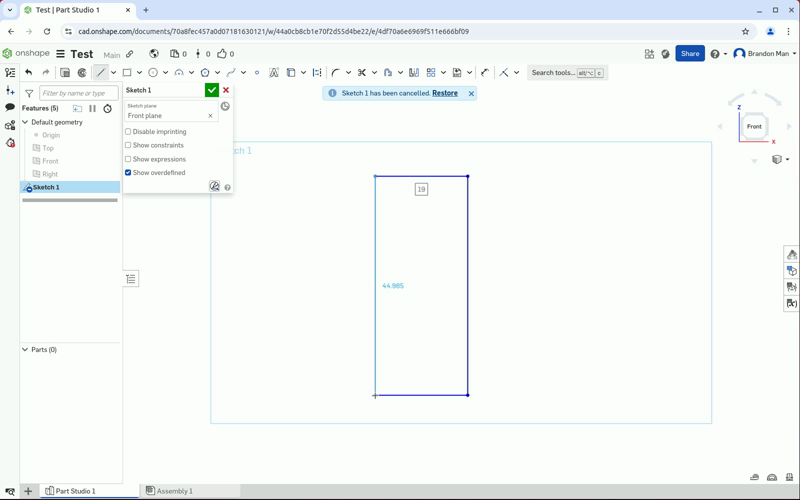
key(esc)
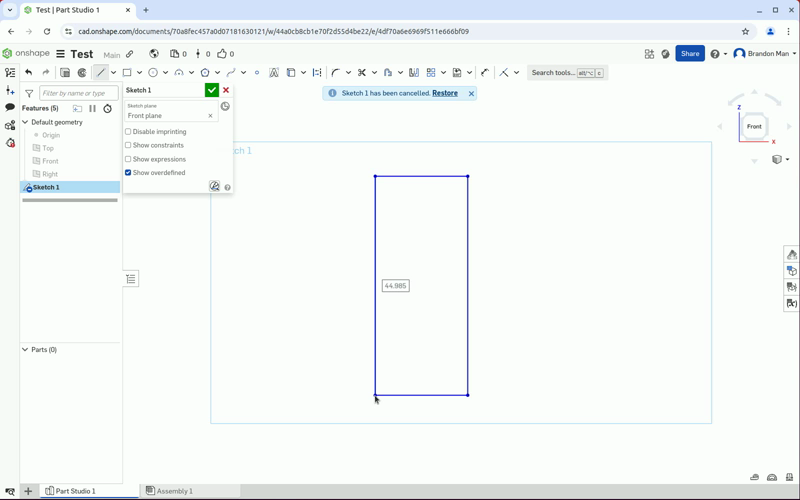
mouse_move(426, 209)
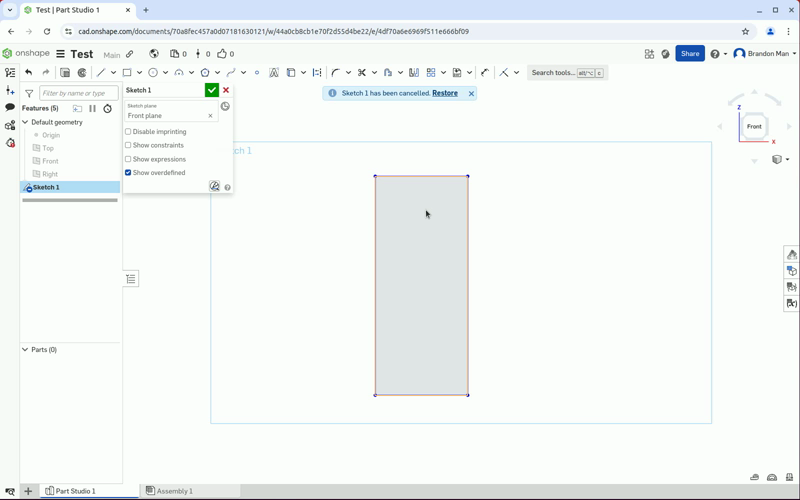
click(426, 209)
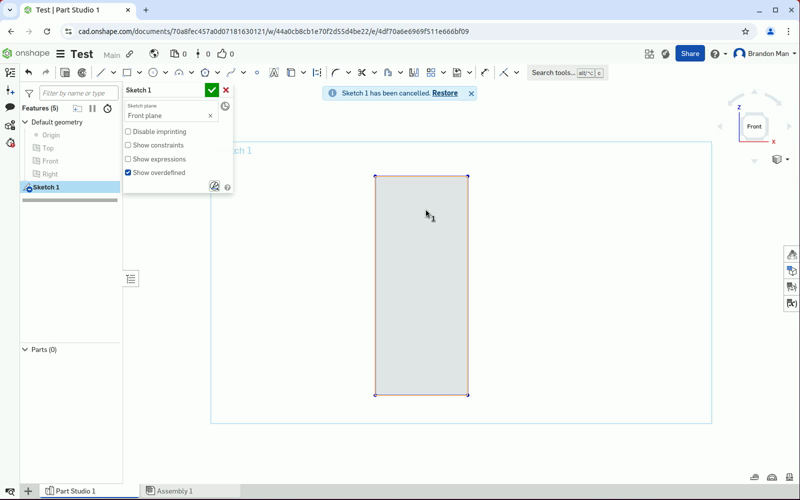
mouse_move(73, 352)
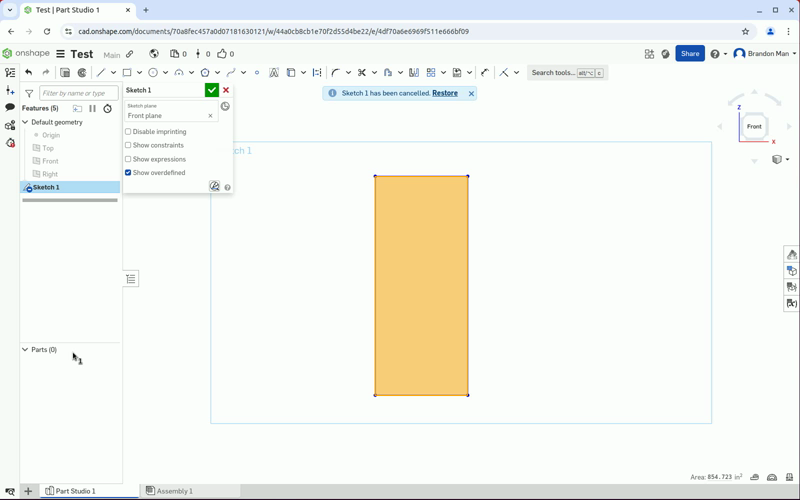
key(shift+y)
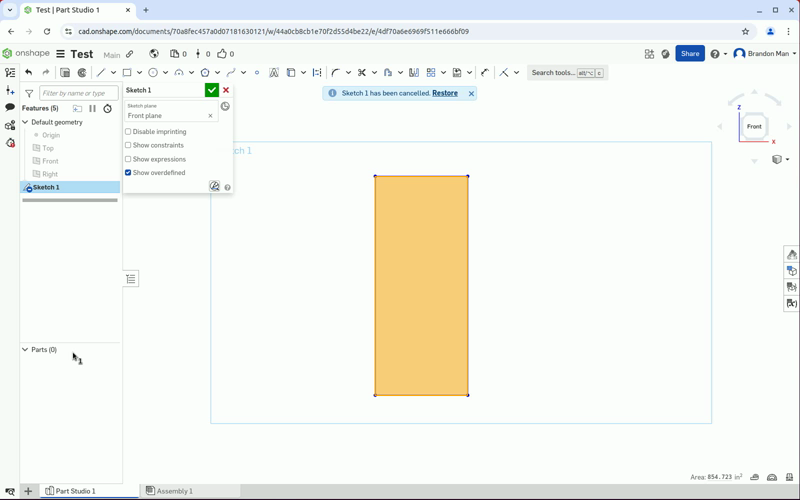
key(shift+e)
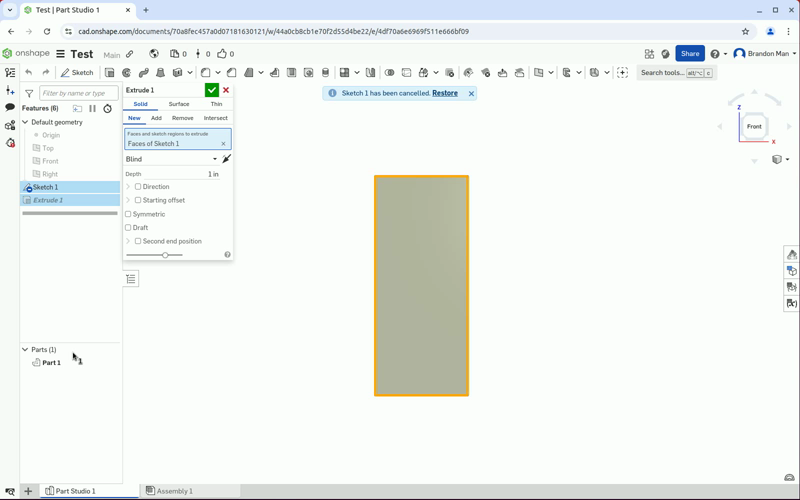
mouse_move(143, 106)
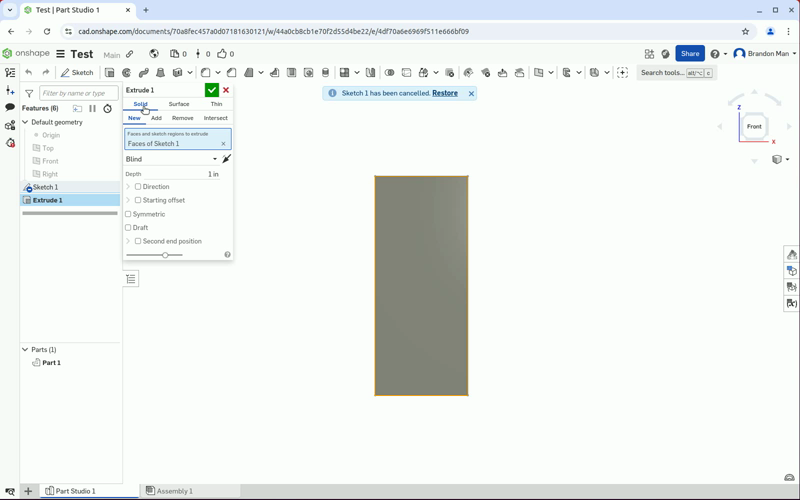
click(143, 106)
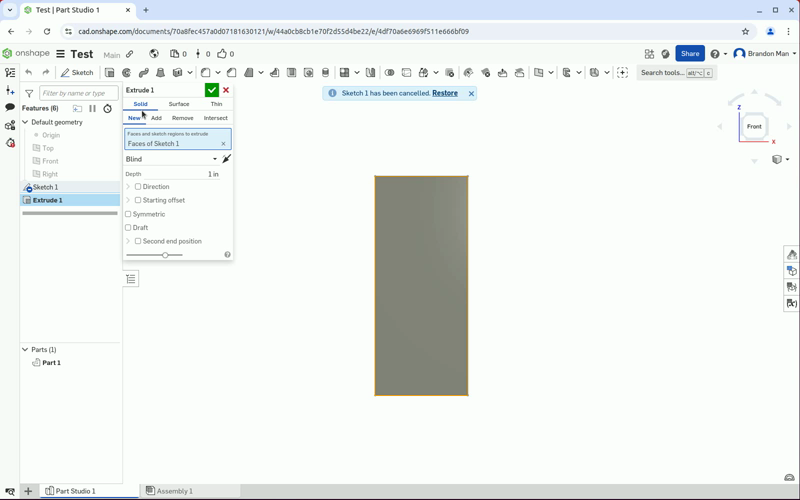
mouse_move(137, 120)
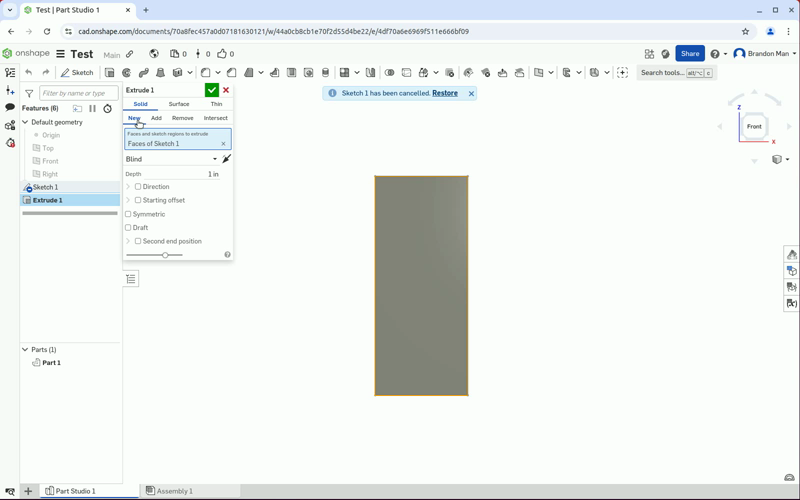
click(137, 120)
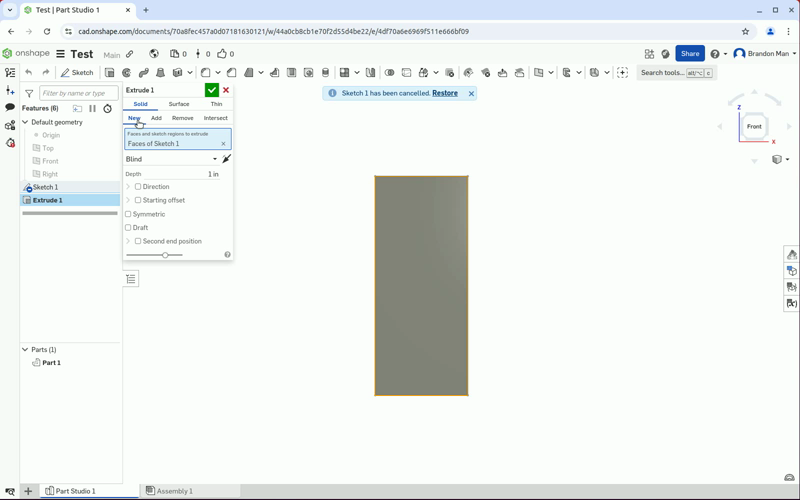
key(tab, 4)
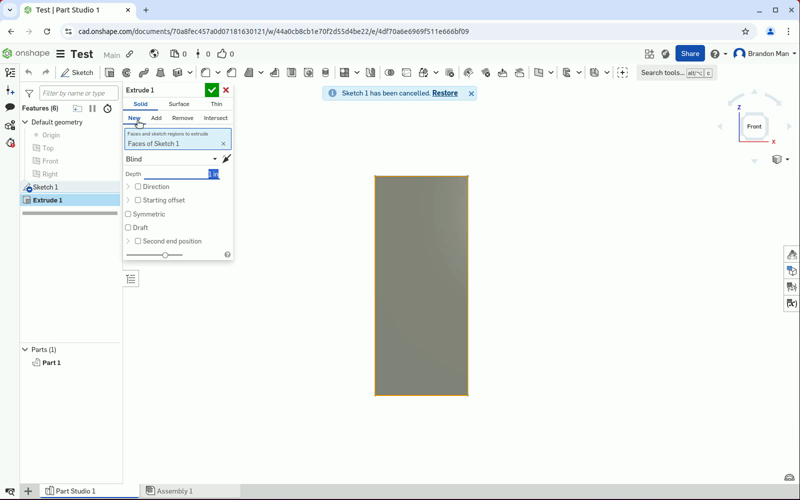
text(2.407)
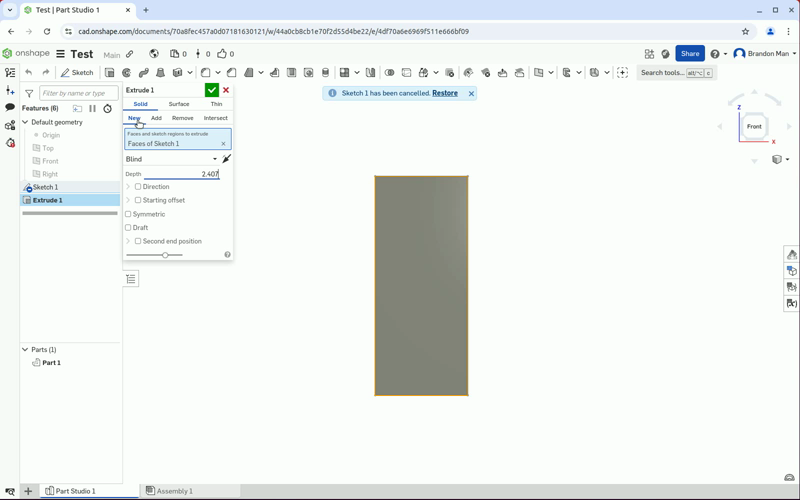
key(enter)
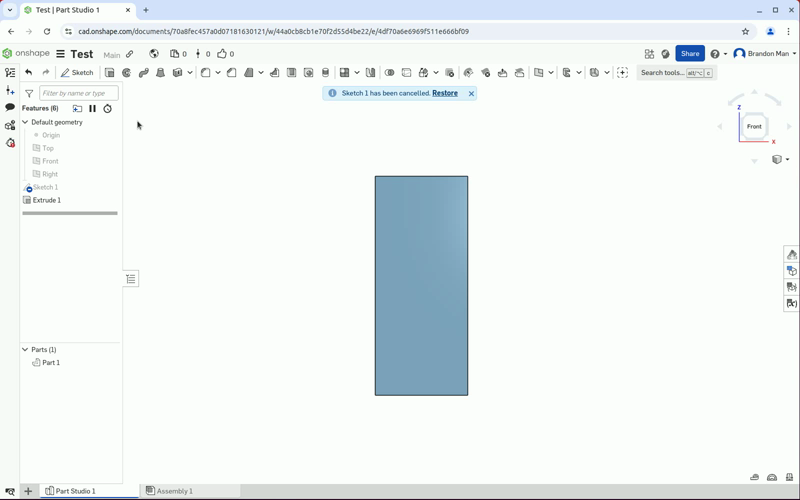
key(shift+h)
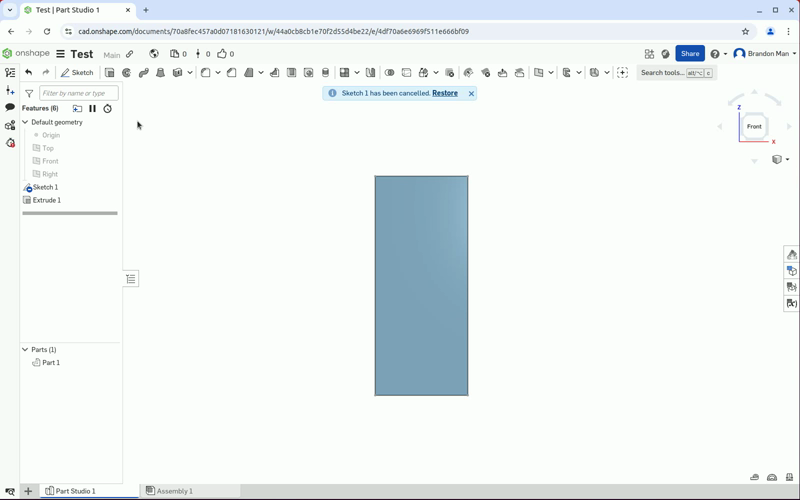
key(shift+h)
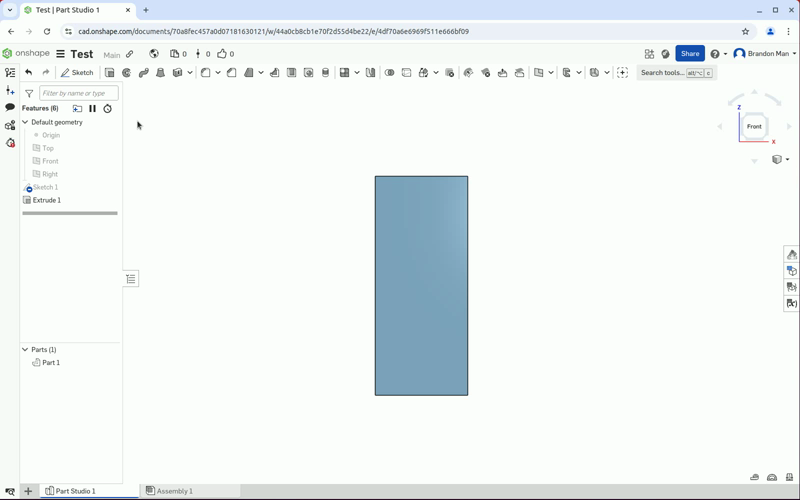
mouse_move(73, 189)
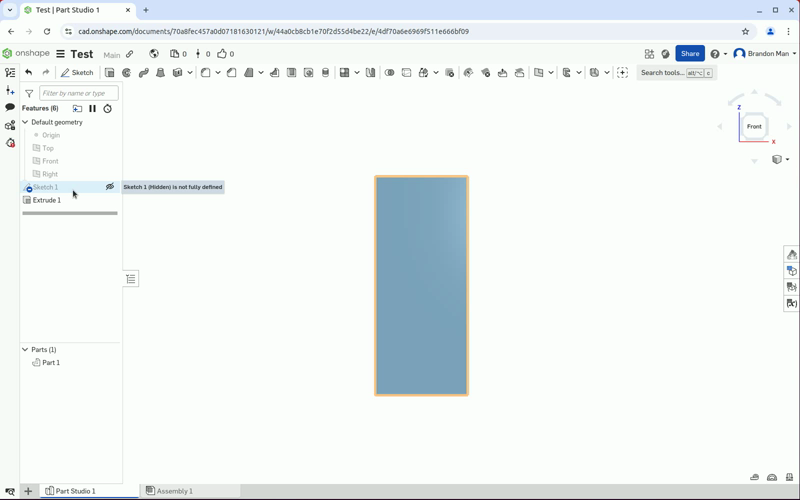
click(73, 189)
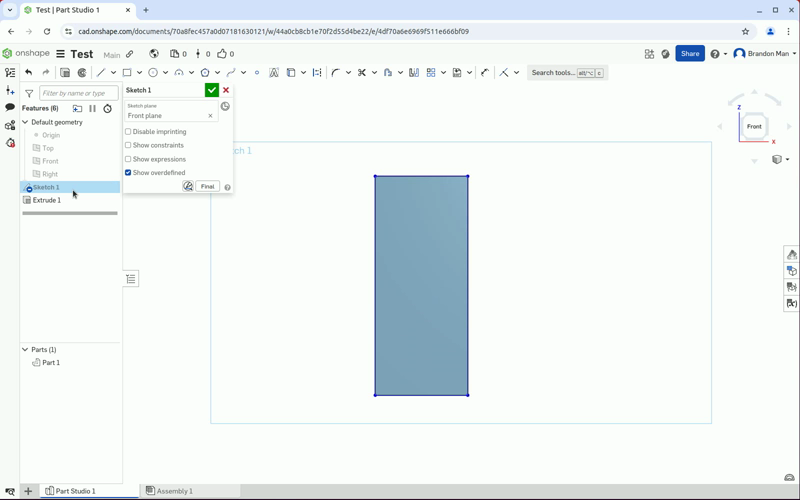
mouse_move(229, 92)
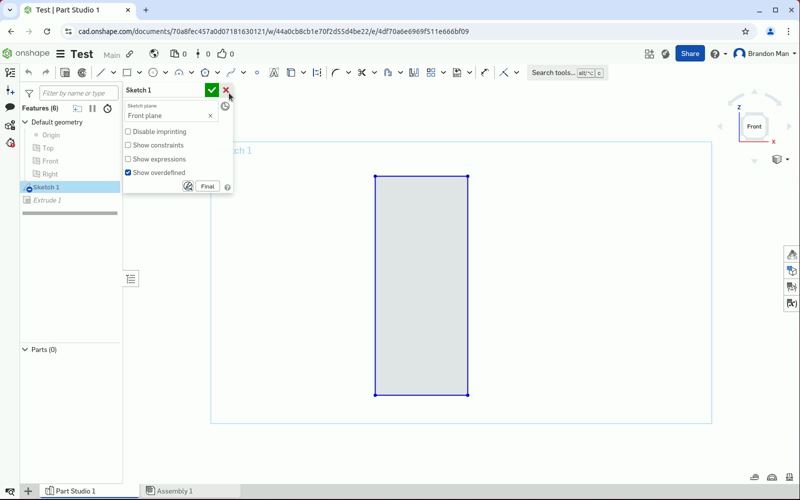
click(229, 92)
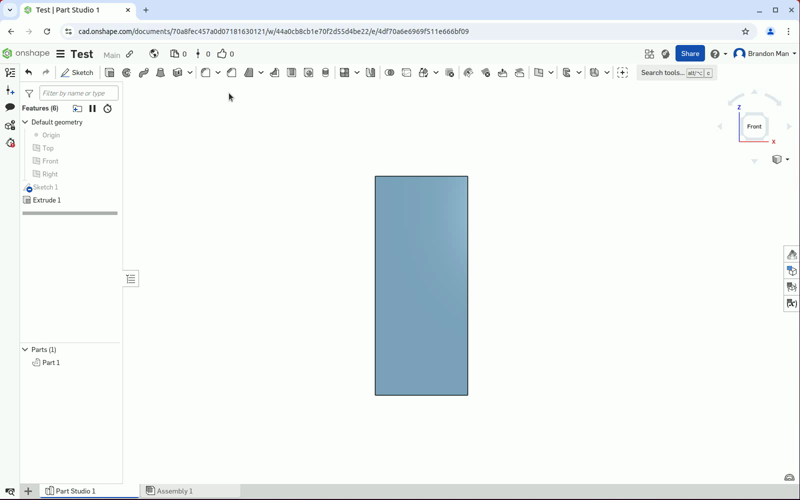
mouse_move(73, 352)
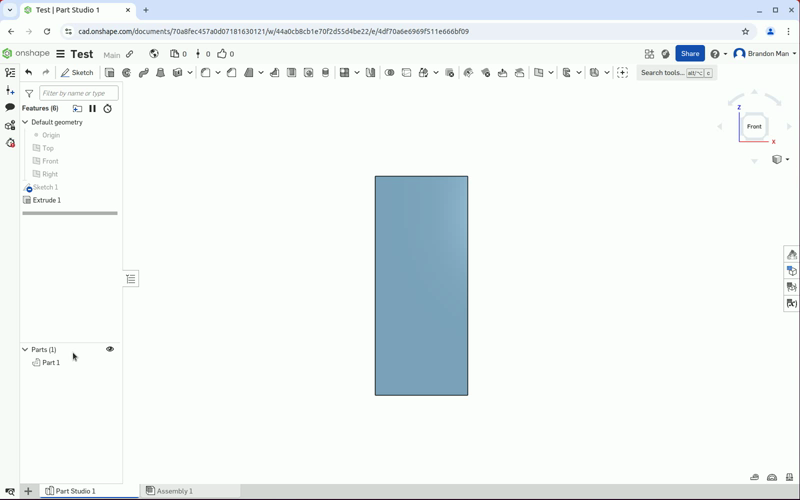
key(y)
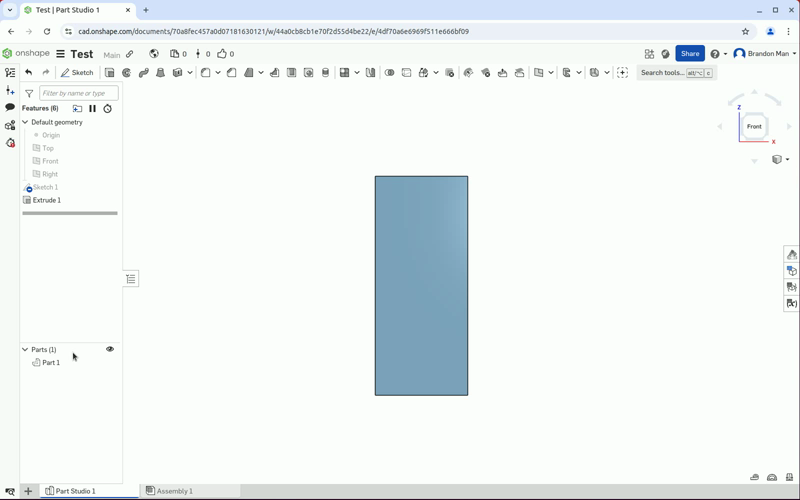
key(shift+p)
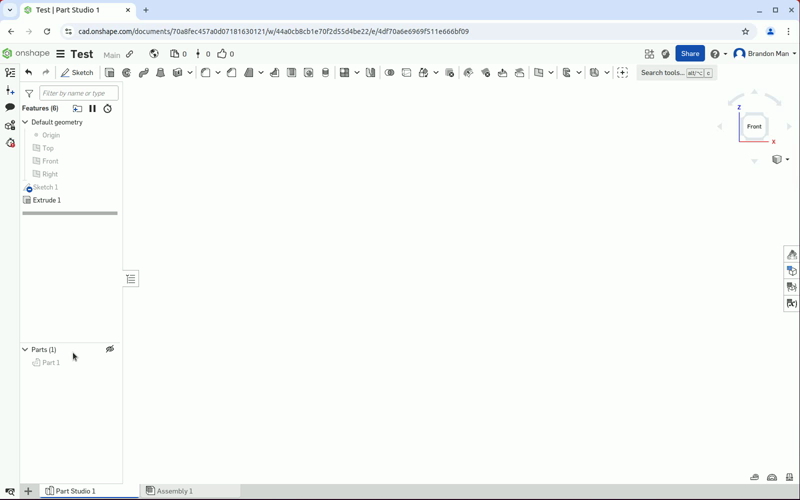
key(space)
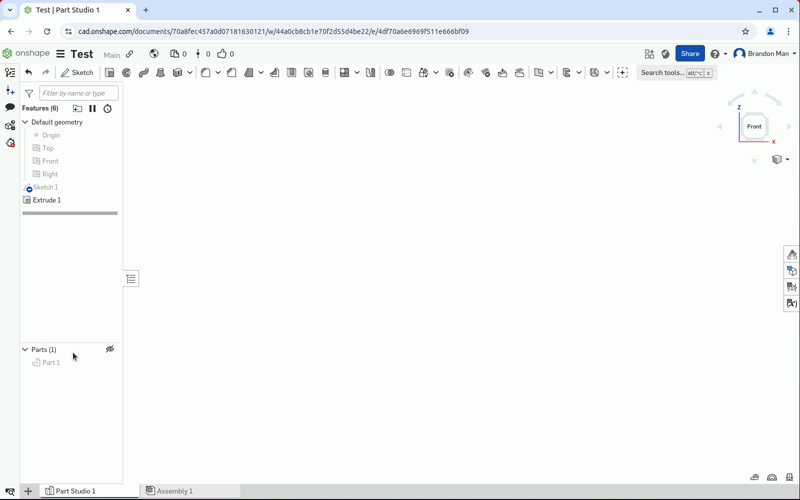
key_down(shift)
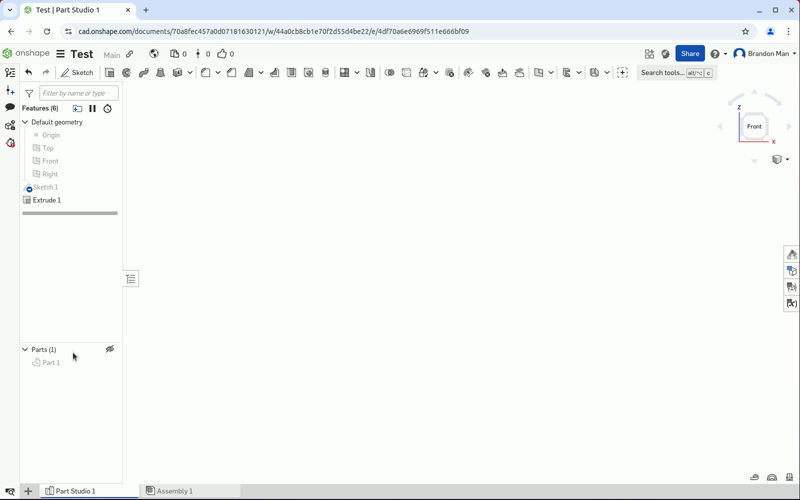
key(down)
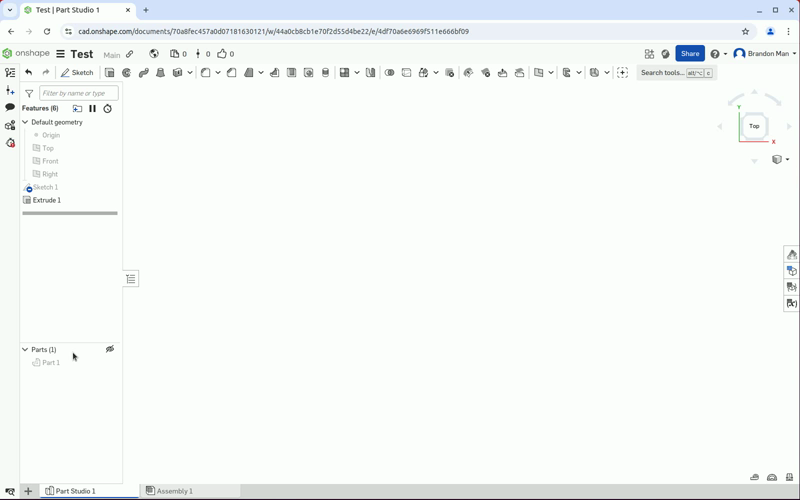
key_up(shift)
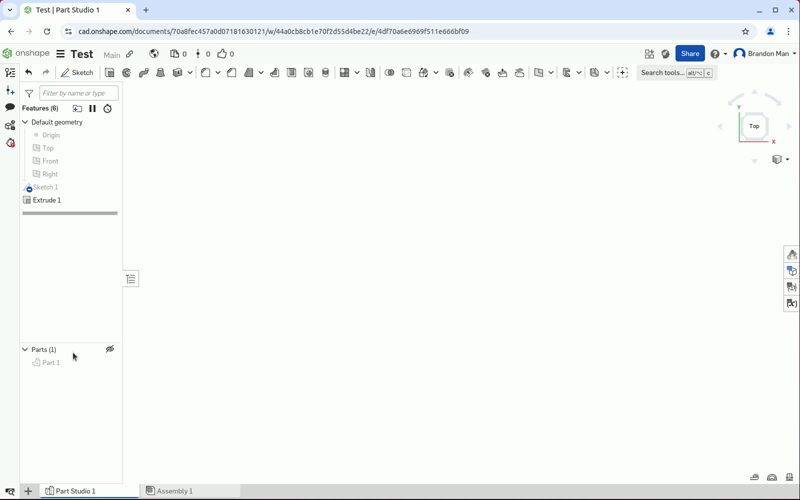
mouse_move(73, 352)
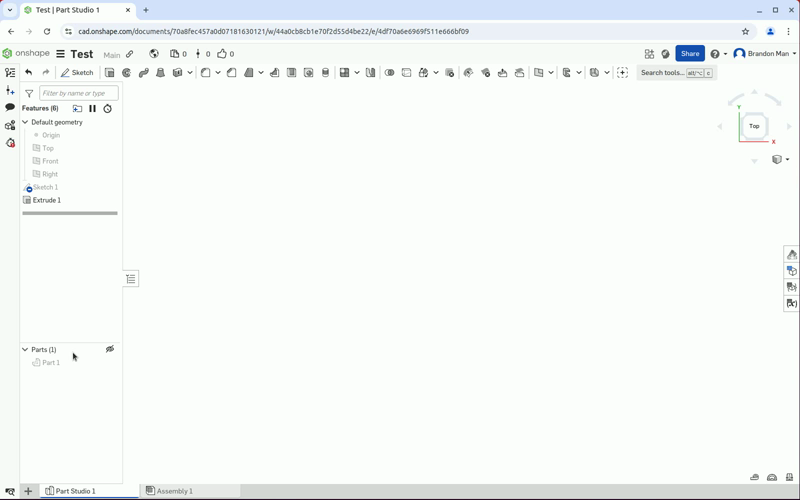
key(shift+y)
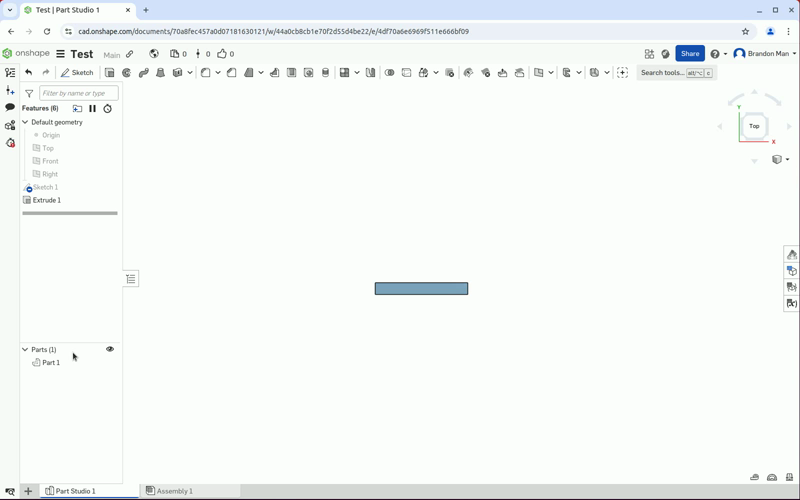
mouse_move(541, 75)
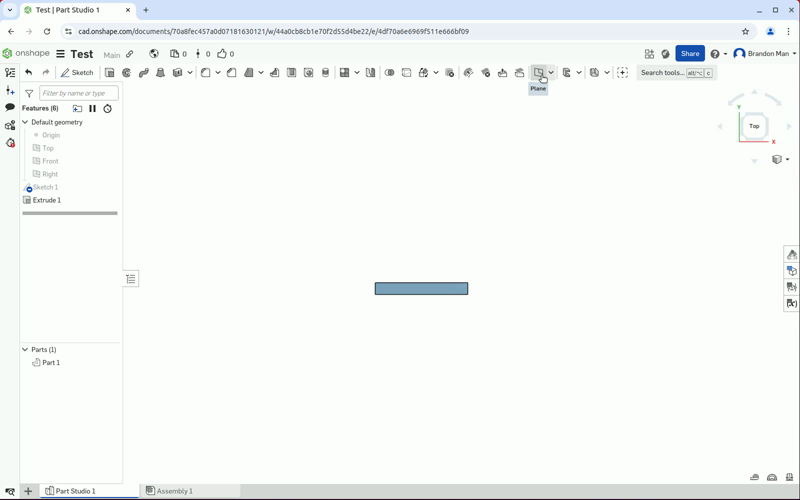
click(541, 75)
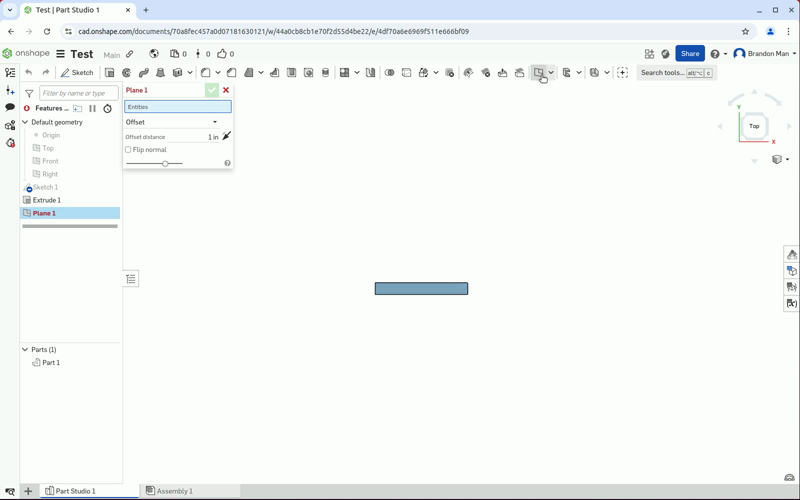
mouse_move(73, 150)
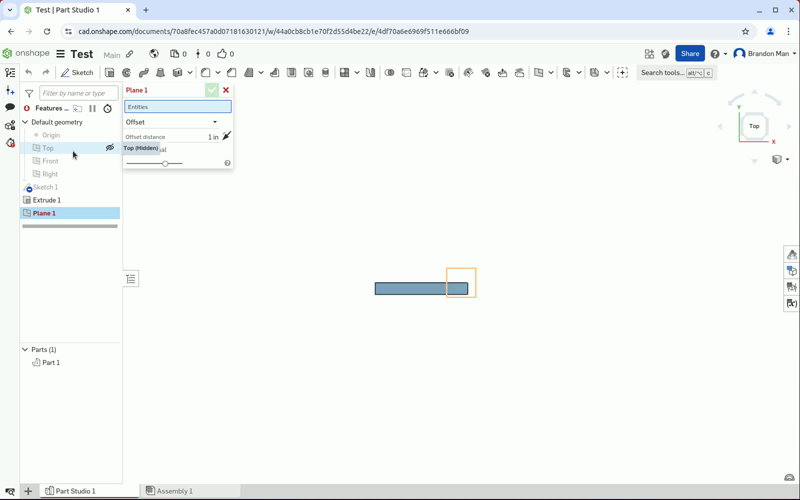
click(73, 150)
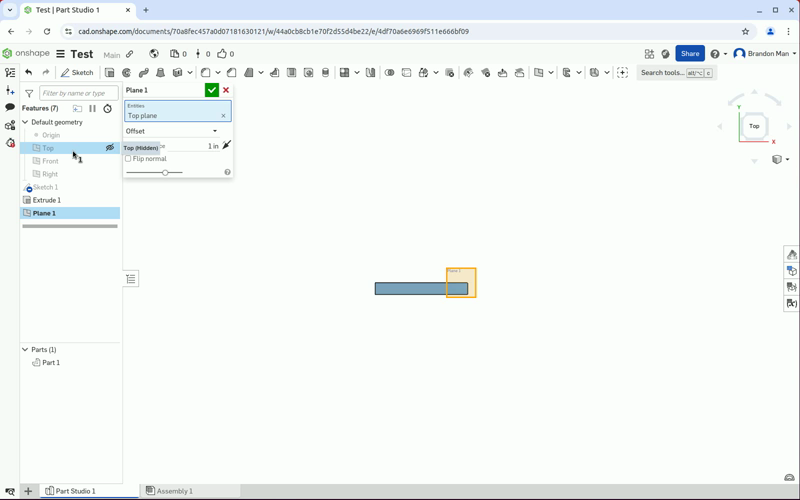
key(tab, 2)
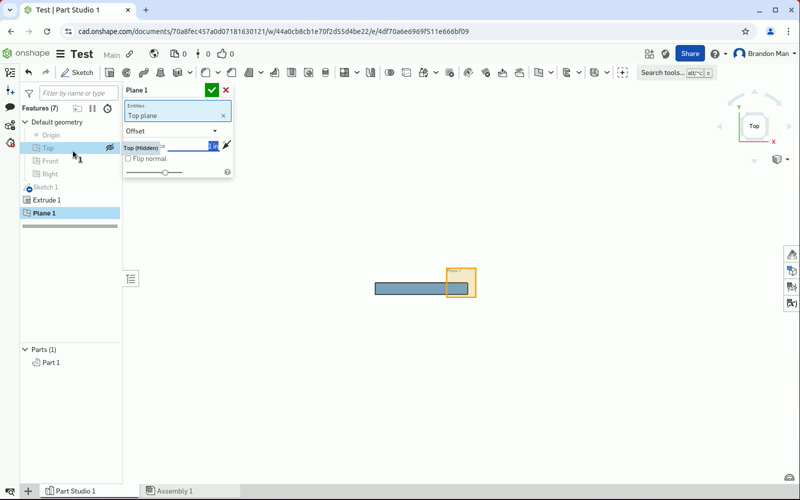
text(22.153)
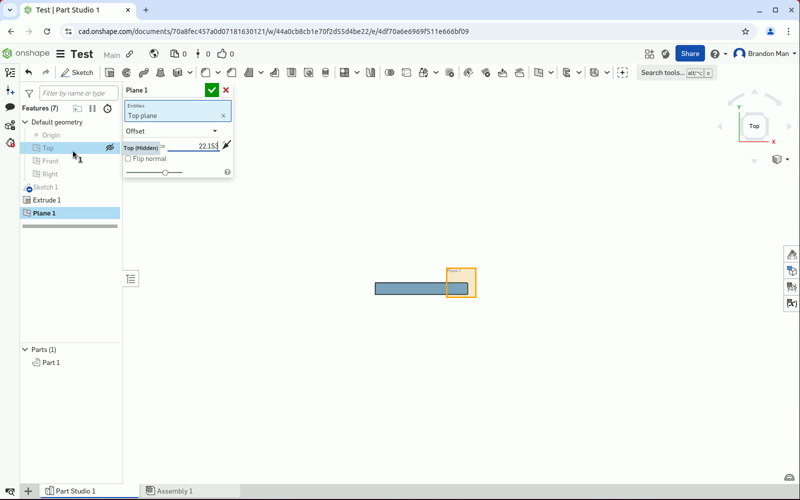
key(enter, 2)
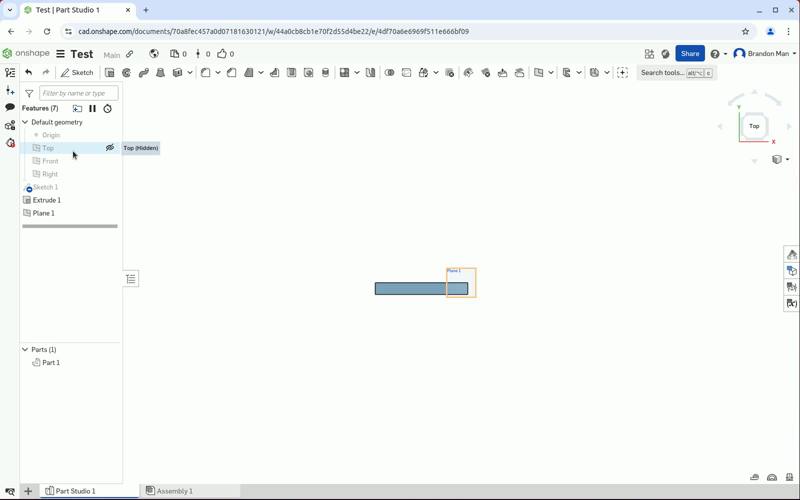
key(shift+s)
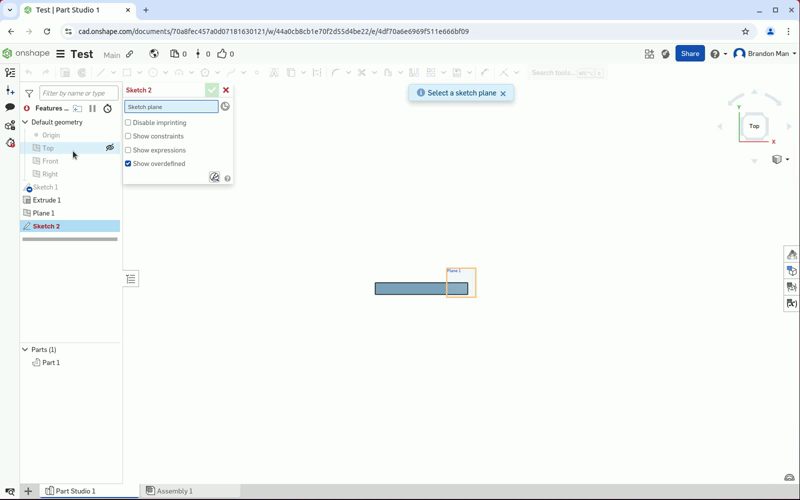
mouse_move(73, 215)
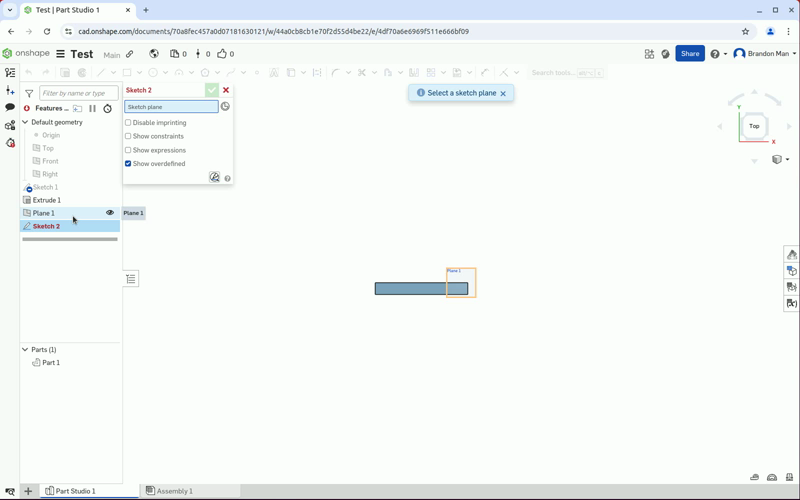
click(73, 215)
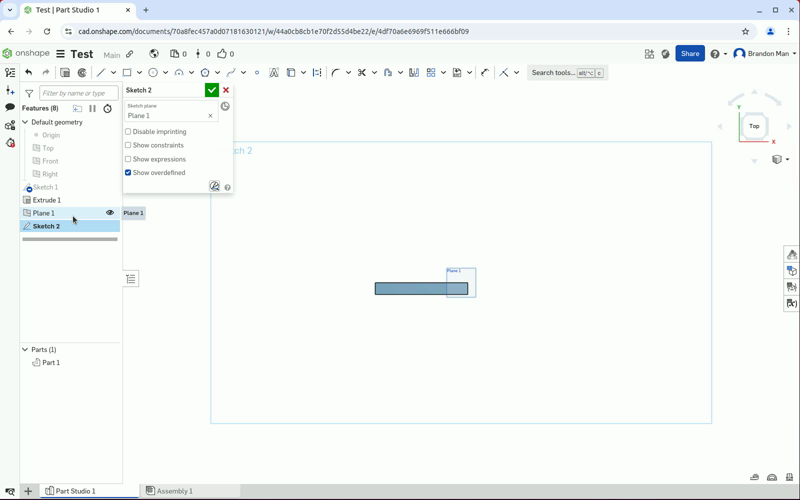
mouse_move(73, 352)
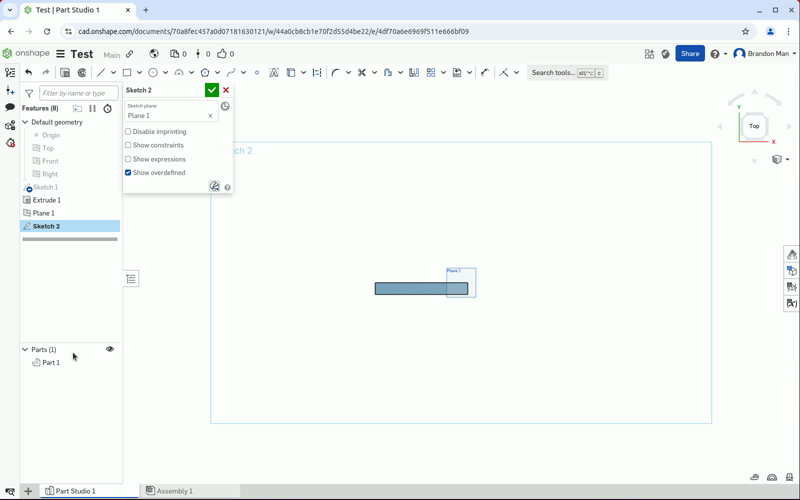
key(y)
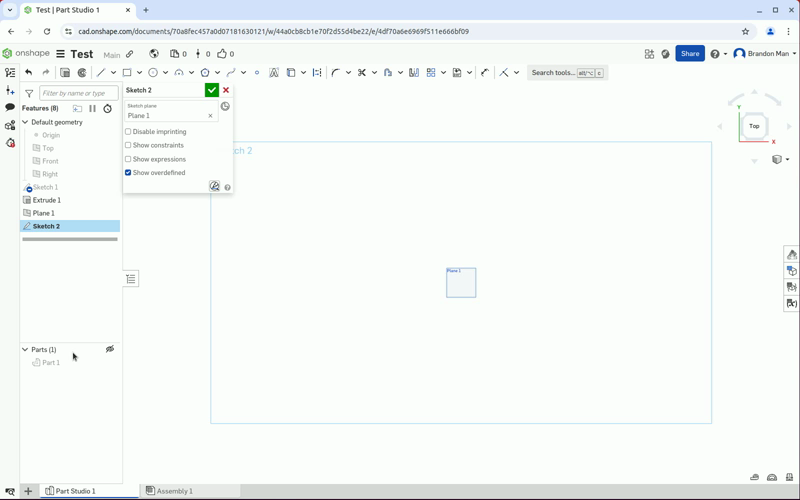
key(l)
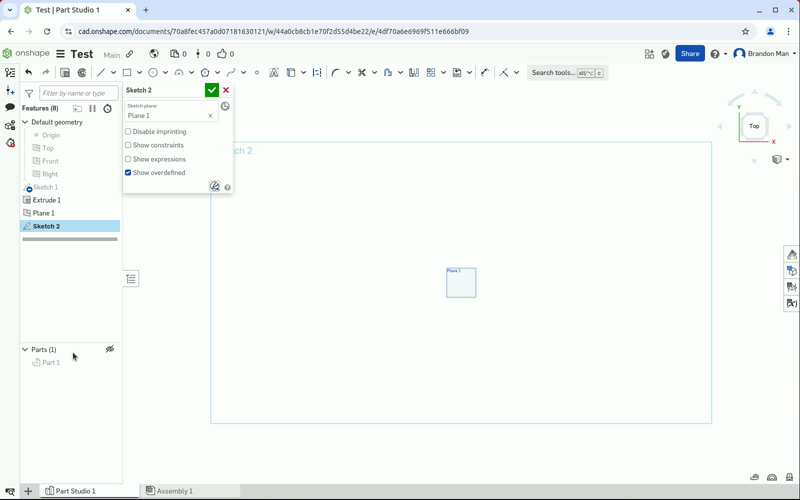
key_down(shift)
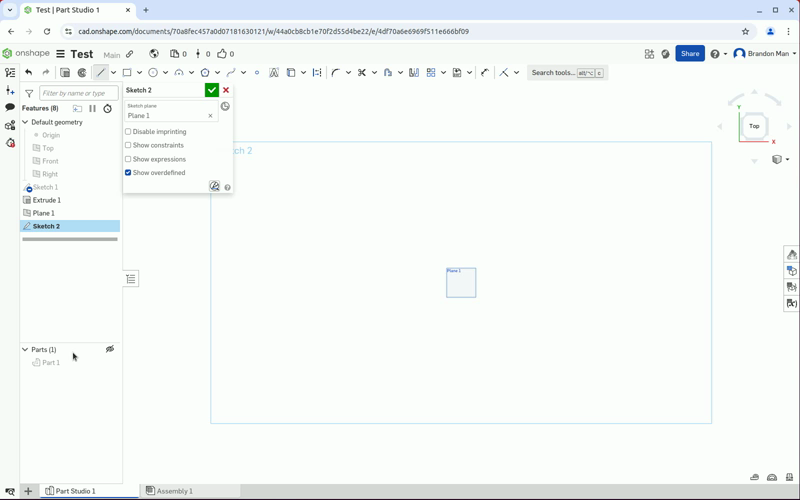
mouse_move(461, 288)
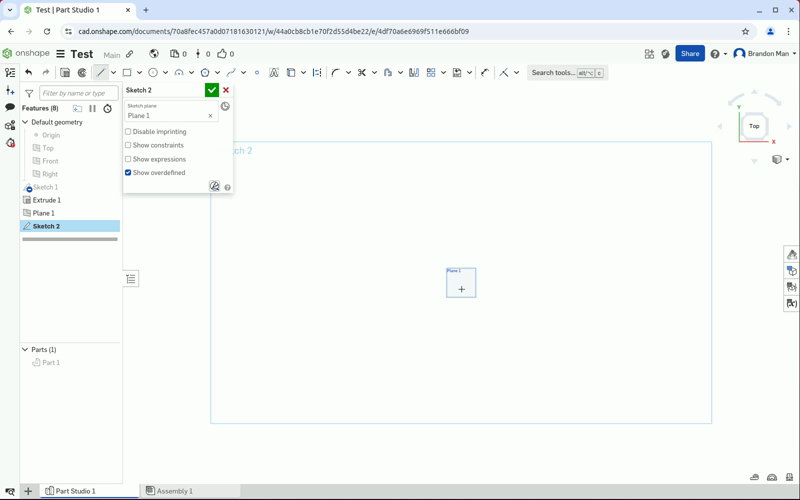
click(461, 288)
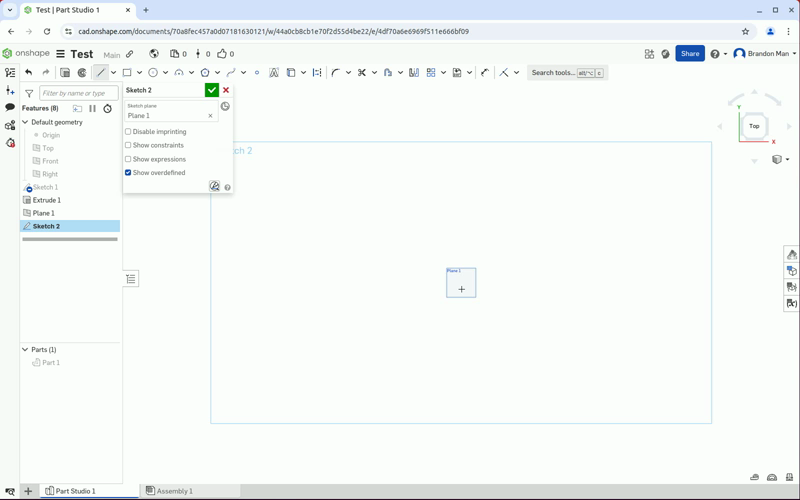
key_up(shift)
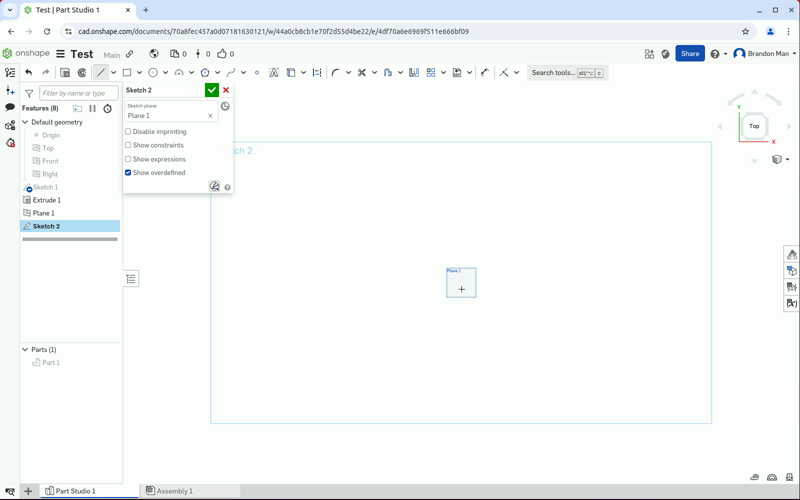
key_down(shift)
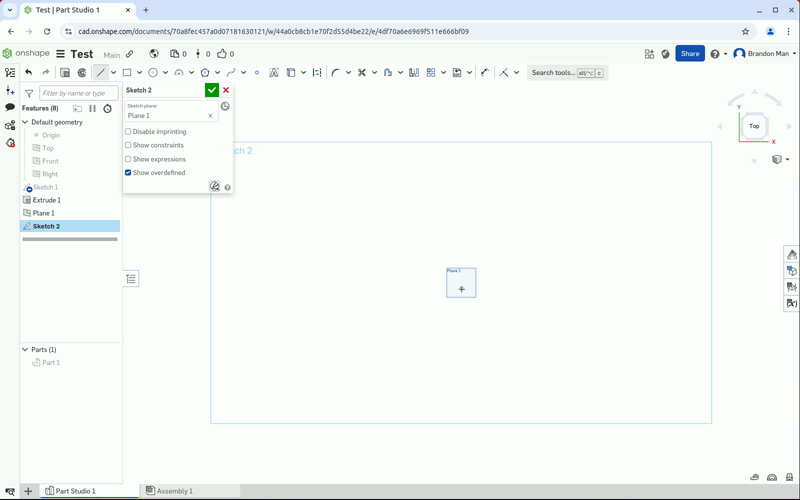
mouse_move(492, 288)
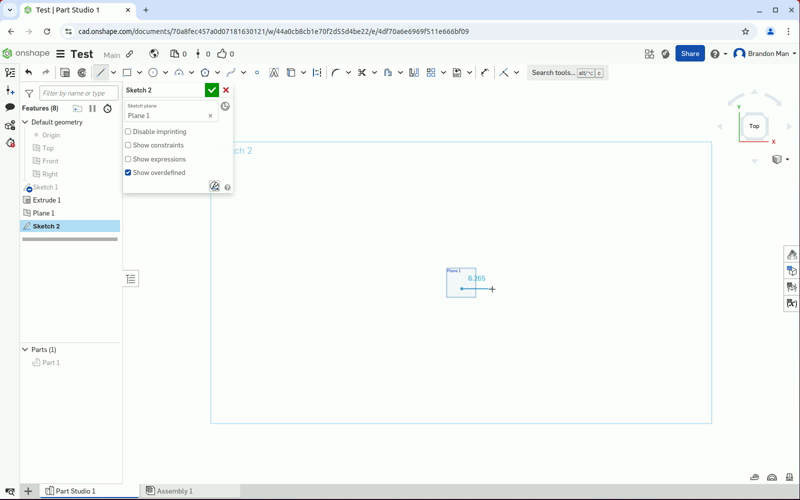
mouse_move(468, 288)
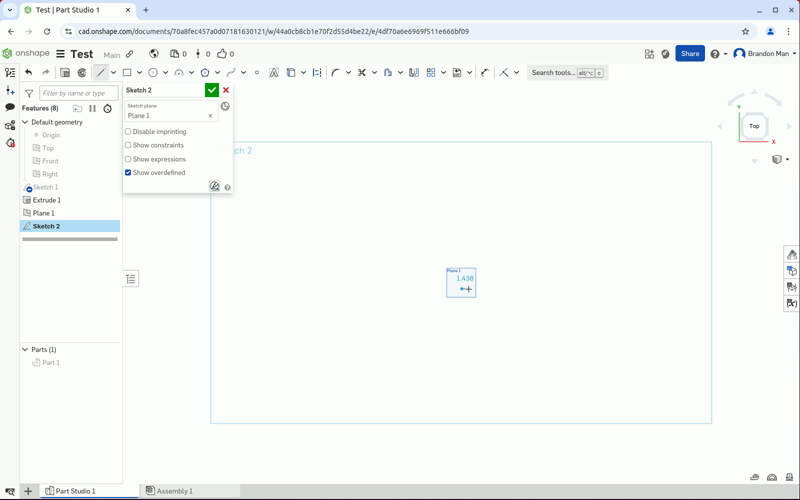
scroll(6)
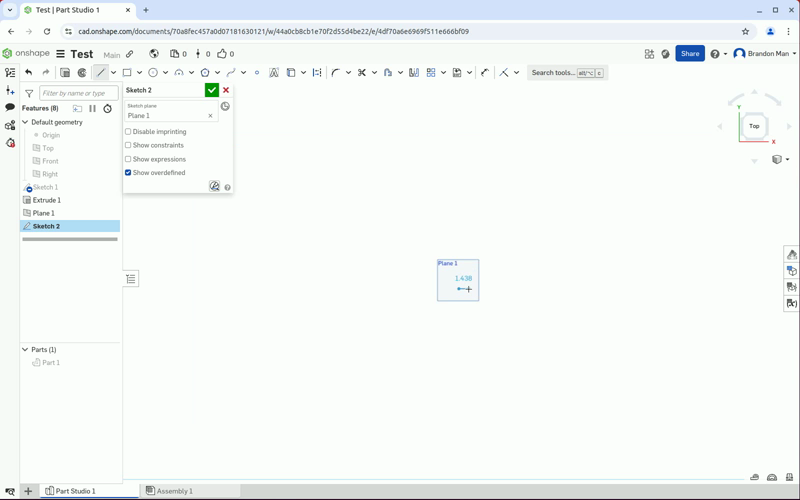
scroll(6)
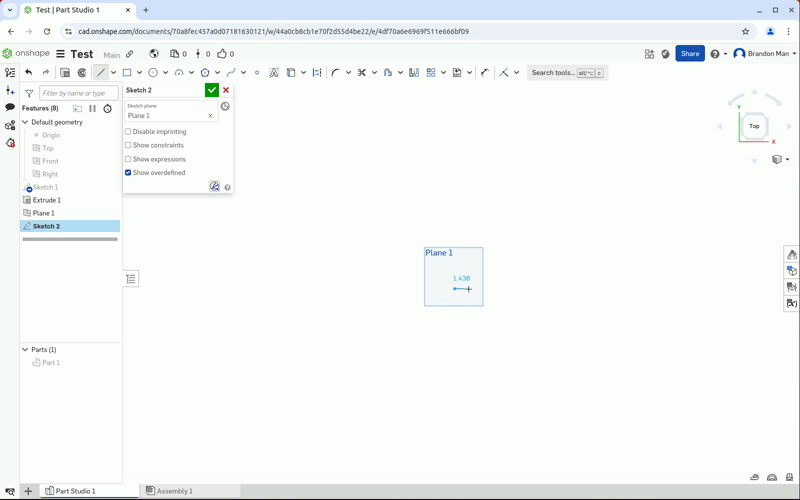
scroll(6)
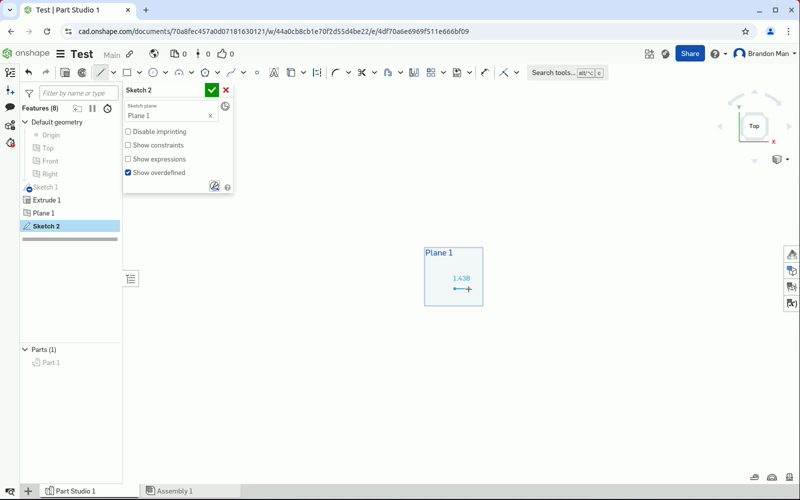
scroll(6)
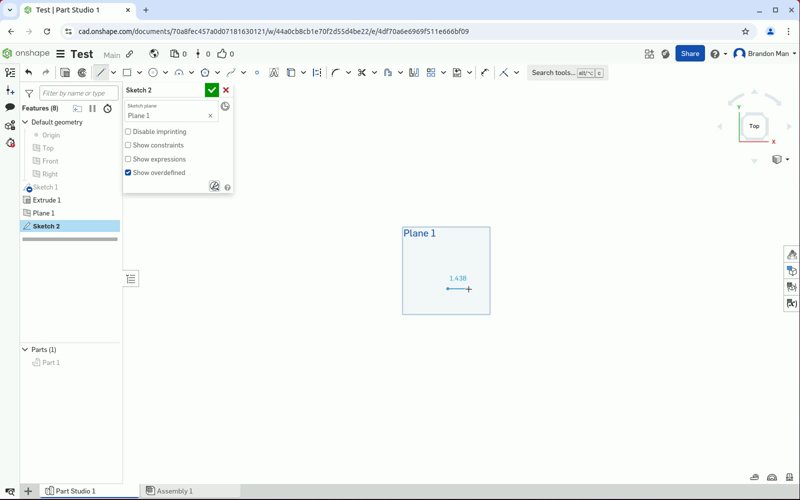
scroll(6)
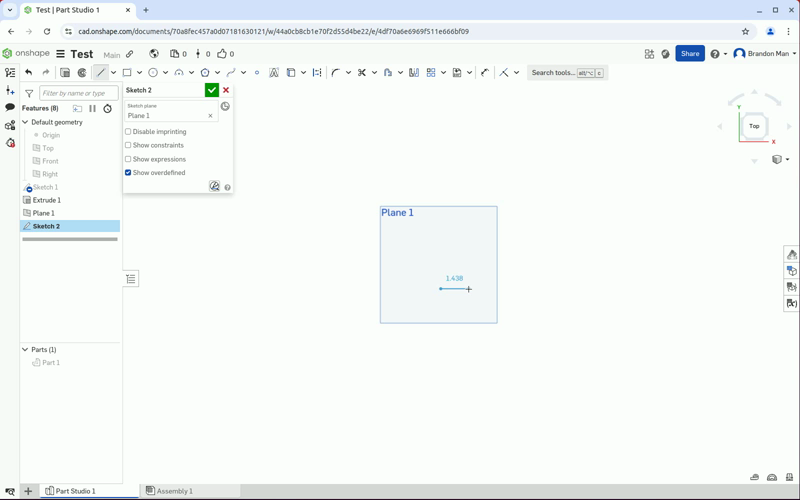
scroll(6)
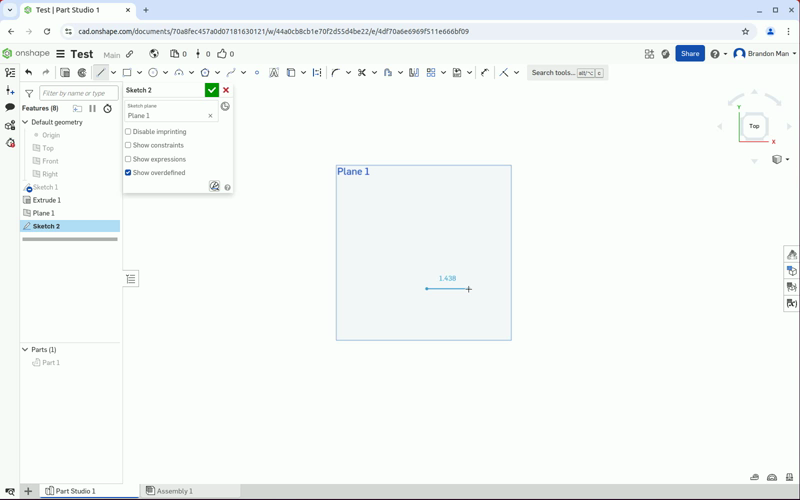
scroll(6)
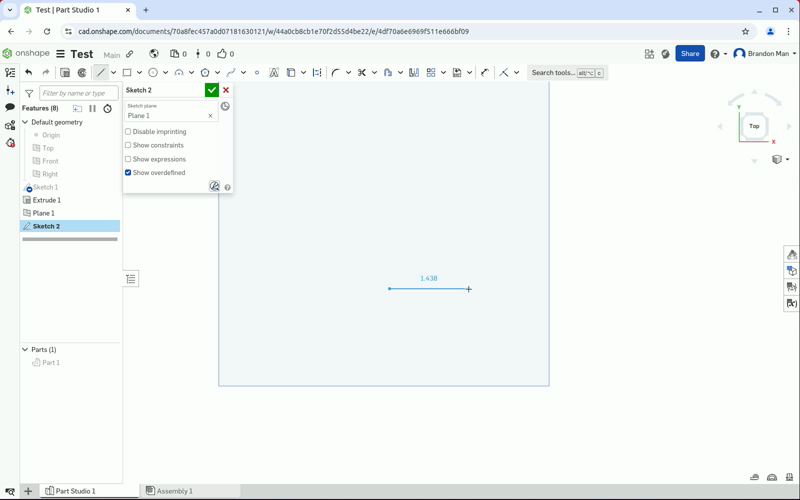
click(468, 288)
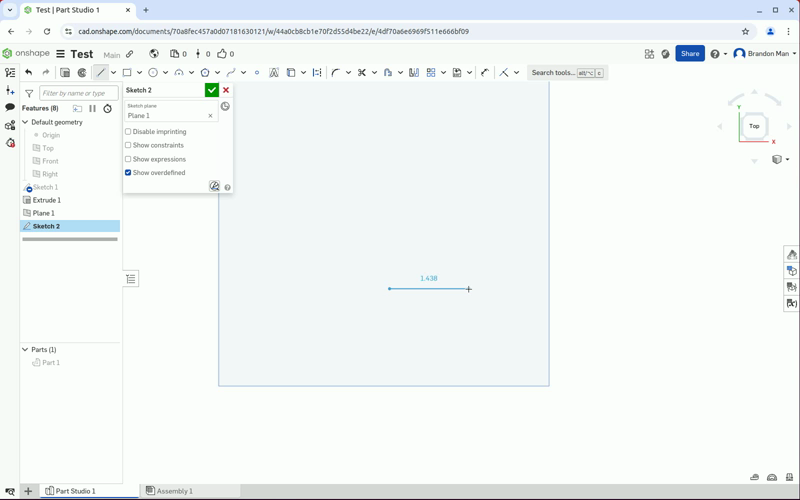
scroll(-6)
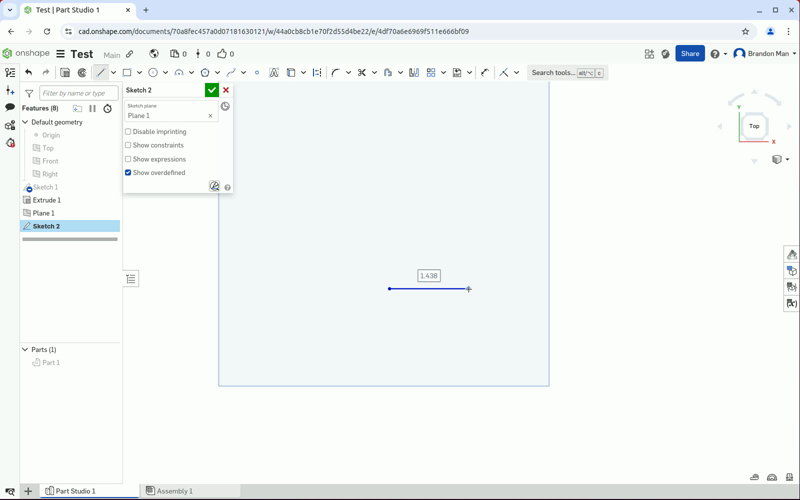
scroll(-6)
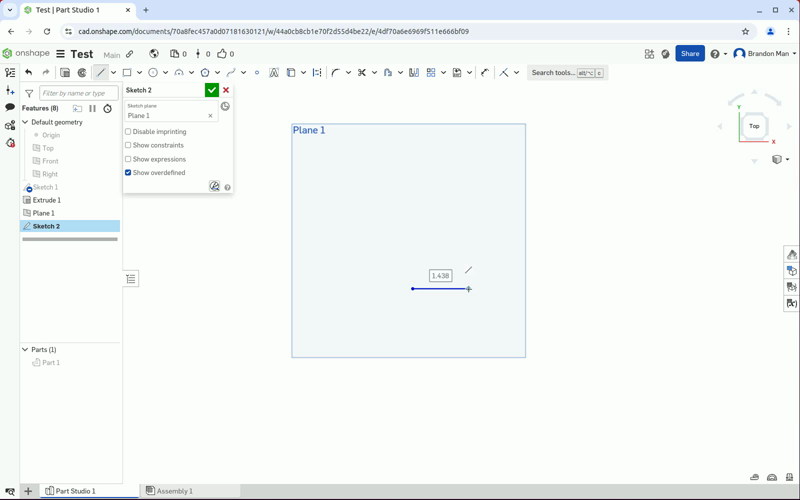
scroll(-6)
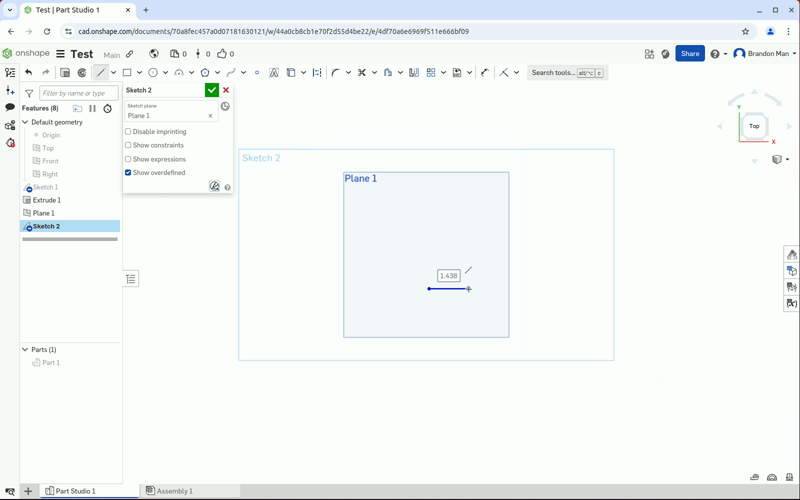
scroll(-6)
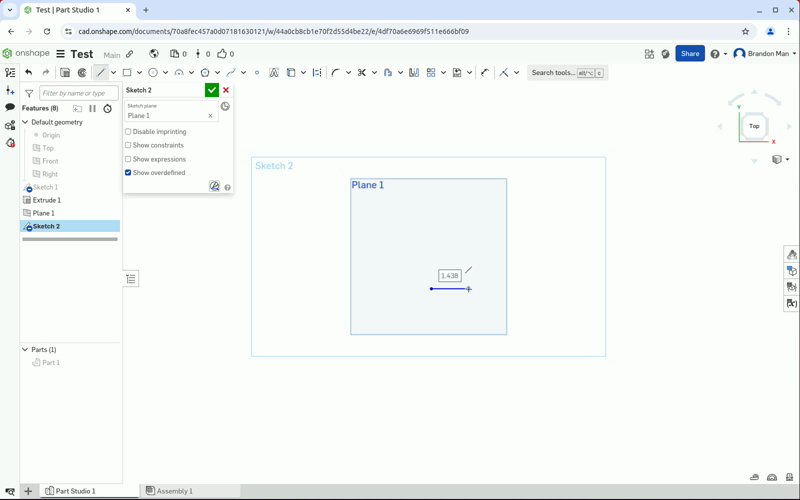
scroll(-6)
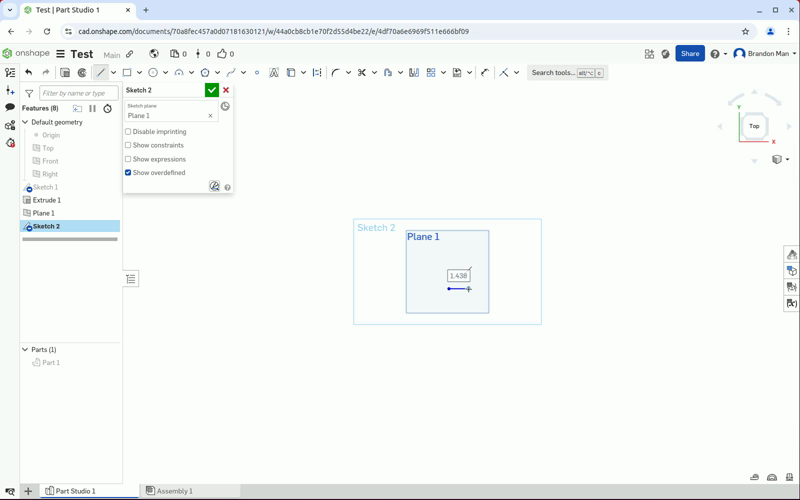
scroll(-6)
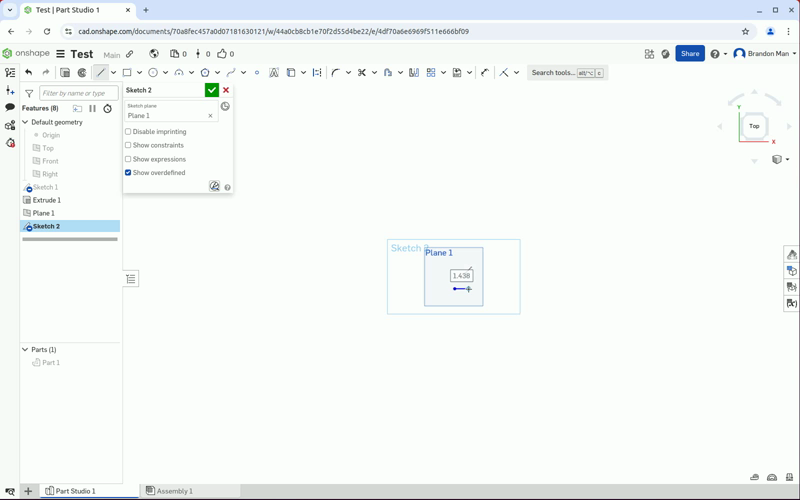
scroll(-6)
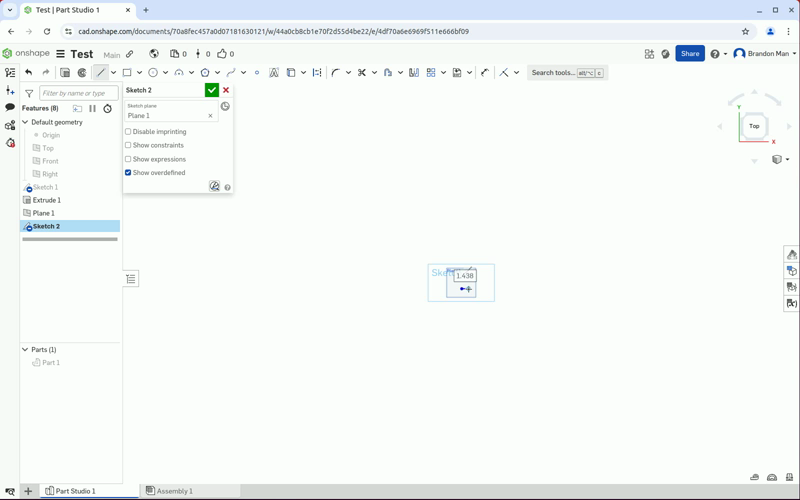
key_up(shift)
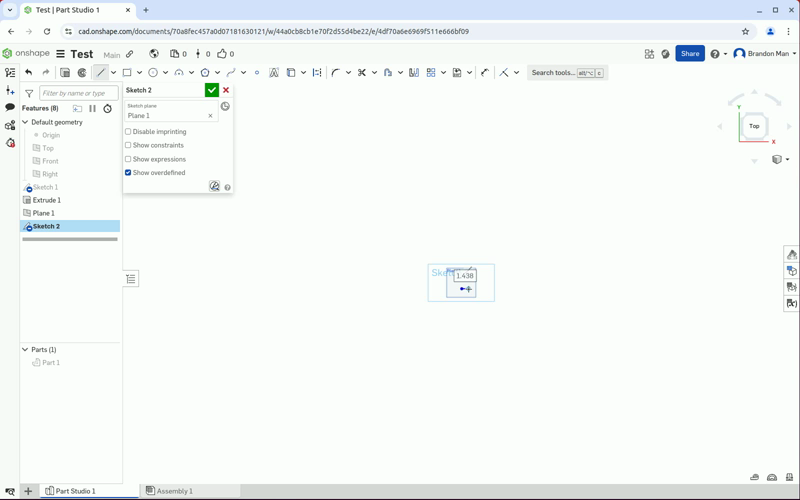
key_down(shift)
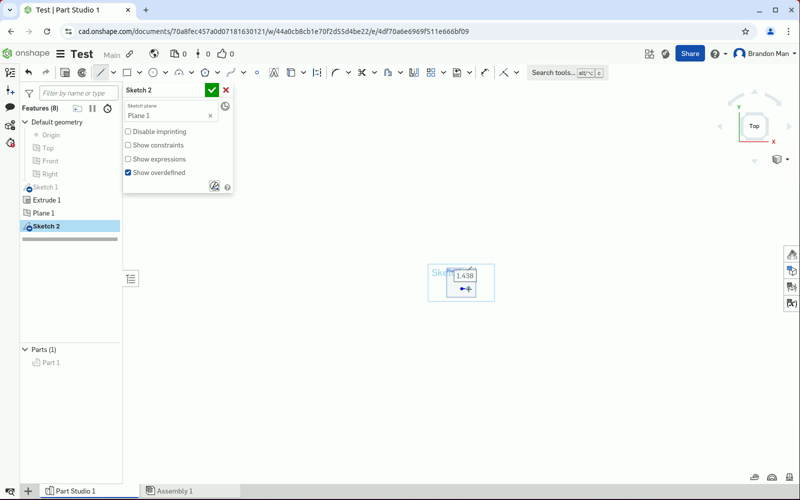
mouse_move(498, 288)
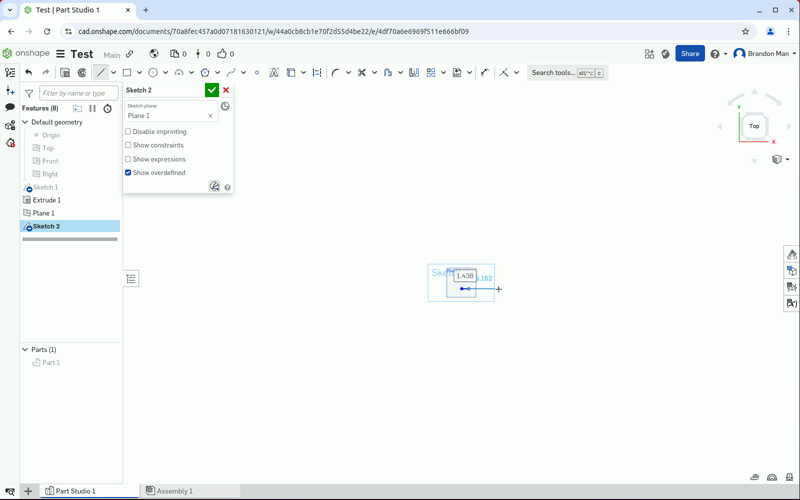
mouse_move(468, 281)
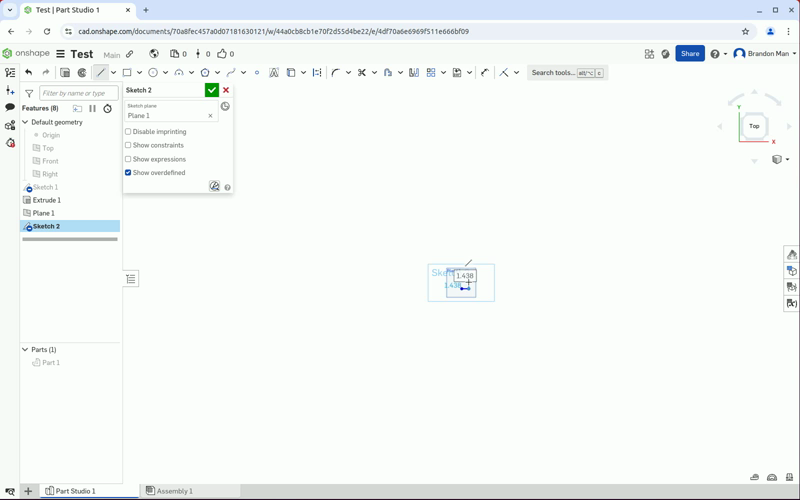
scroll(6)
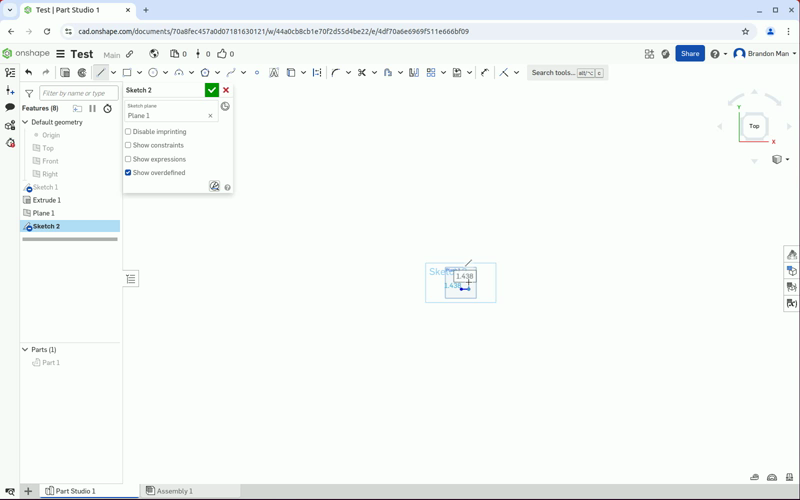
scroll(6)
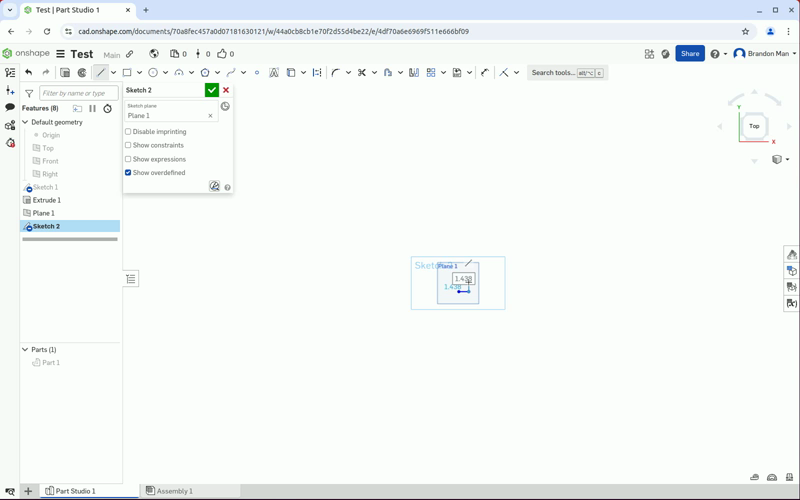
scroll(6)
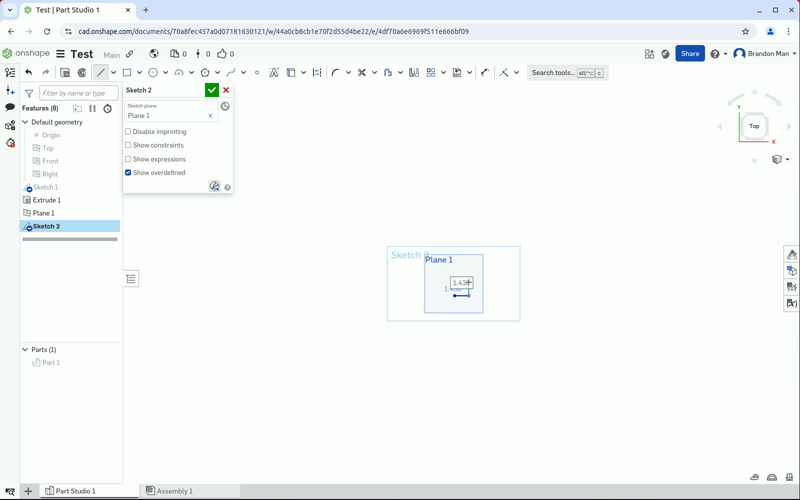
scroll(6)
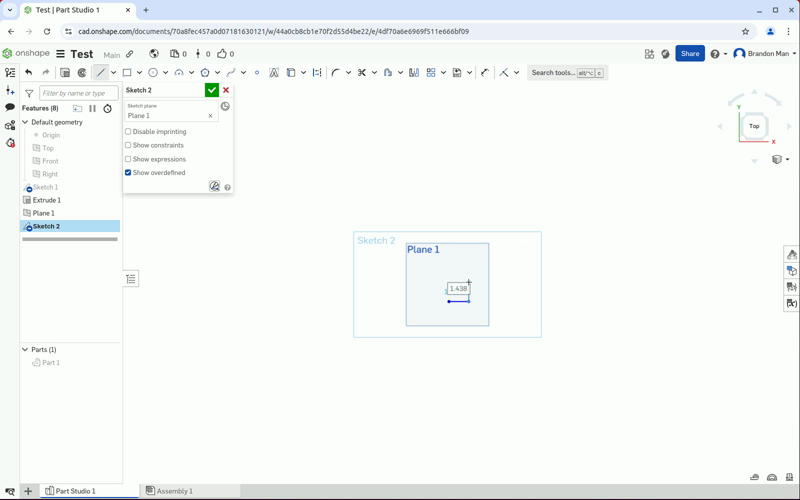
scroll(6)
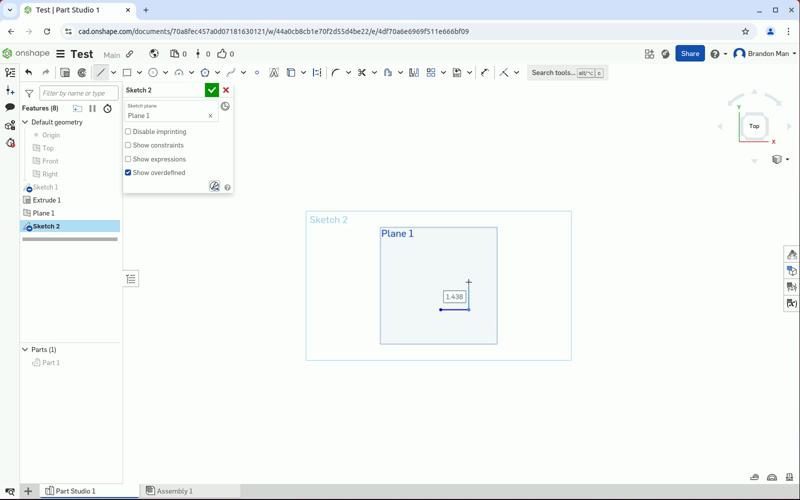
scroll(6)
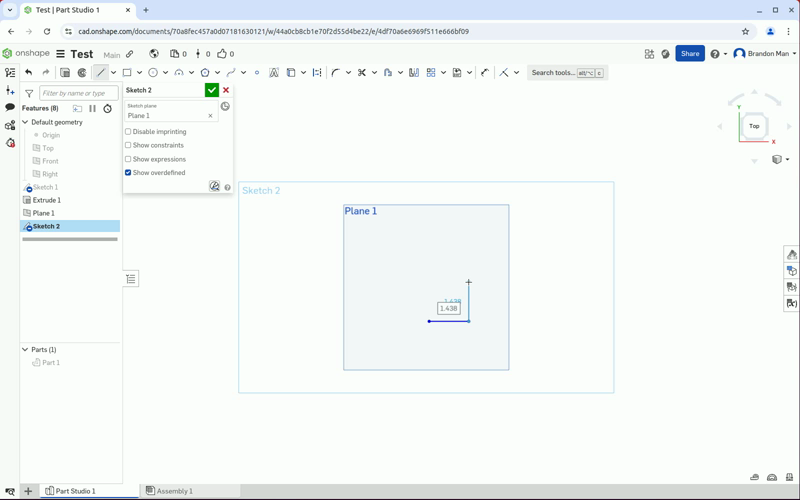
scroll(6)
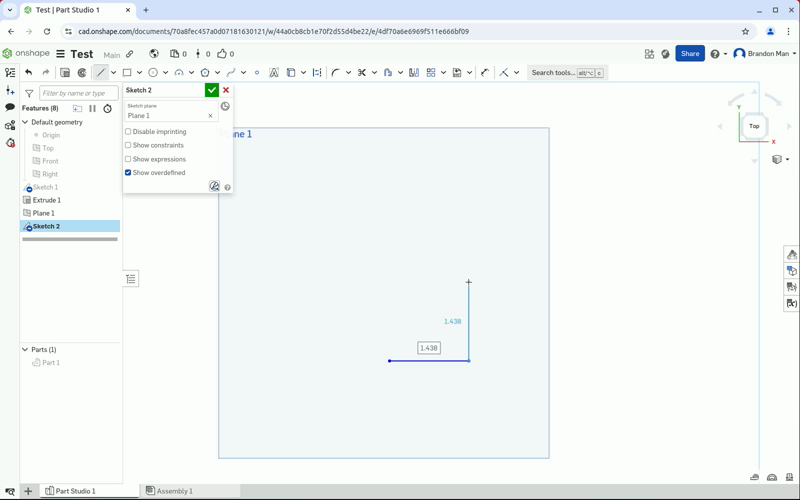
click(468, 281)
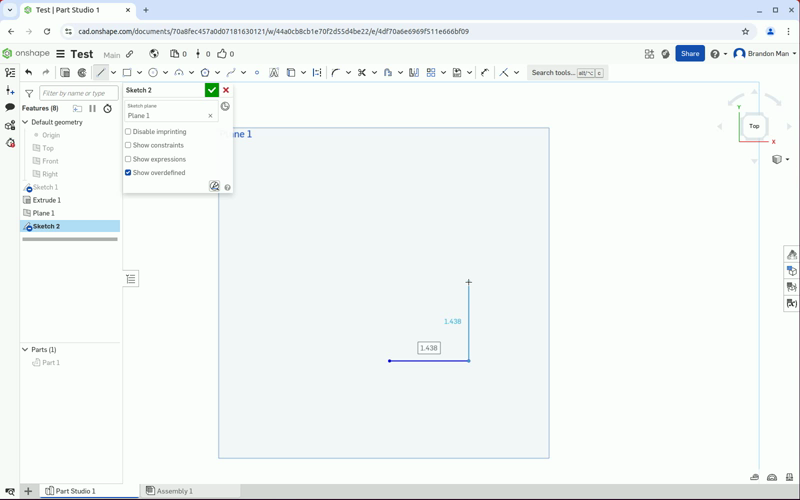
scroll(-6)
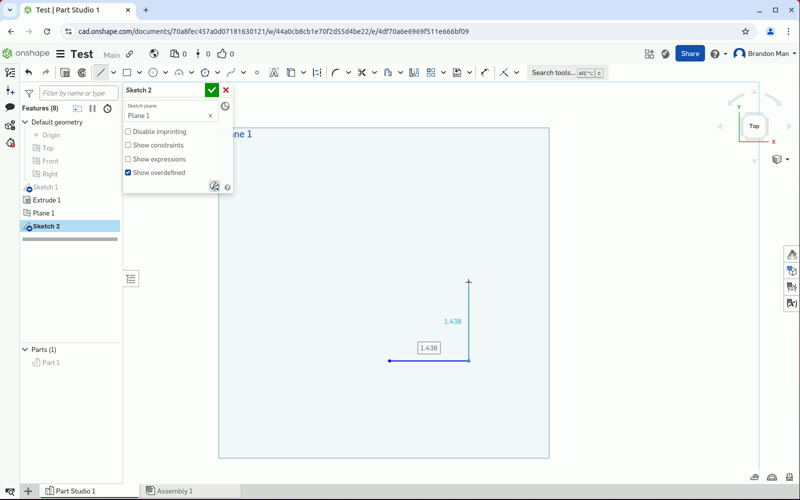
scroll(-6)
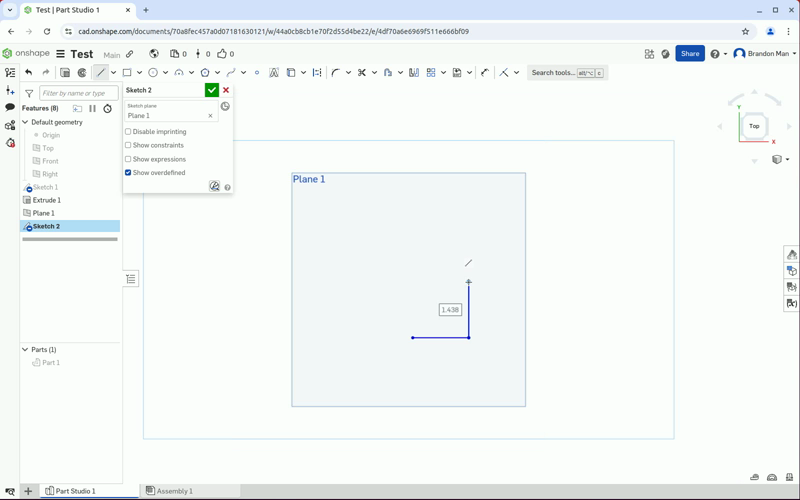
scroll(-6)
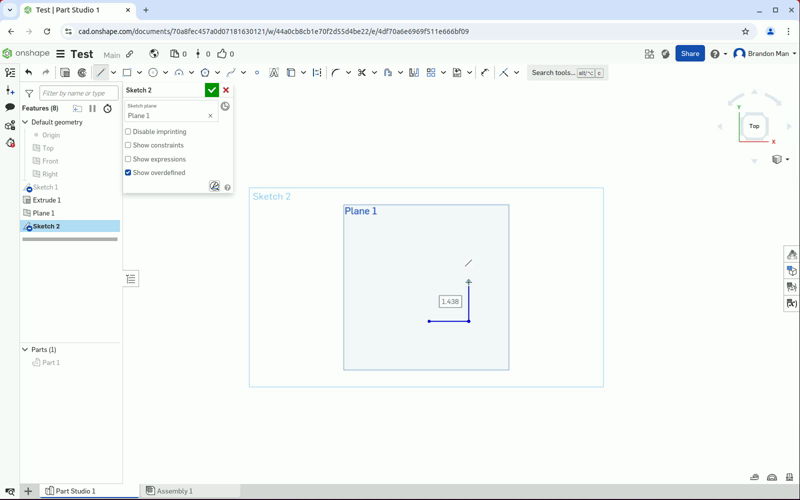
scroll(-6)
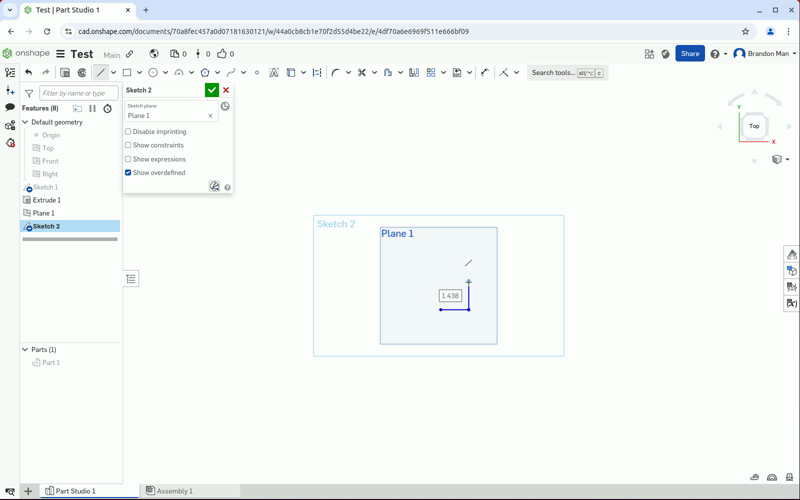
scroll(-6)
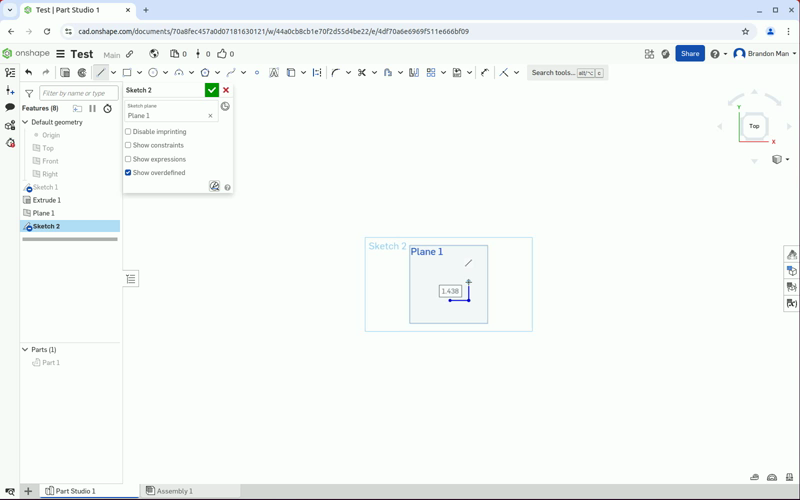
scroll(-6)
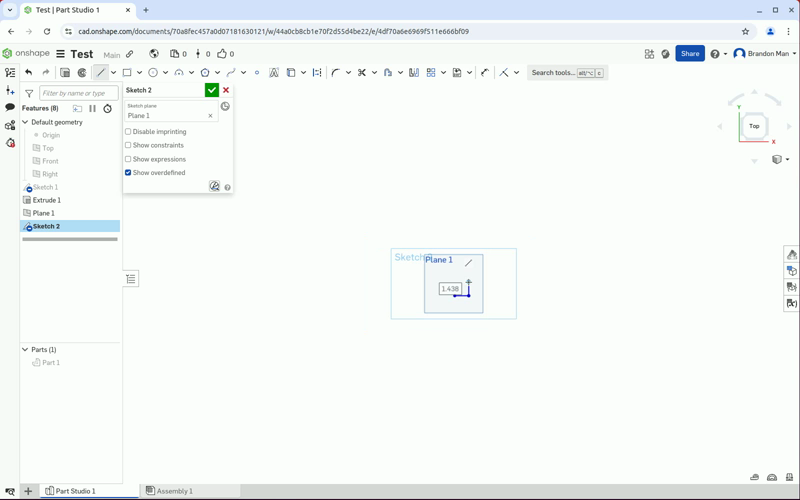
scroll(-6)
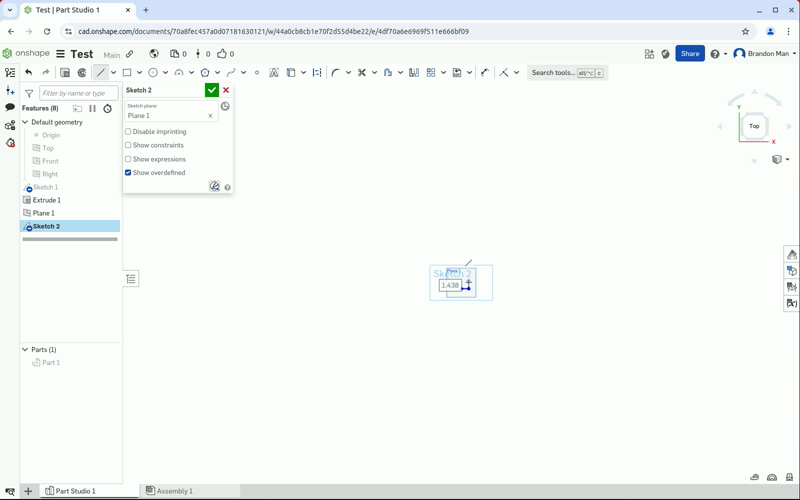
key_up(shift)
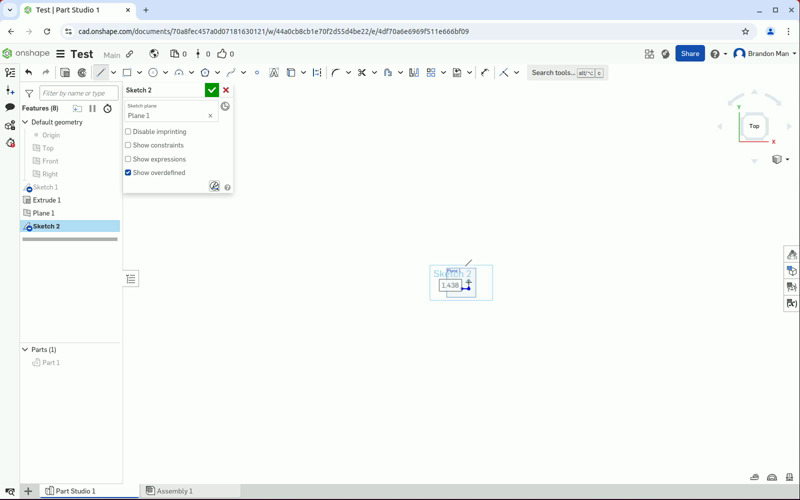
key_down(shift)
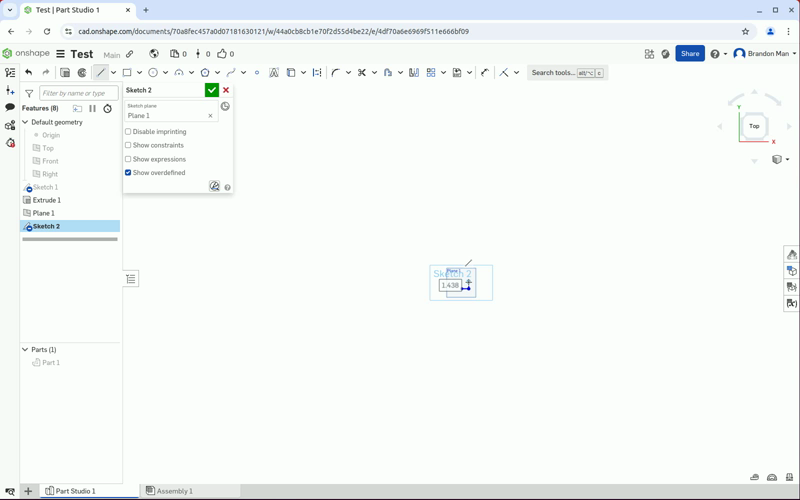
mouse_move(498, 281)
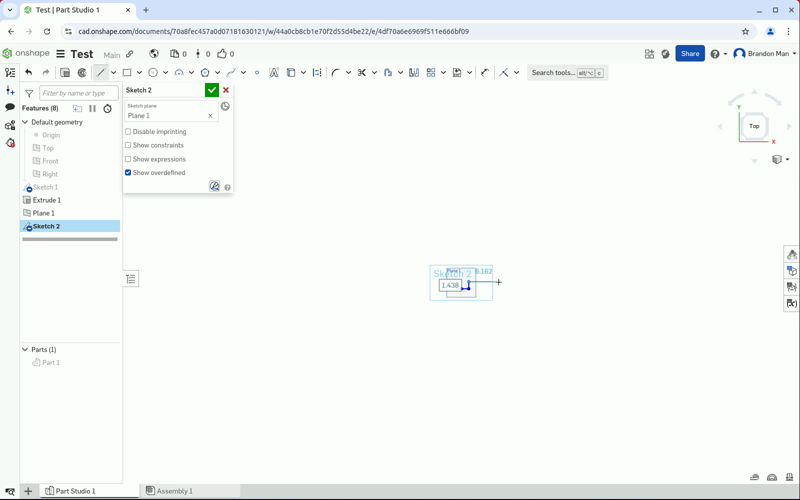
mouse_move(461, 281)
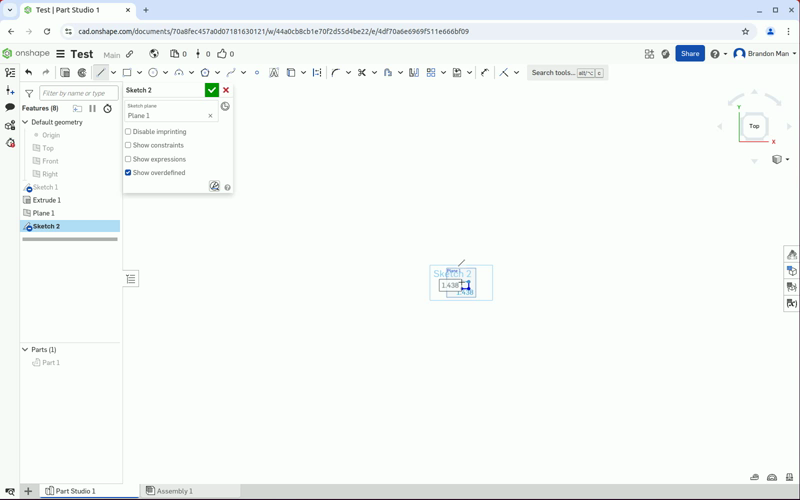
scroll(6)
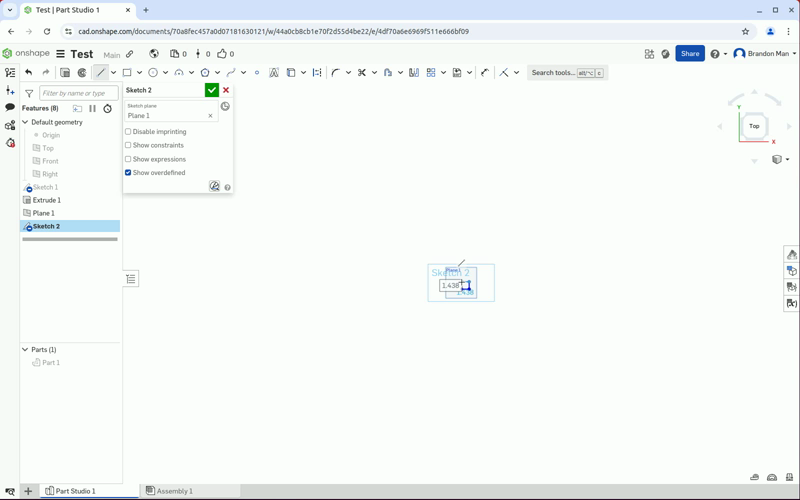
scroll(6)
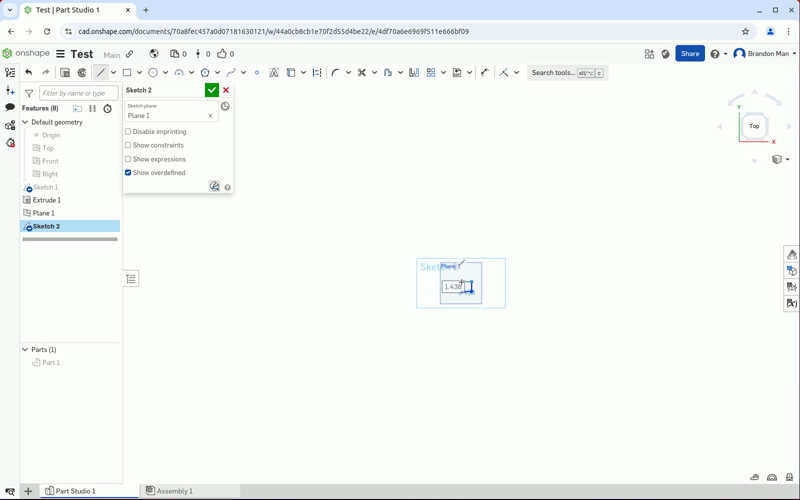
scroll(6)
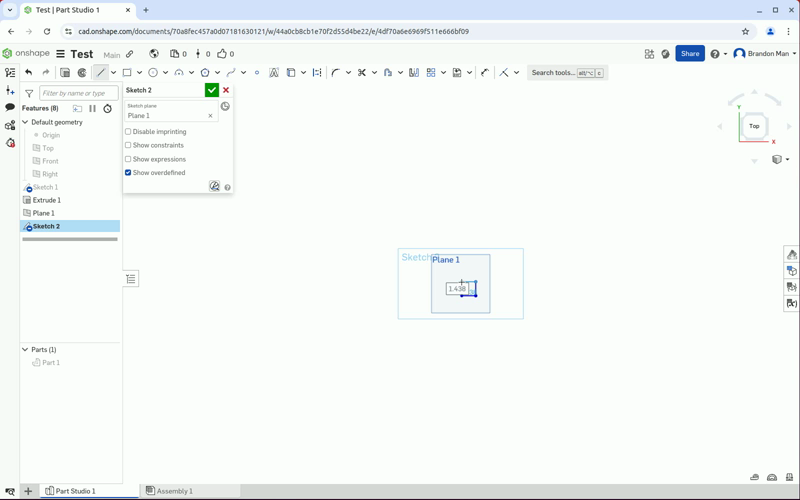
scroll(6)
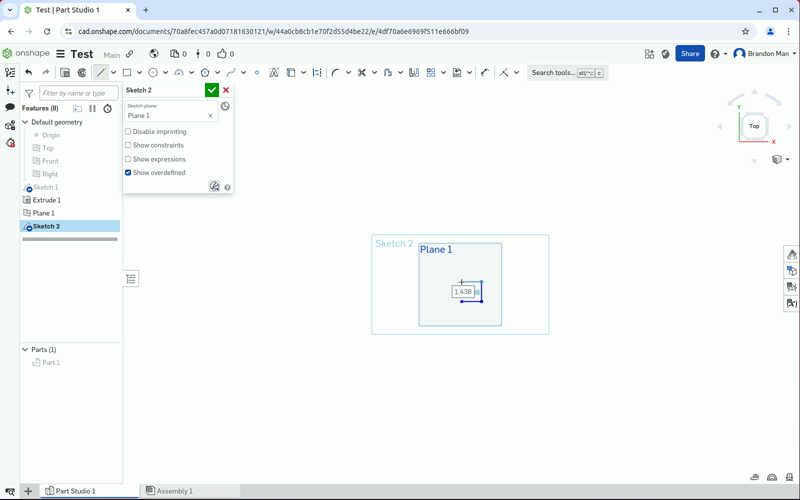
scroll(6)
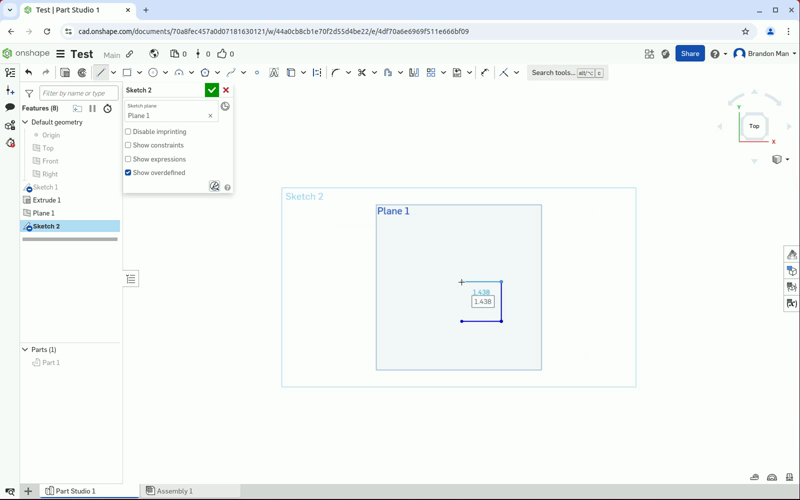
scroll(6)
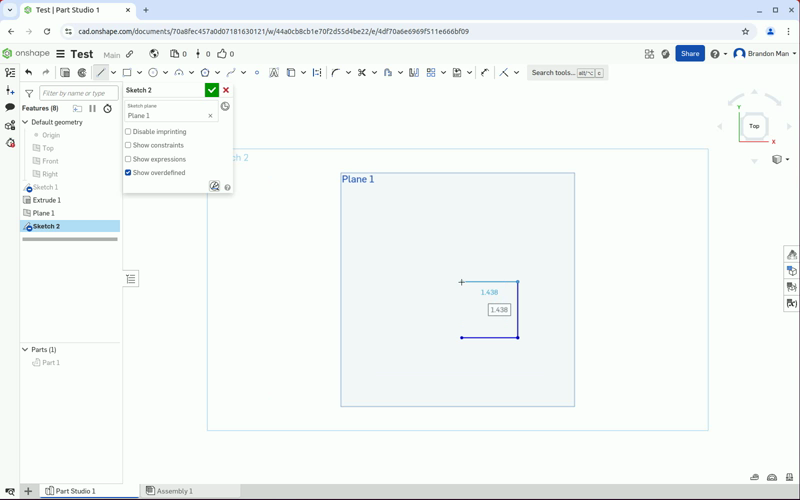
scroll(6)
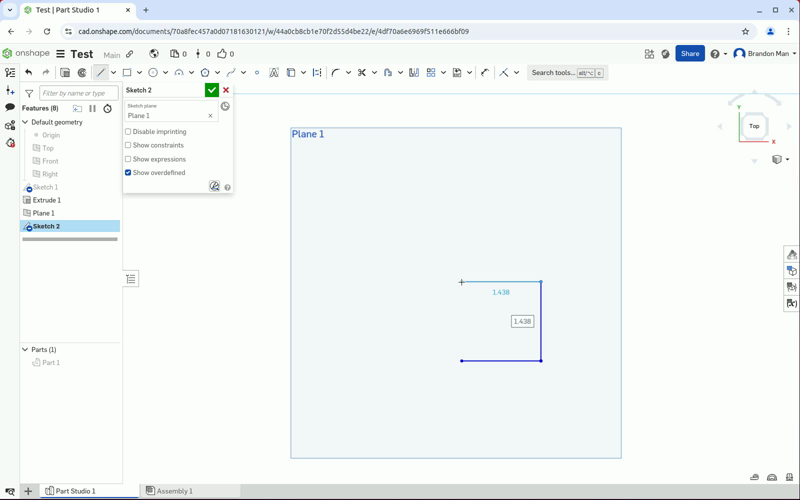
click(461, 281)
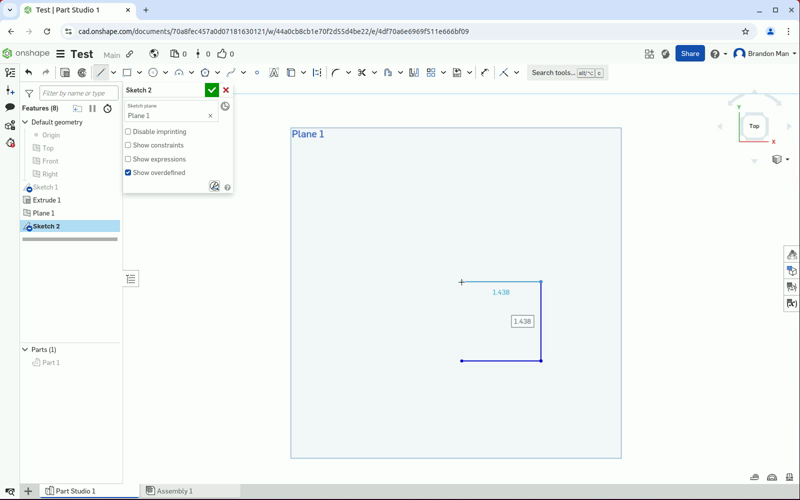
scroll(-6)
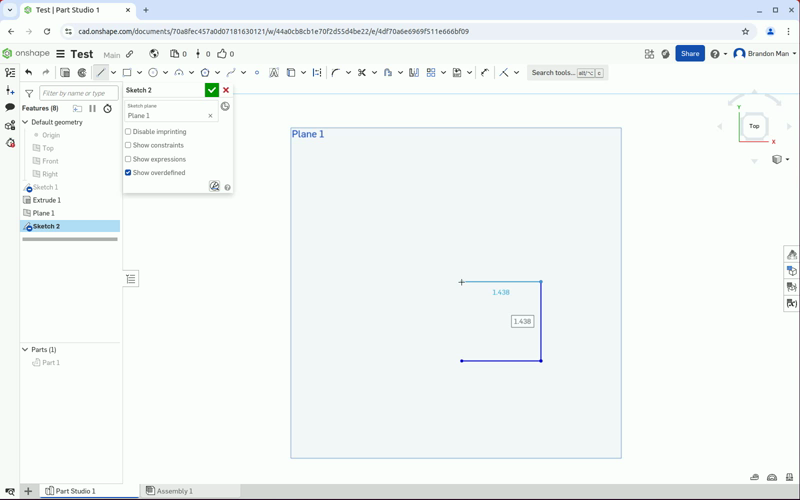
scroll(-6)
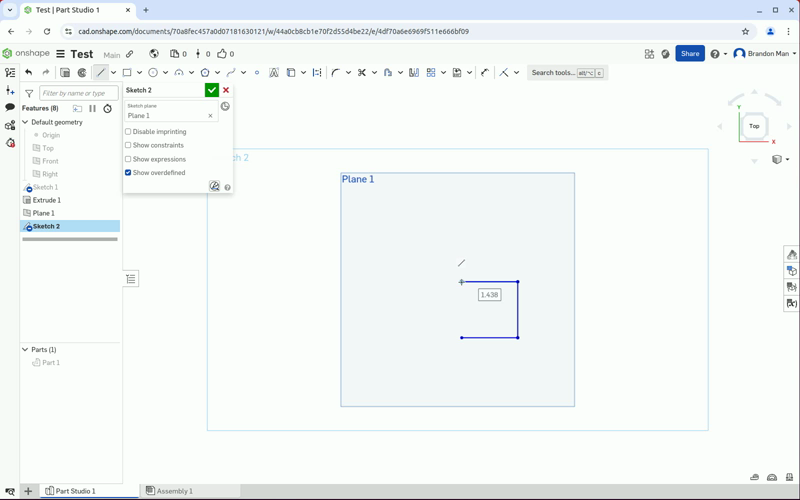
scroll(-6)
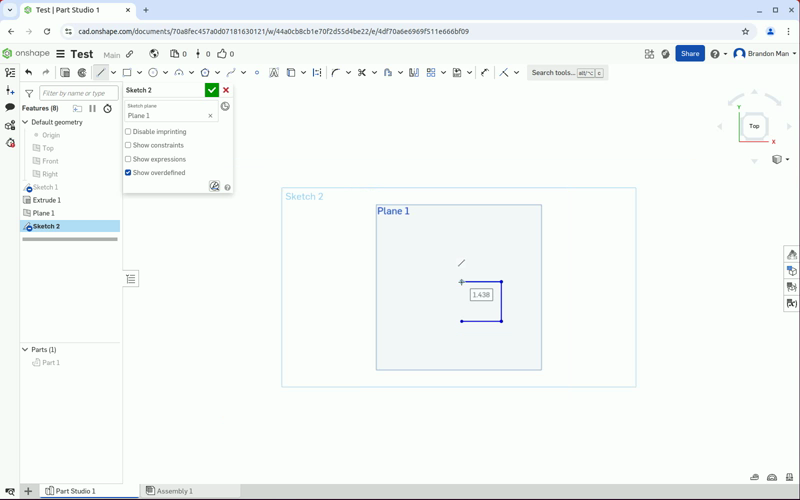
scroll(-6)
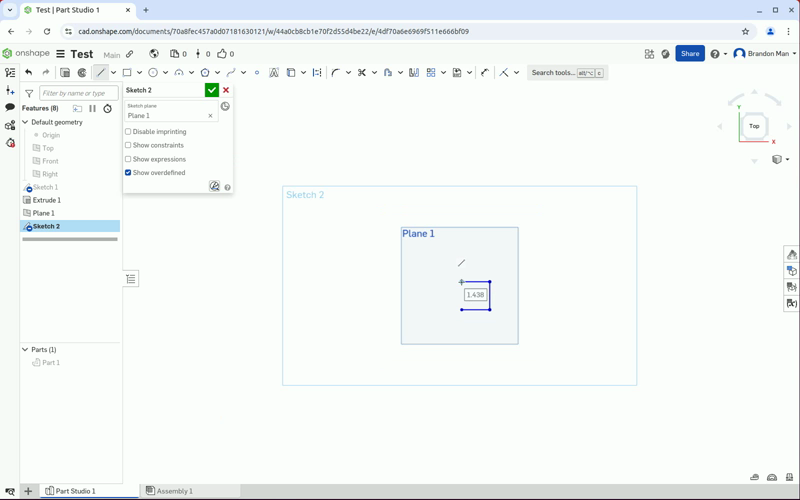
scroll(-6)
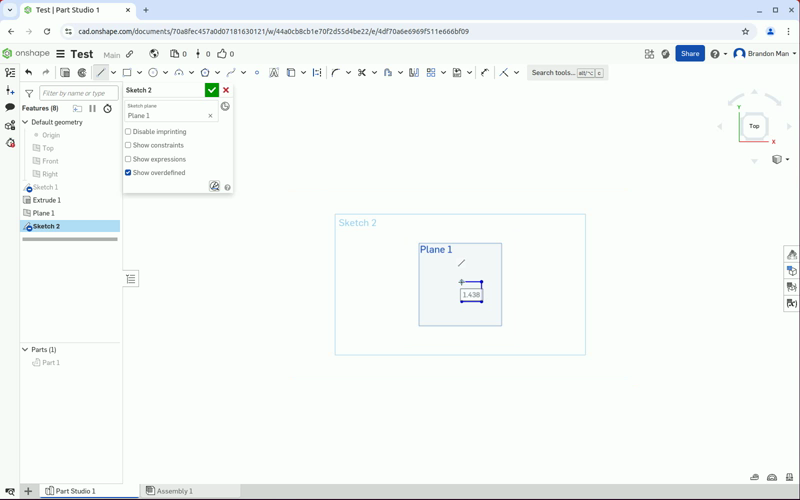
scroll(-6)
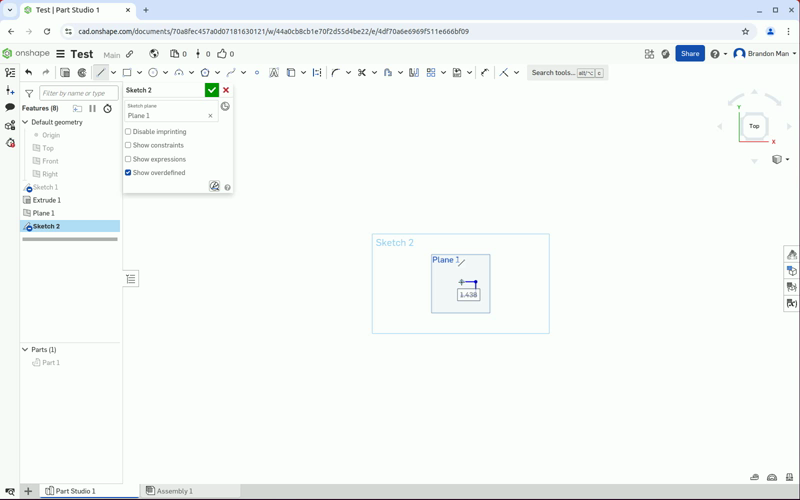
scroll(-6)
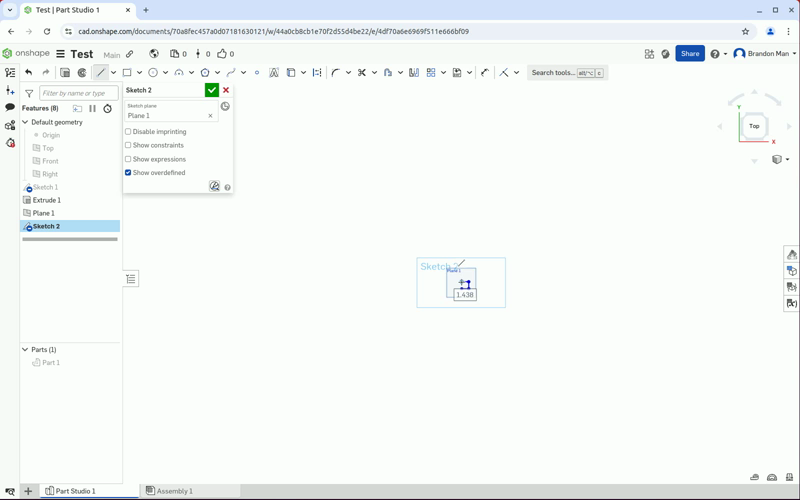
key_up(shift)
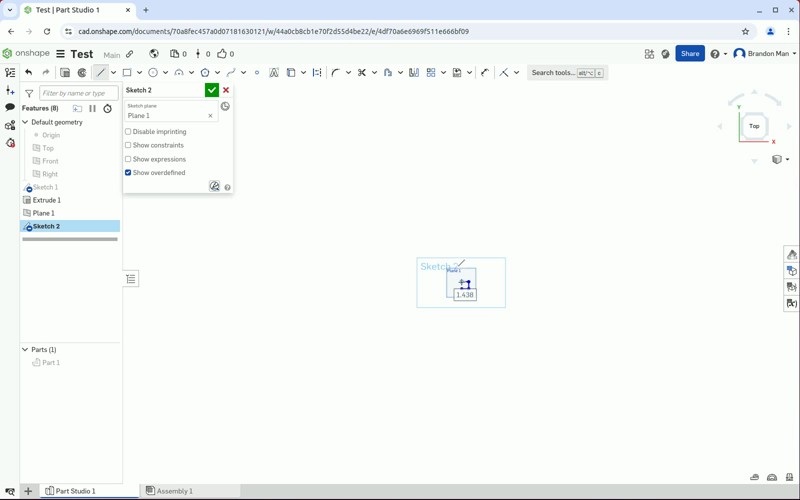
mouse_move(492, 281)
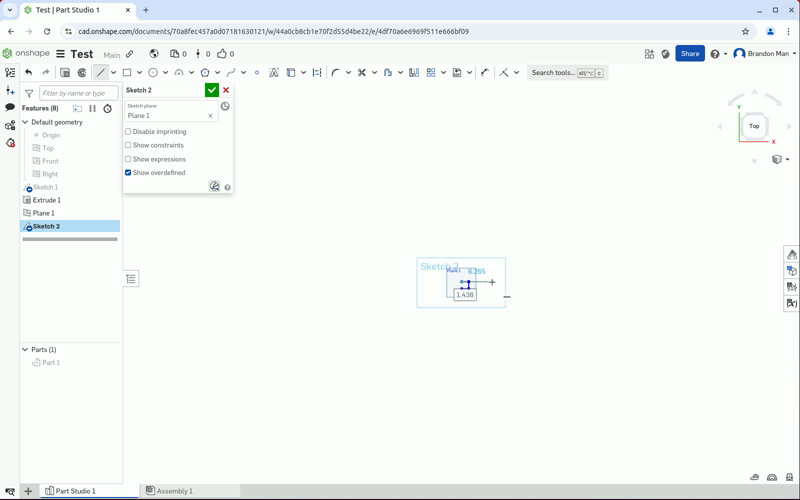
key_down(shift)
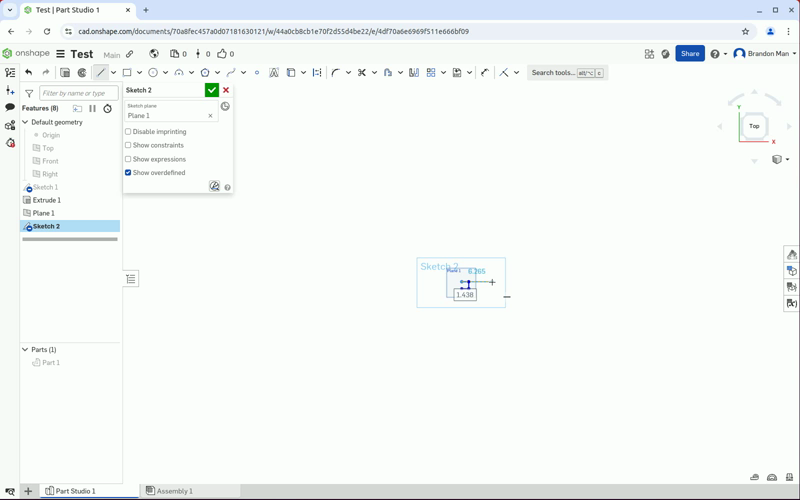
mouse_move(461, 288)
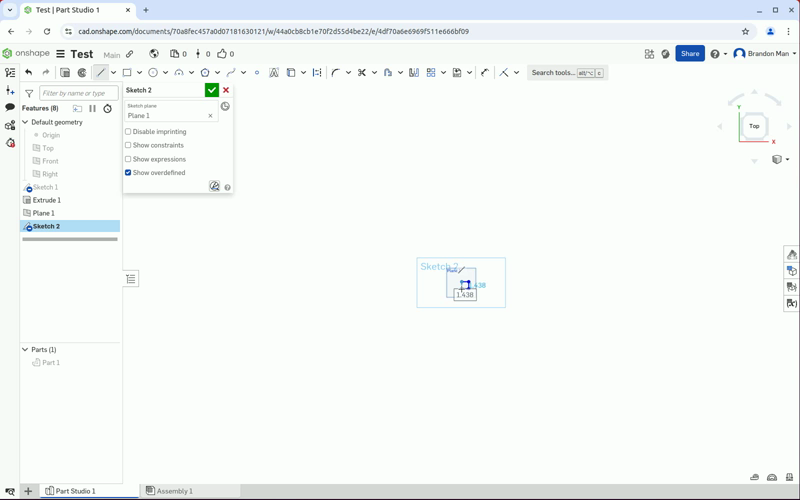
scroll(6)
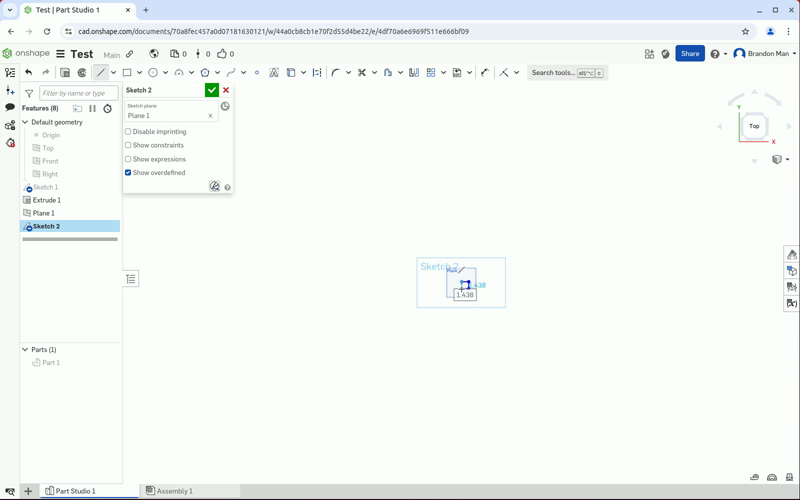
scroll(6)
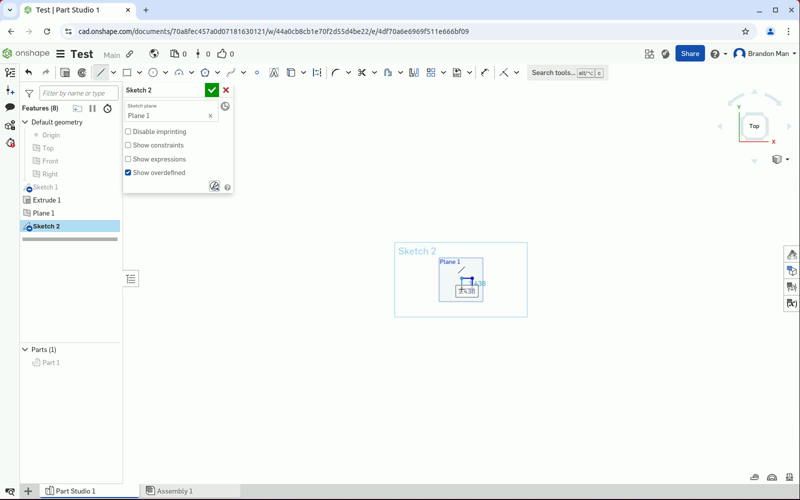
scroll(6)
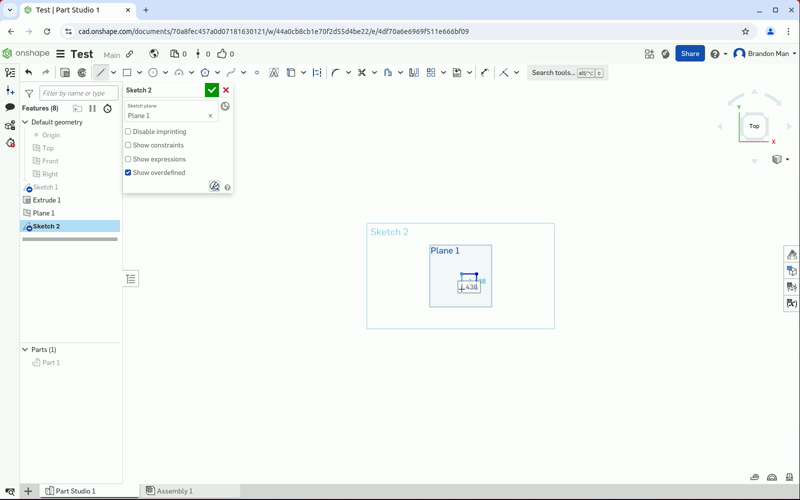
scroll(6)
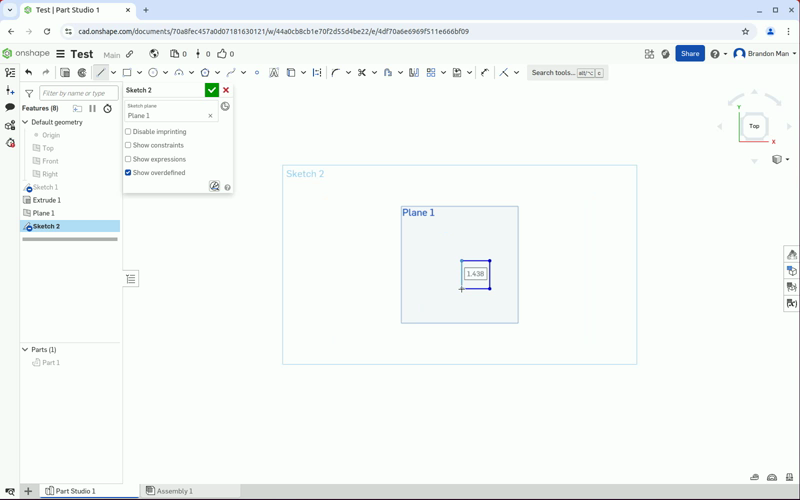
scroll(6)
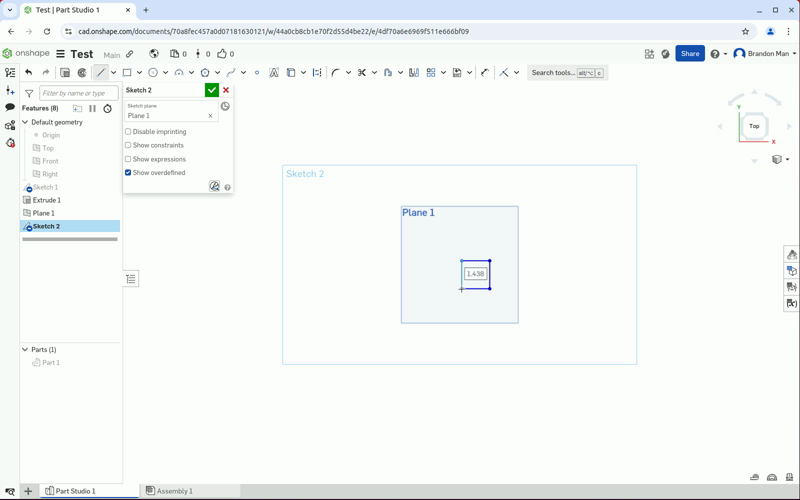
scroll(6)
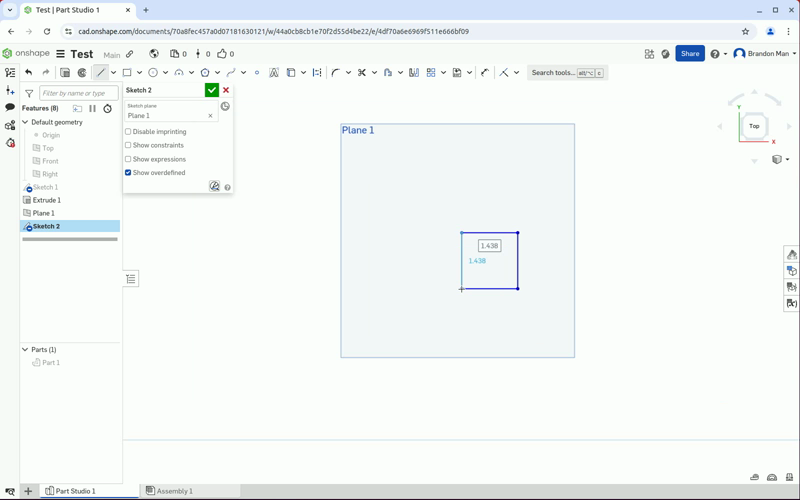
scroll(6)
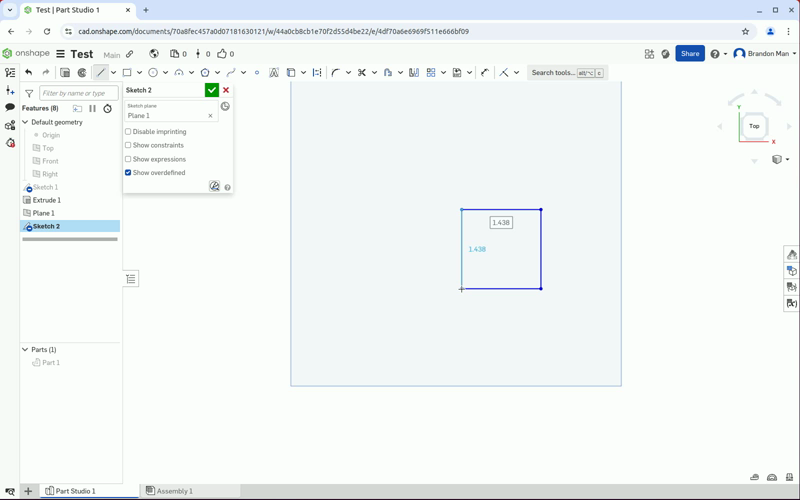
key_up(shift)
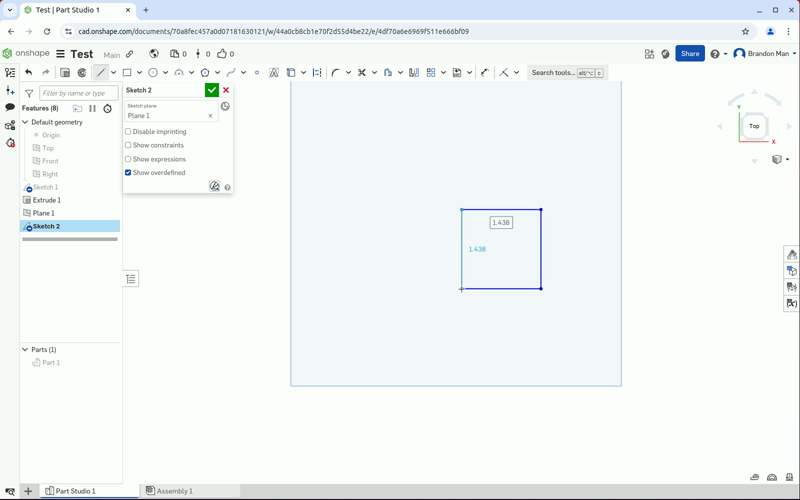
click(461, 288)
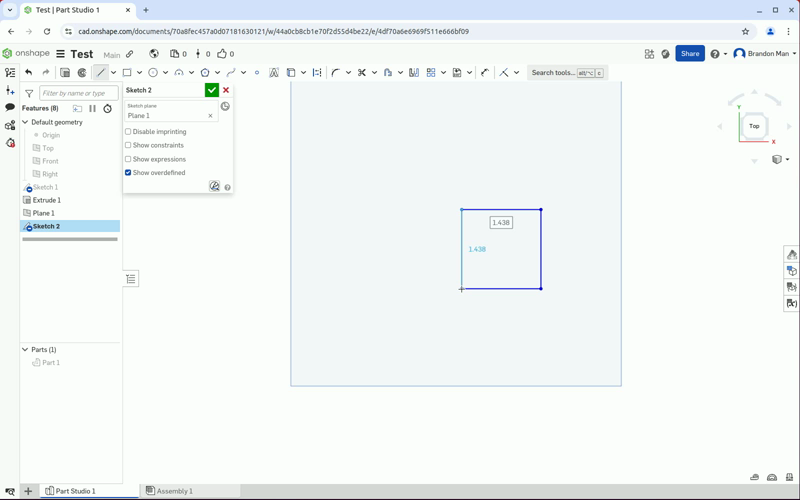
scroll(-6)
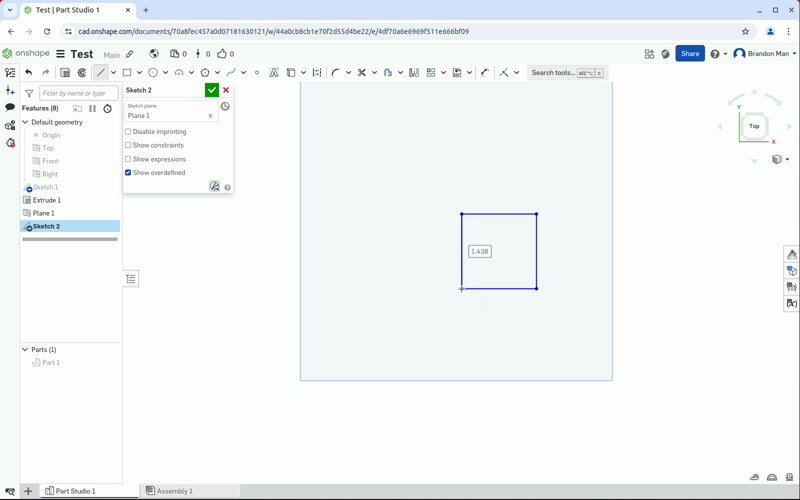
scroll(-6)
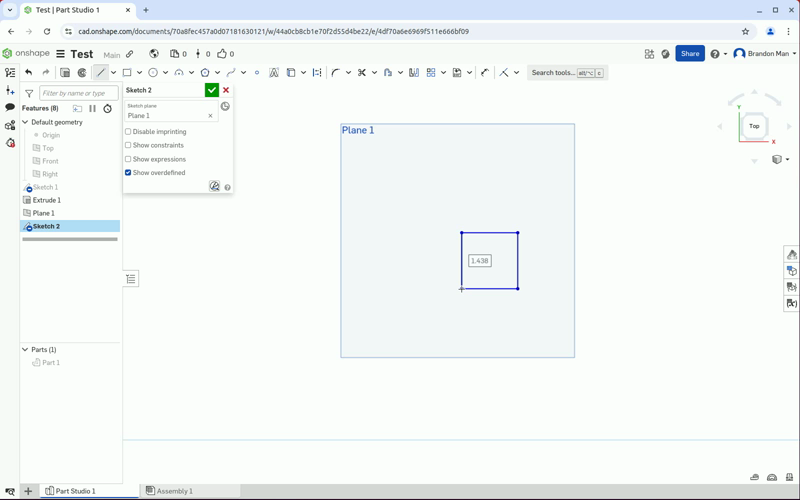
scroll(-6)
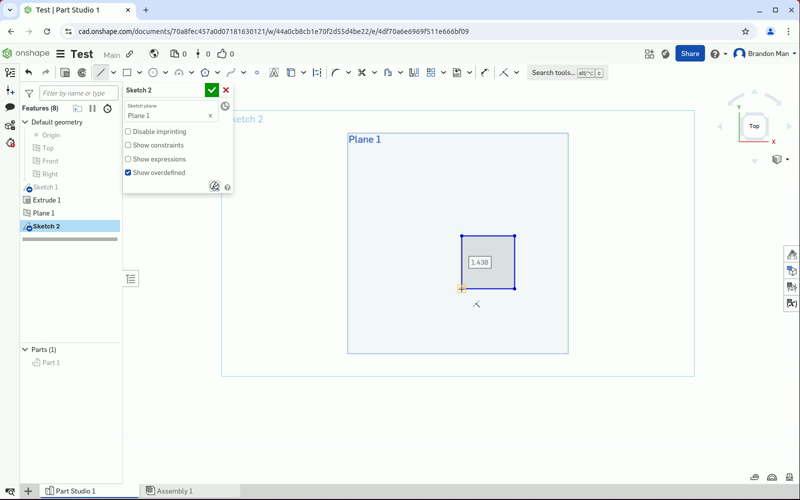
scroll(-6)
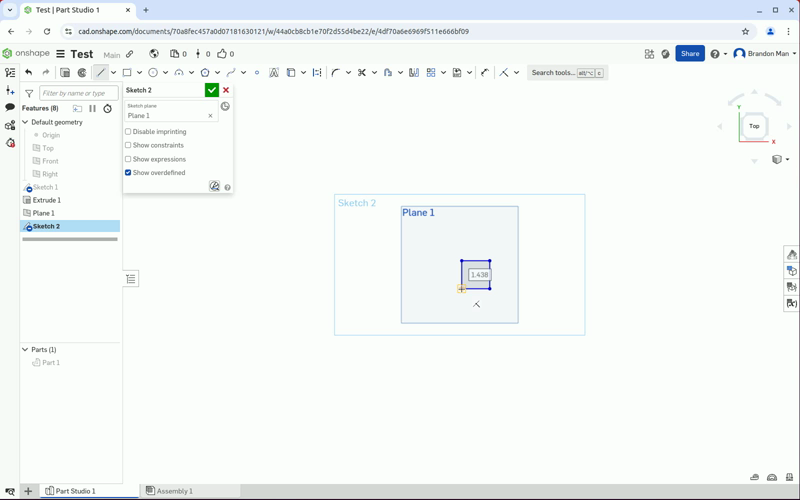
scroll(-6)
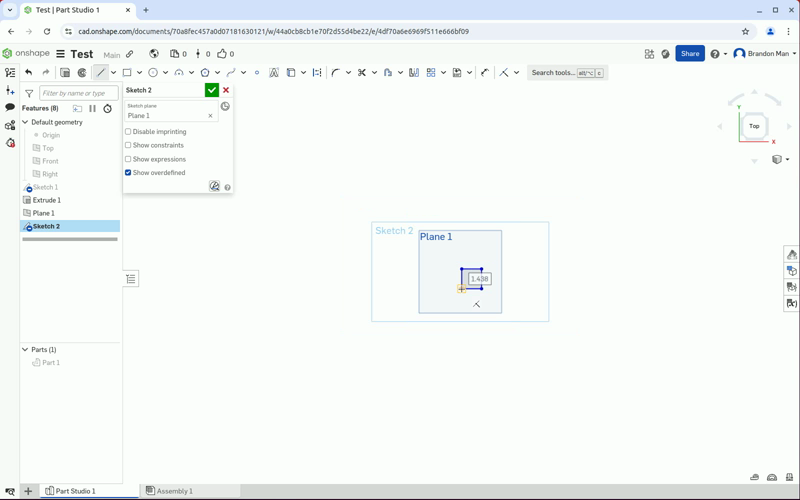
scroll(-6)
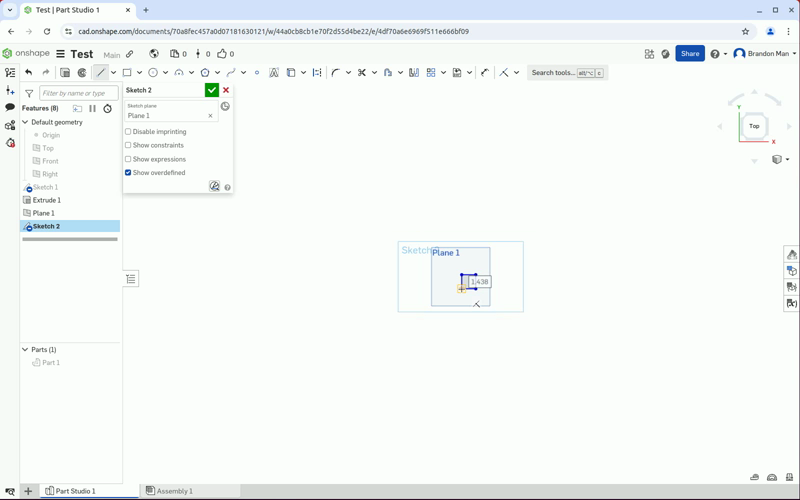
scroll(-6)
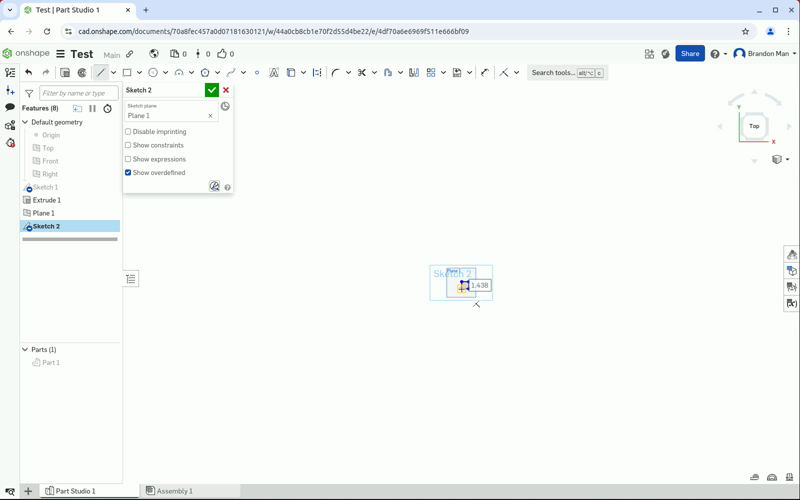
key(esc)
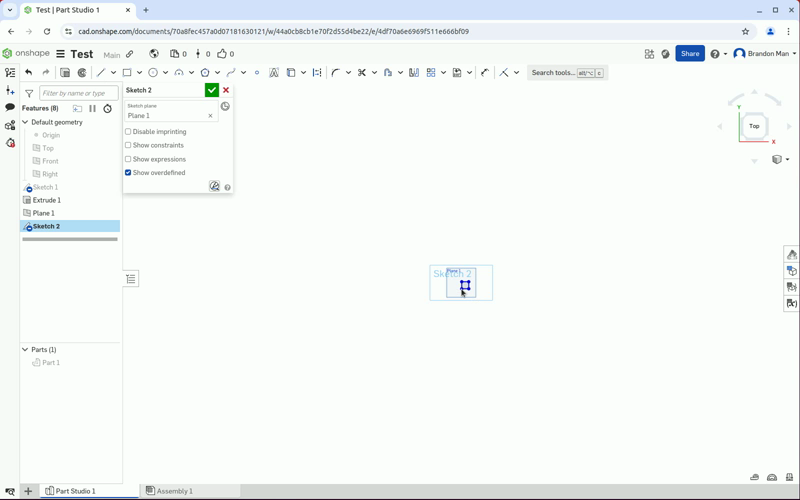
mouse_move(465, 287)
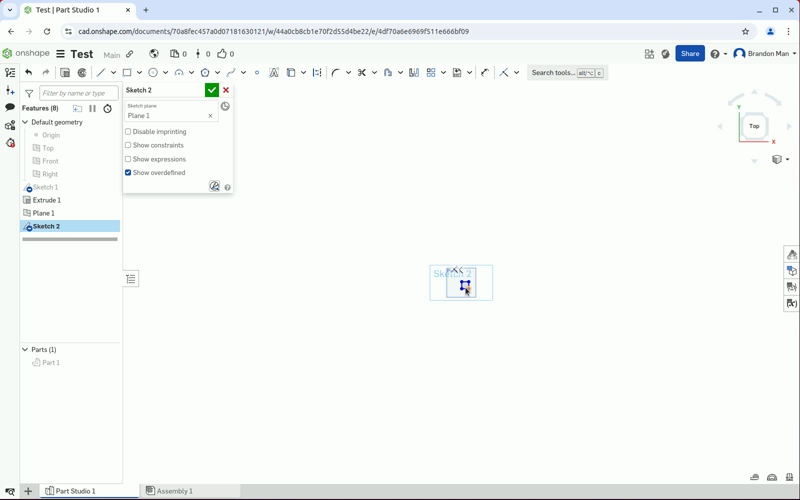
scroll(6)
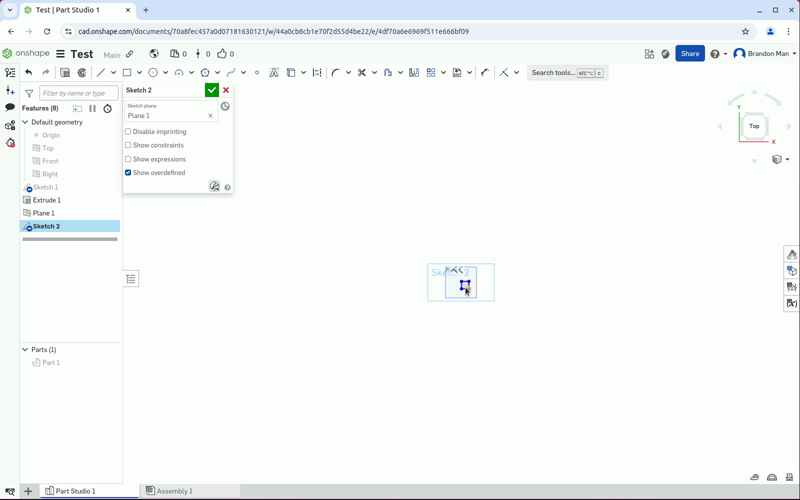
scroll(6)
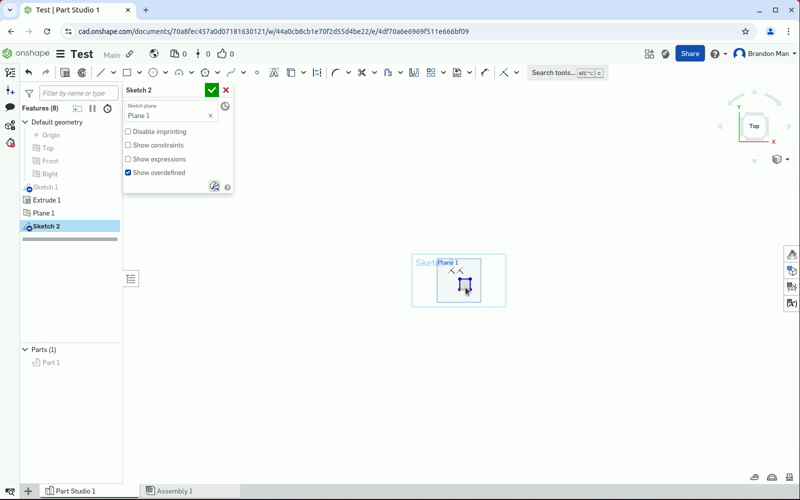
scroll(6)
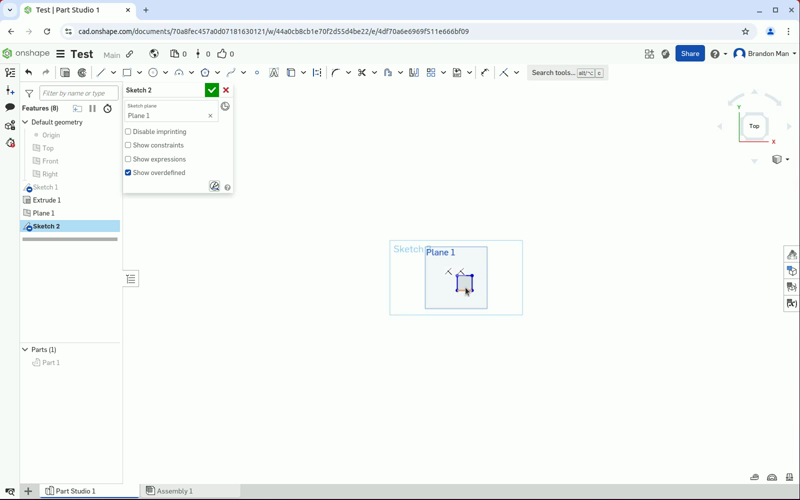
scroll(6)
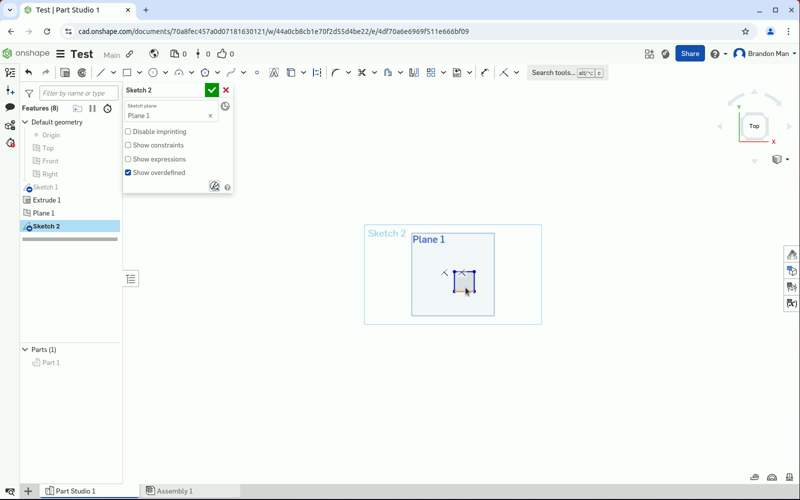
scroll(6)
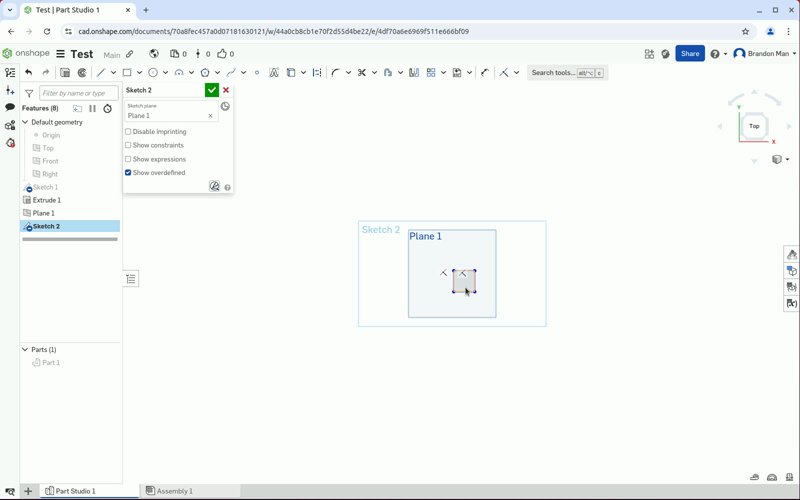
scroll(6)
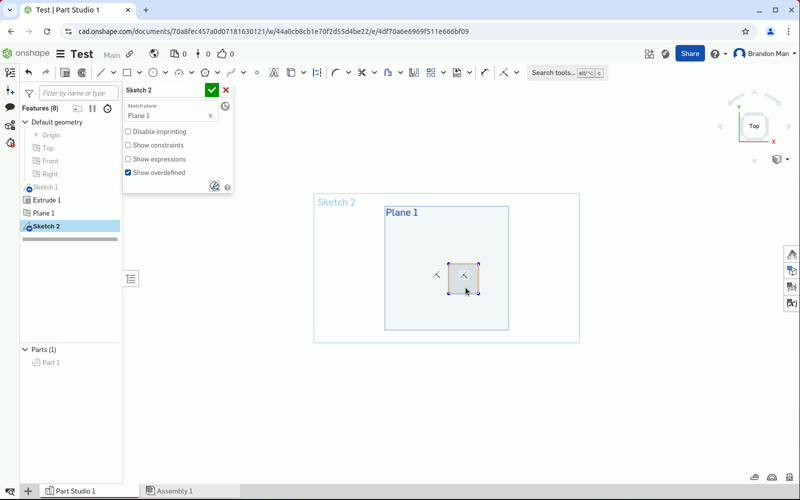
scroll(6)
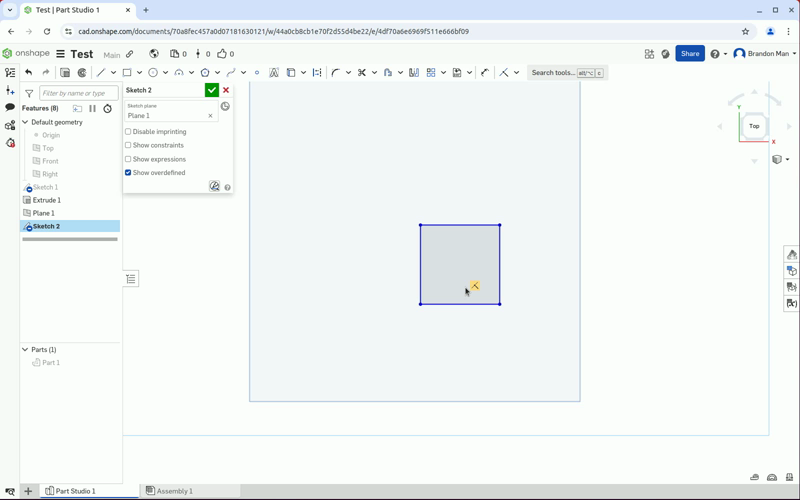
click(465, 287)
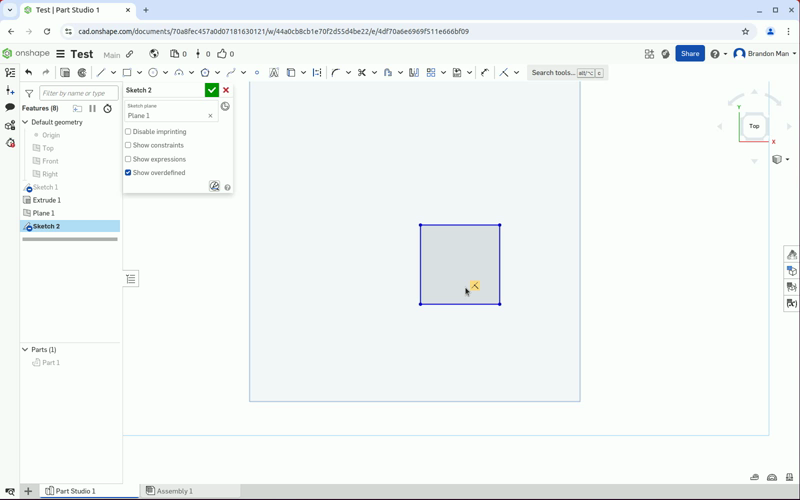
scroll(-6)
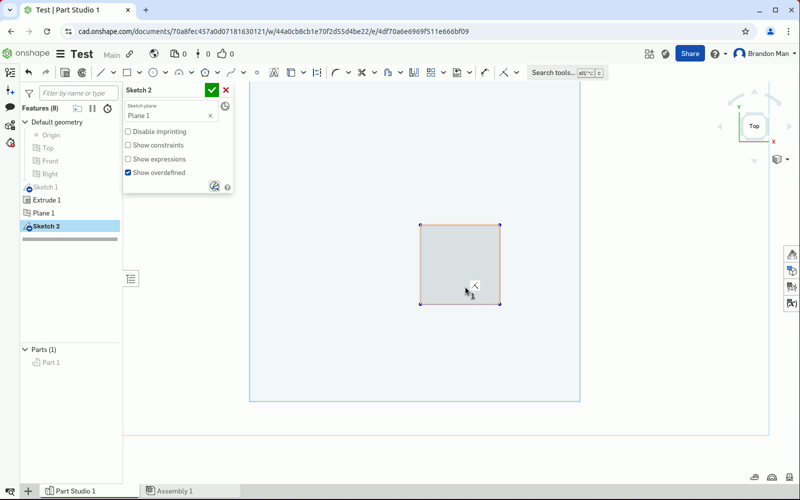
scroll(-6)
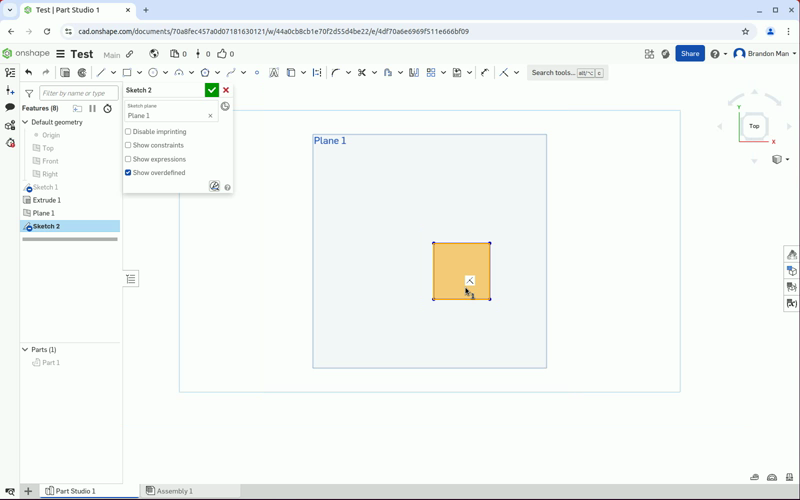
scroll(-6)
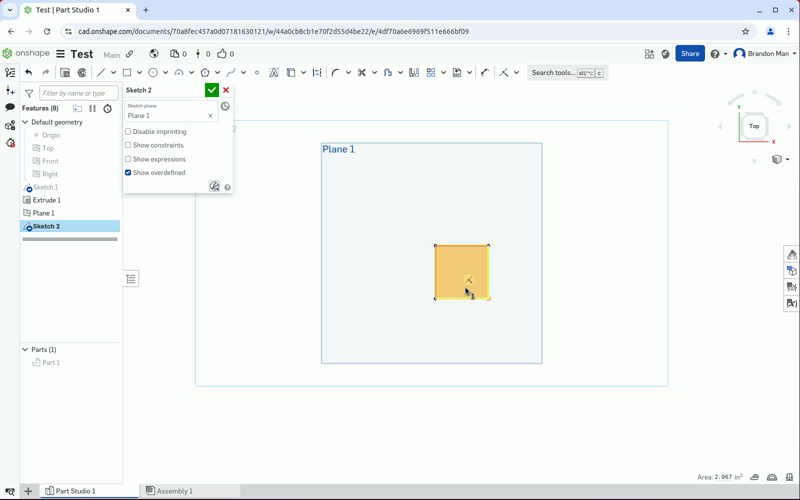
scroll(-6)
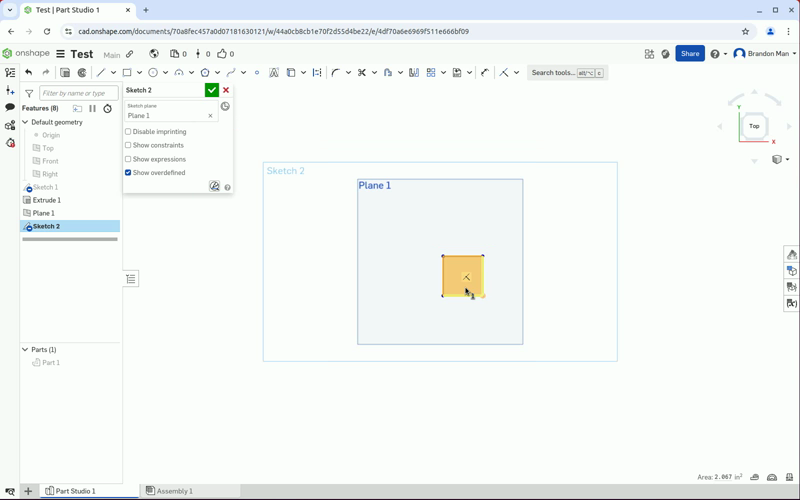
scroll(-6)
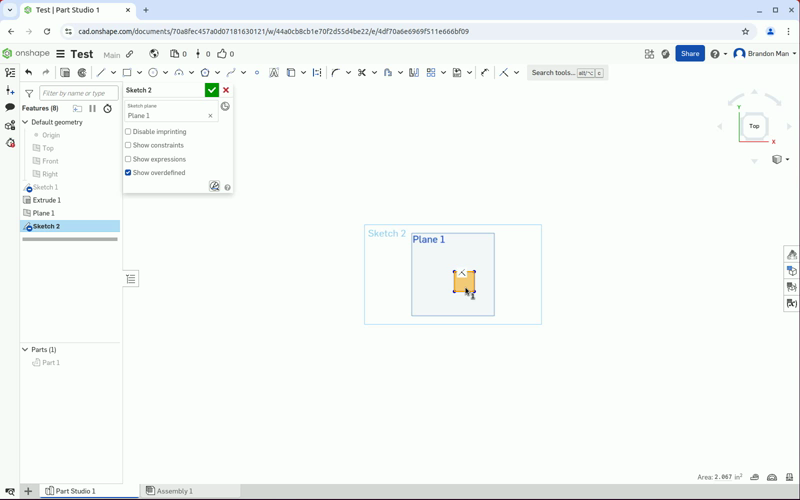
scroll(-6)
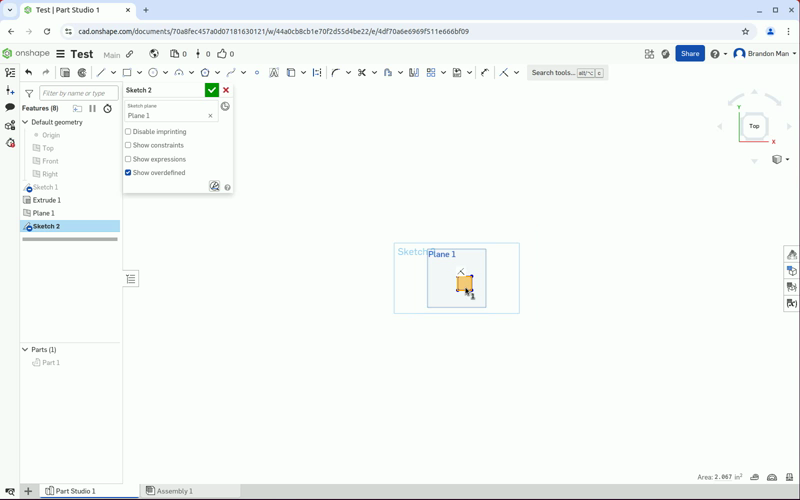
scroll(-6)
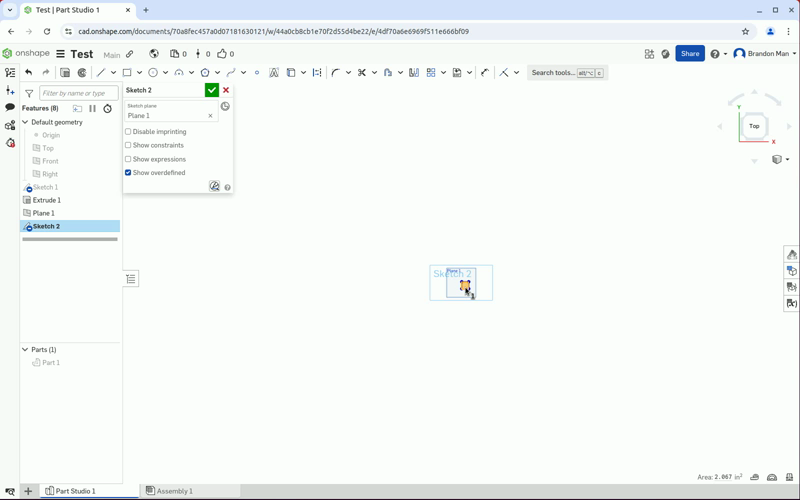
mouse_move(73, 352)
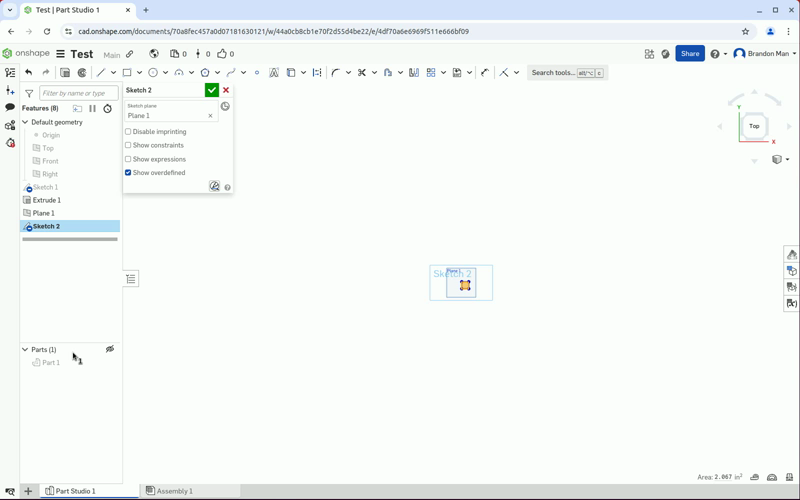
key(shift+y)
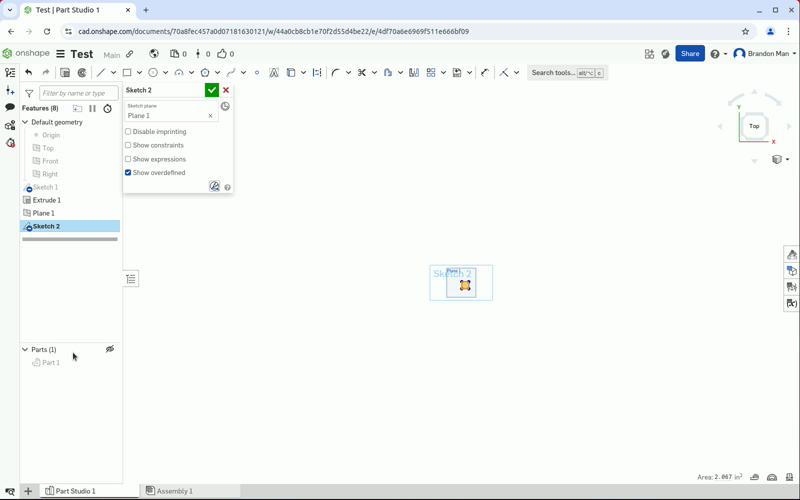
key(shift+e)
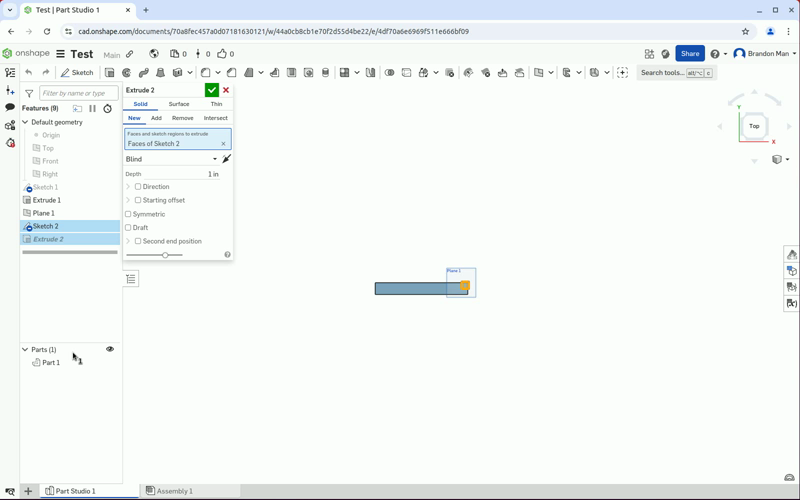
mouse_move(143, 106)
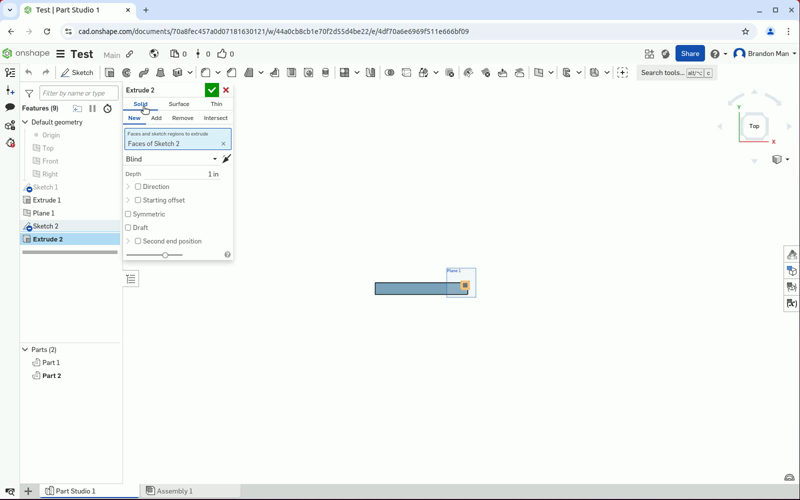
click(143, 106)
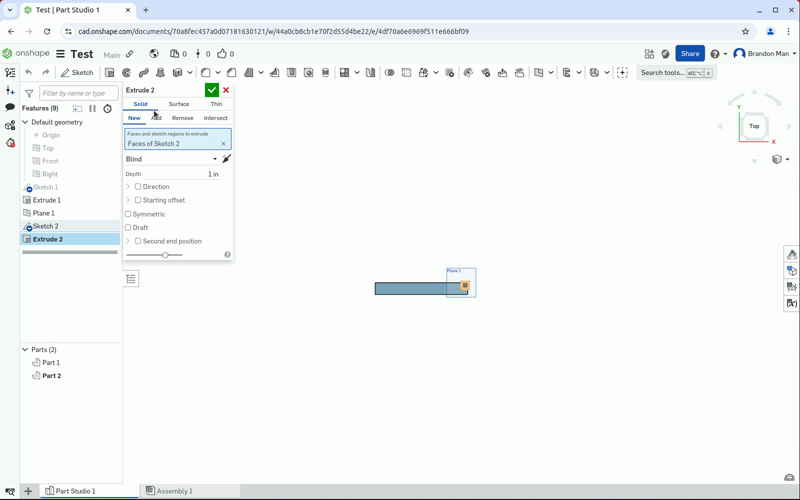
mouse_move(186, 120)
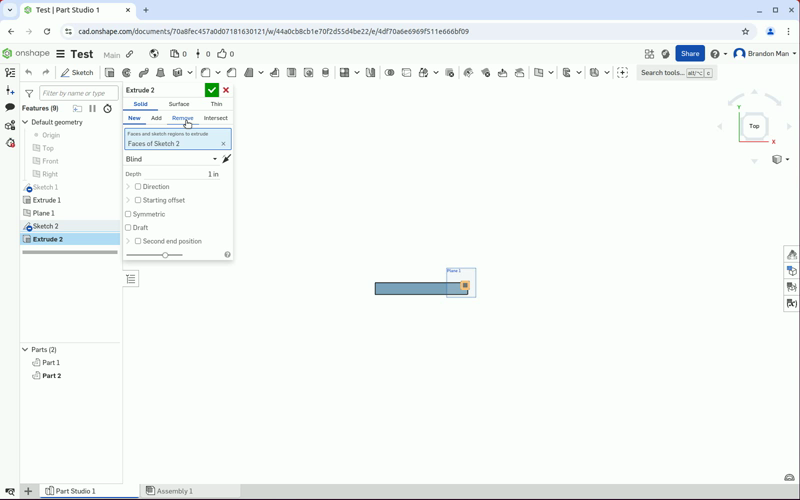
click(186, 120)
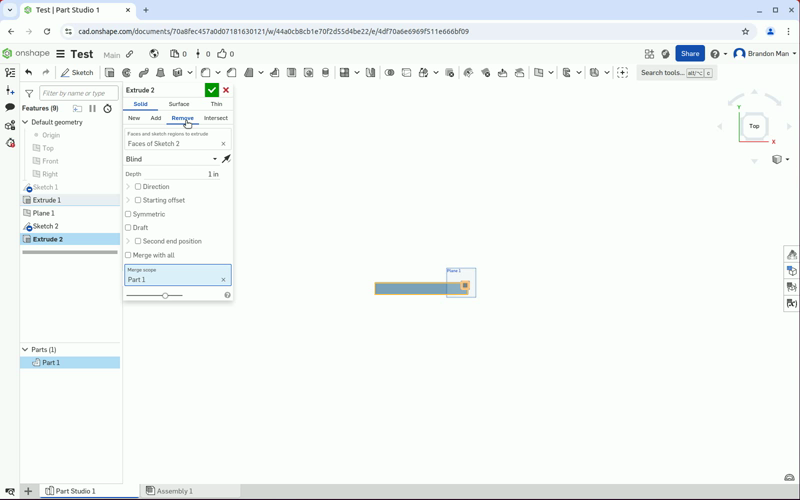
key(tab, 4)
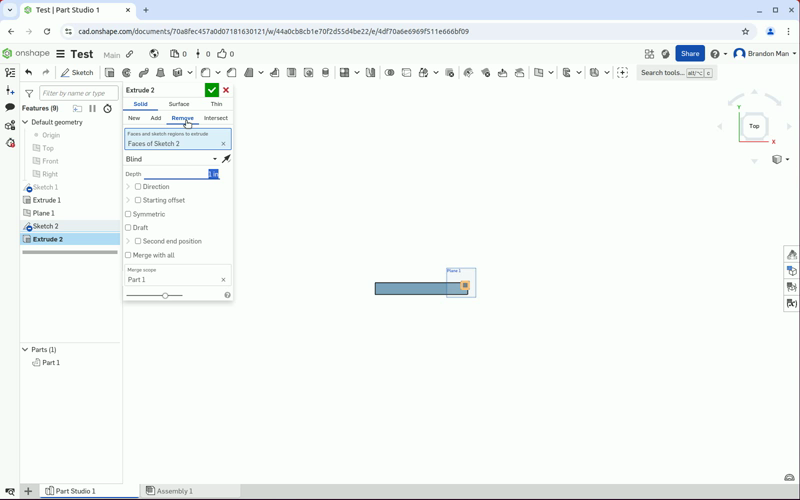
text(30.811)
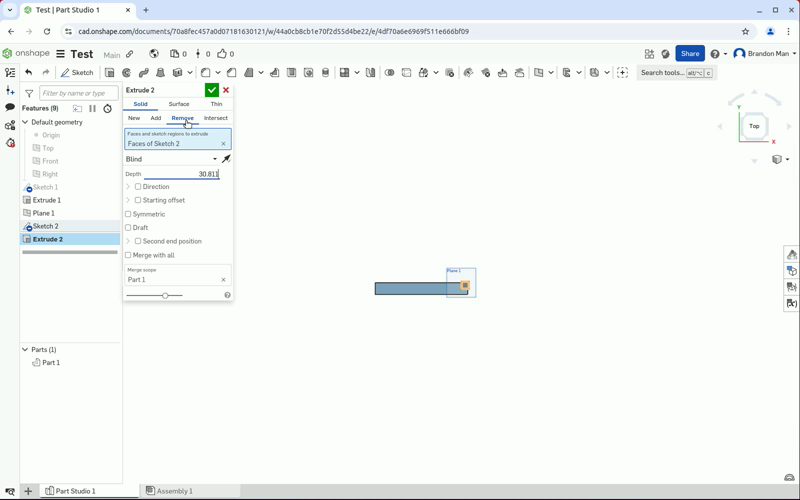
key(tab, 6)
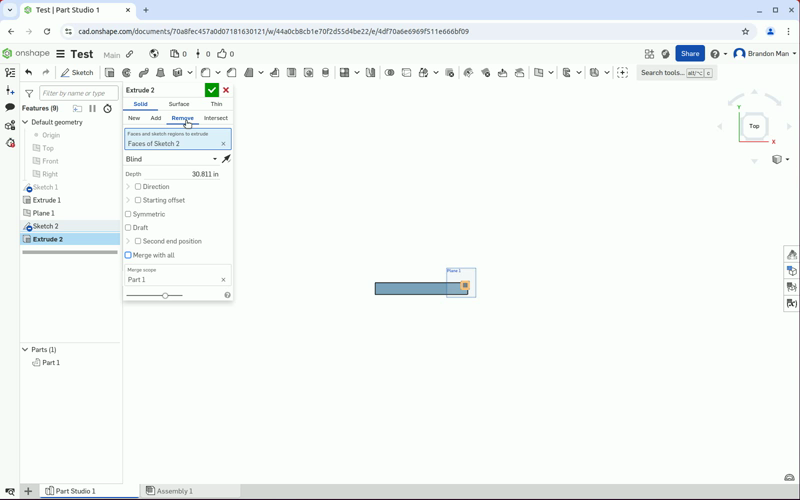
key(space)
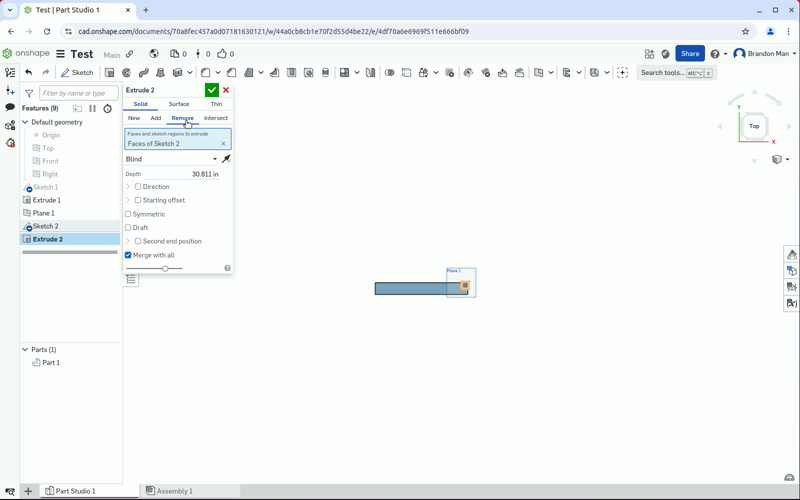
key(enter)
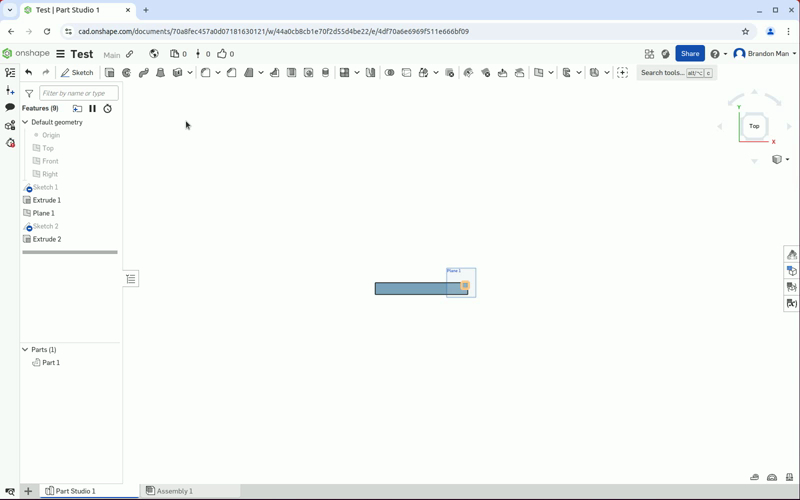
key(shift+h)
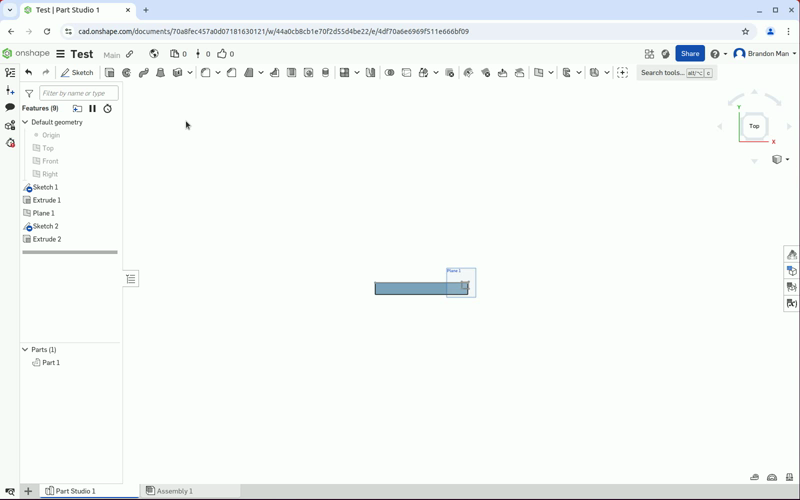
key(shift+h)
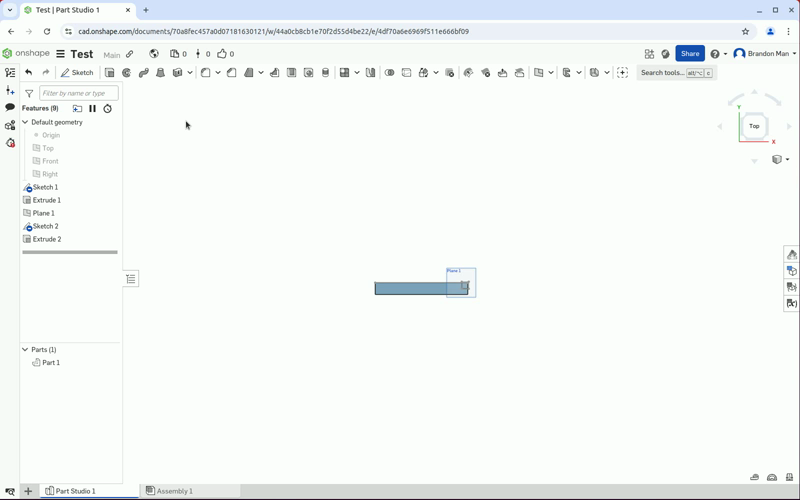
key(shift+7)
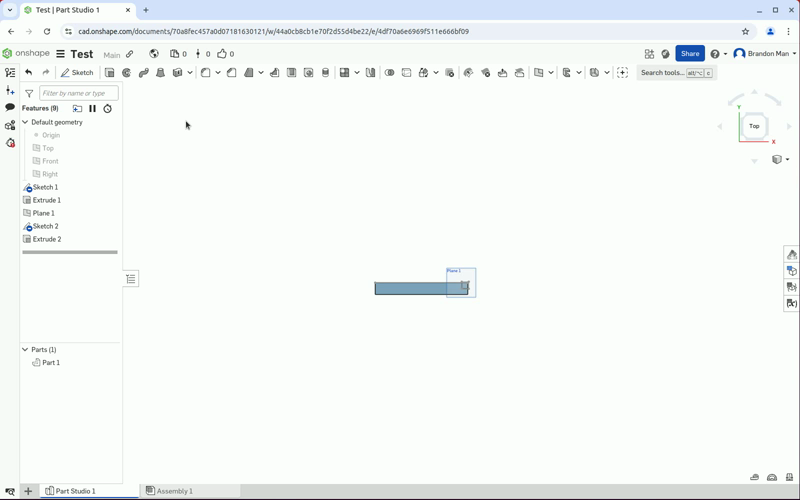
key(up, 3)
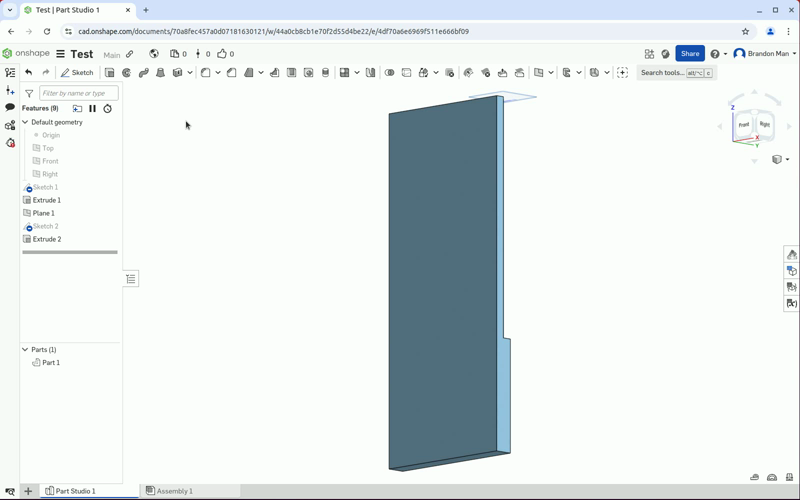
key(left, 3)
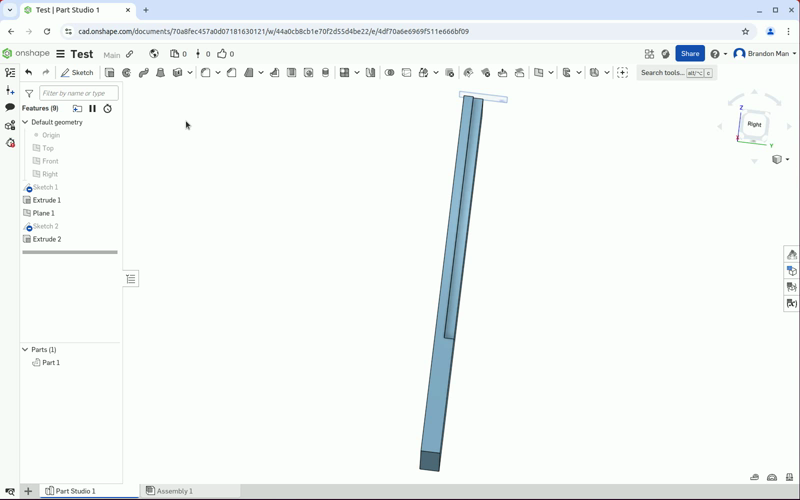
key(right, 3)
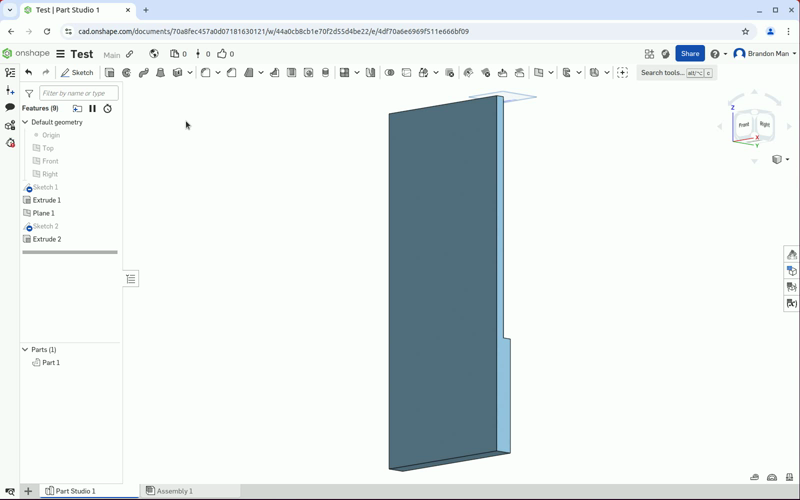
key(down, 3)
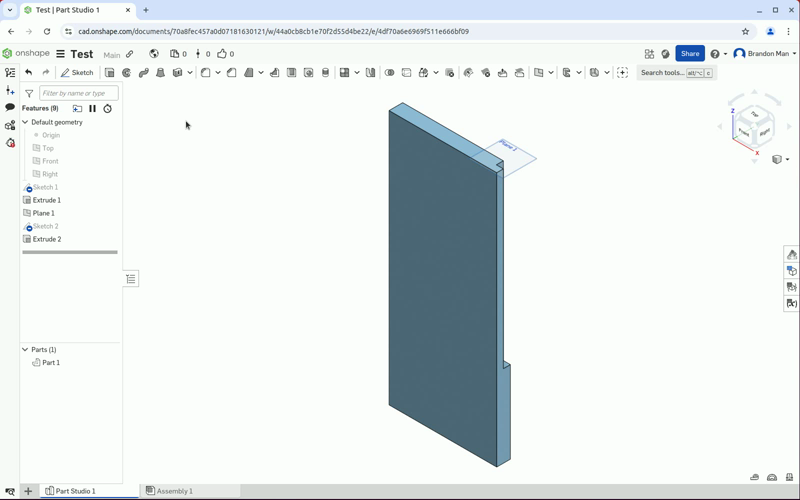
mouse_move(73, 189)
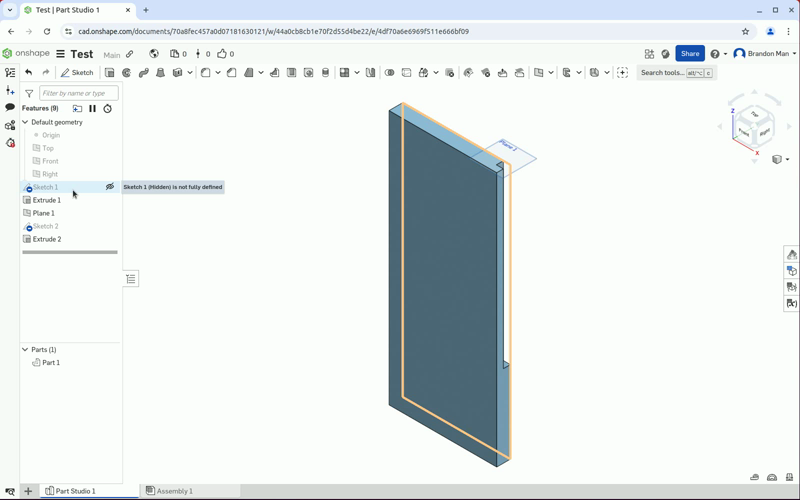
click(73, 189)